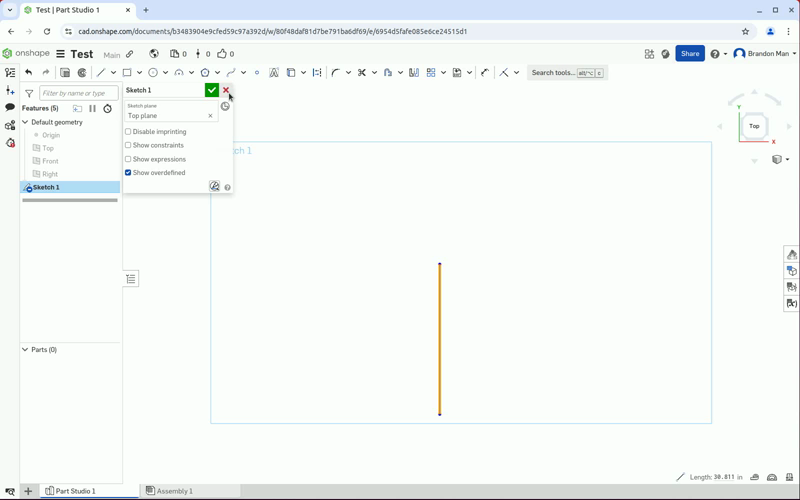
key(shift+h)
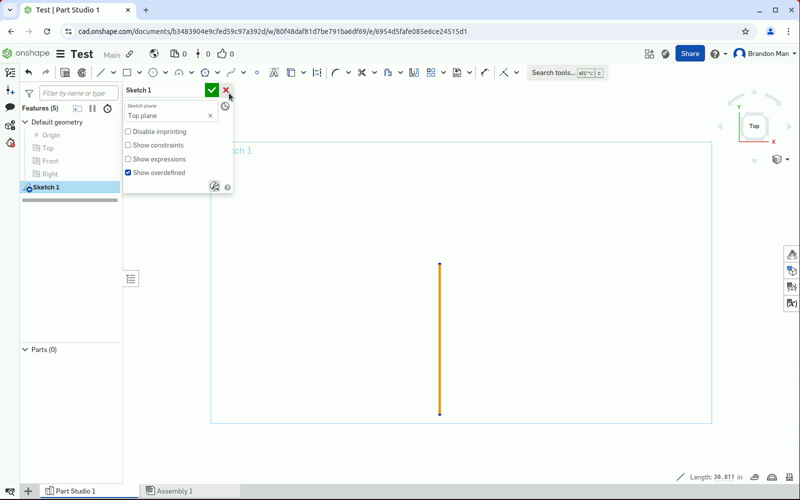
key(shift+s)
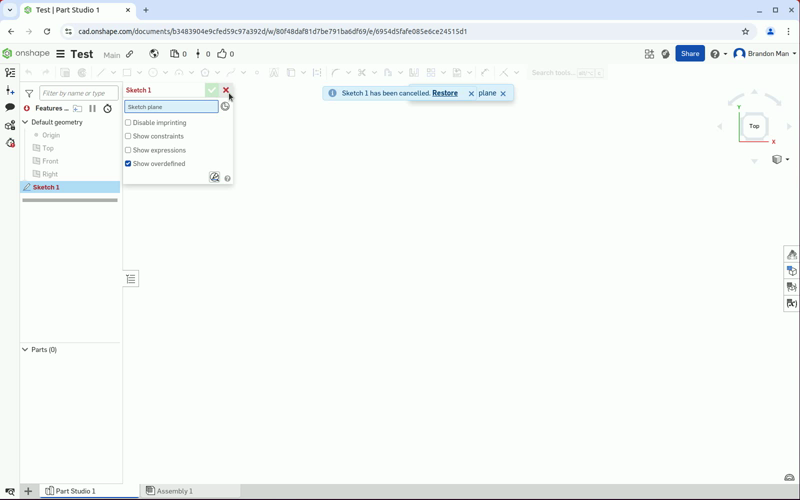
mouse_move(73, 150)
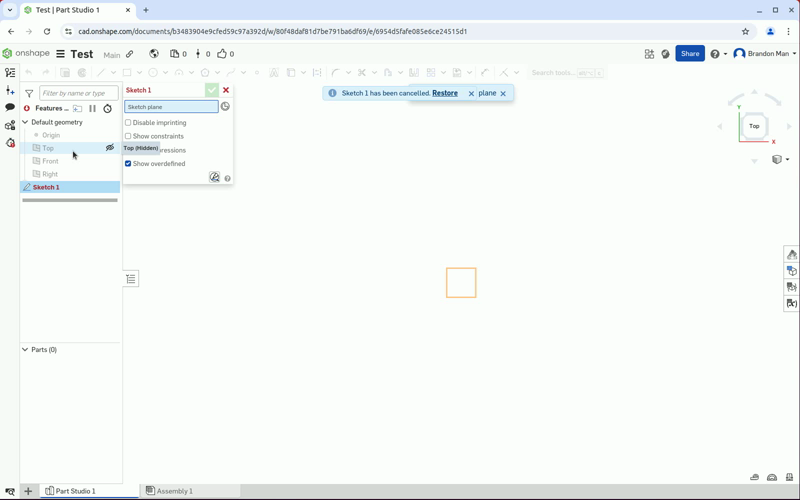
click(73, 150)
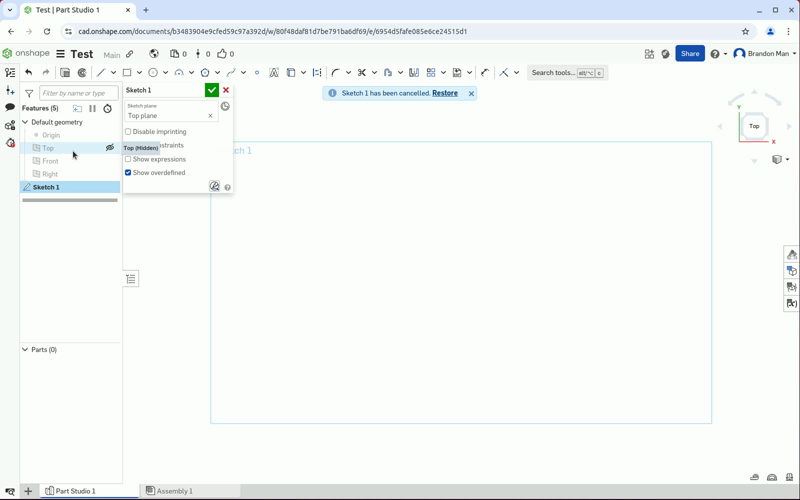
mouse_move(73, 352)
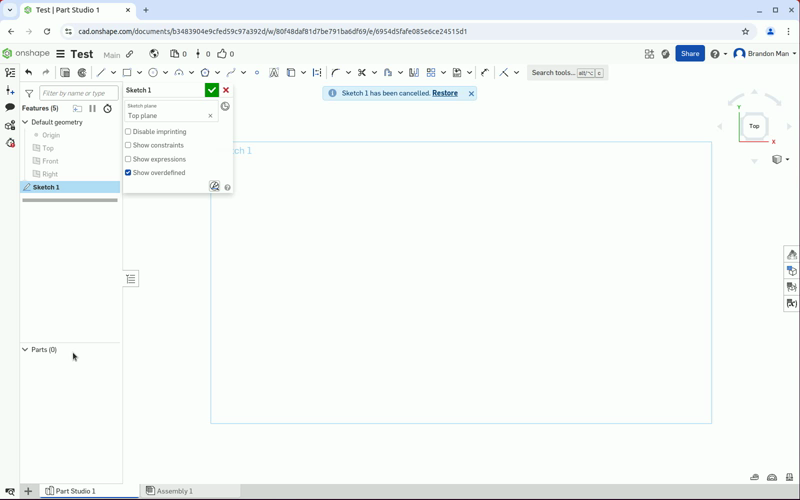
key(y)
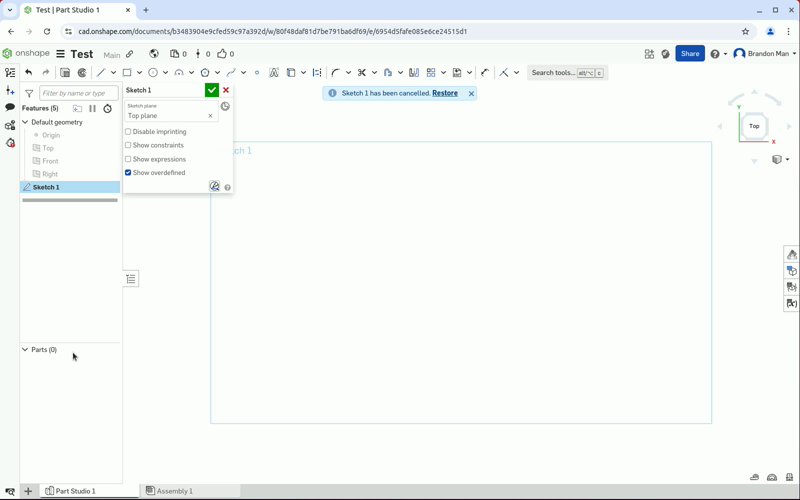
key(l)
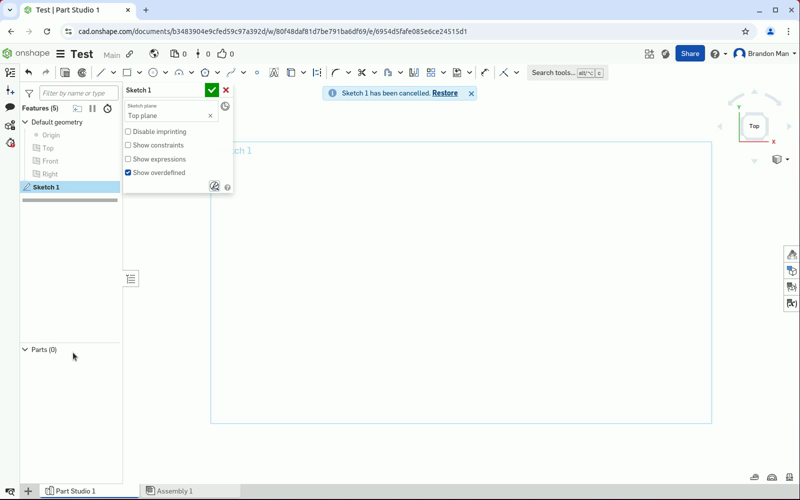
key_down(shift)
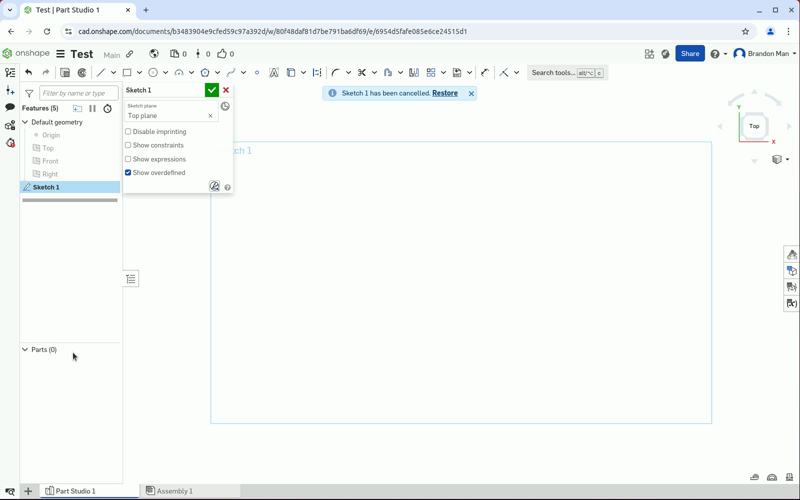
mouse_move(390, 324)
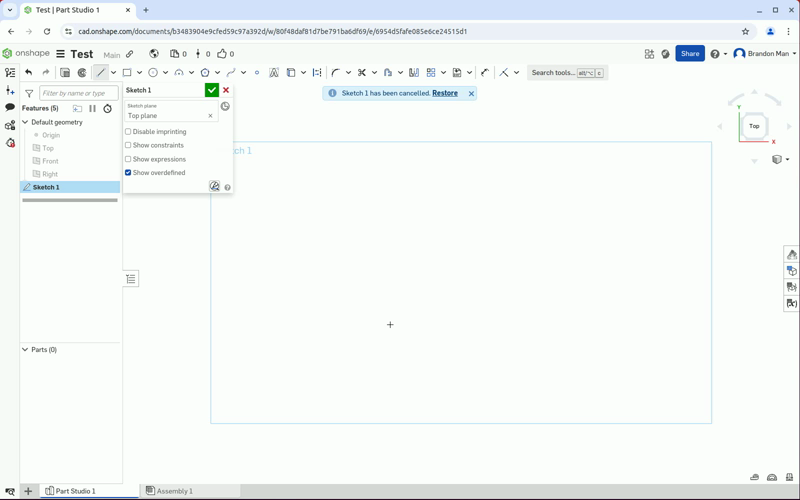
click(390, 324)
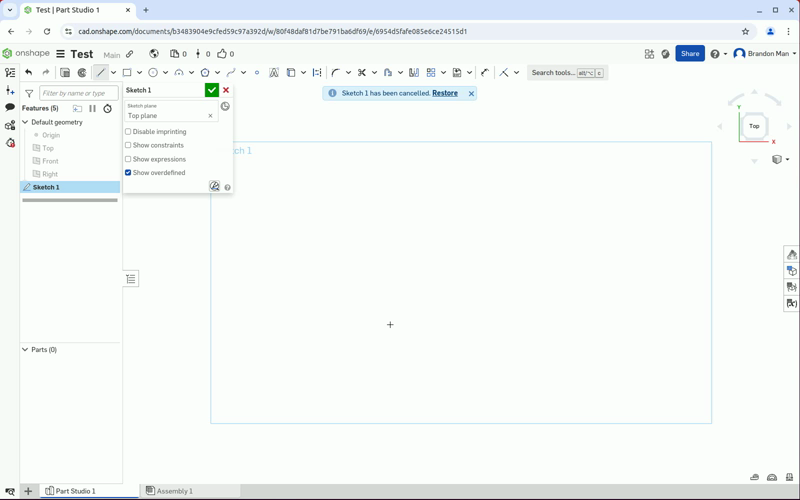
key_up(shift)
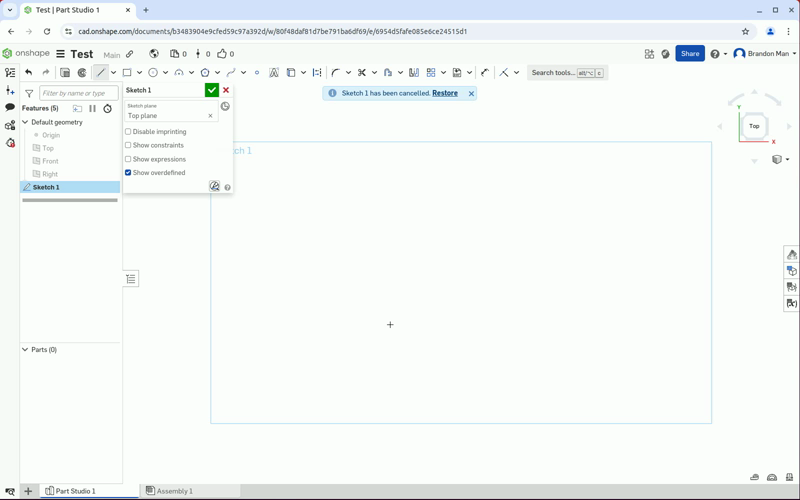
key_down(shift)
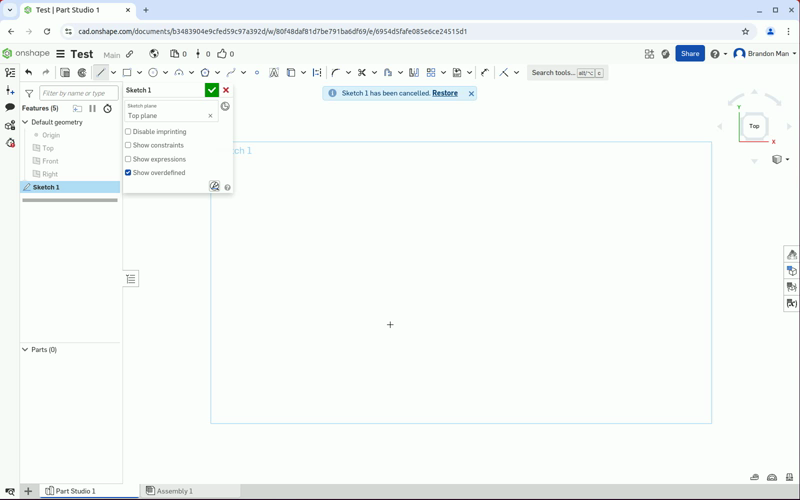
mouse_move(460, 282)
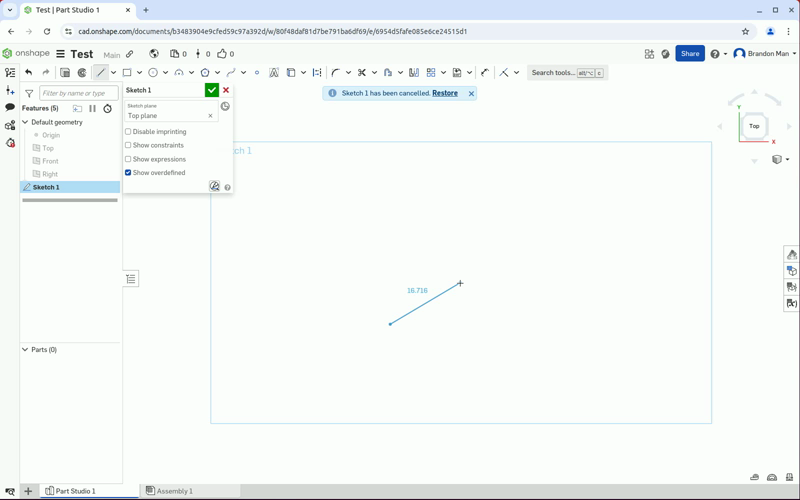
click(460, 282)
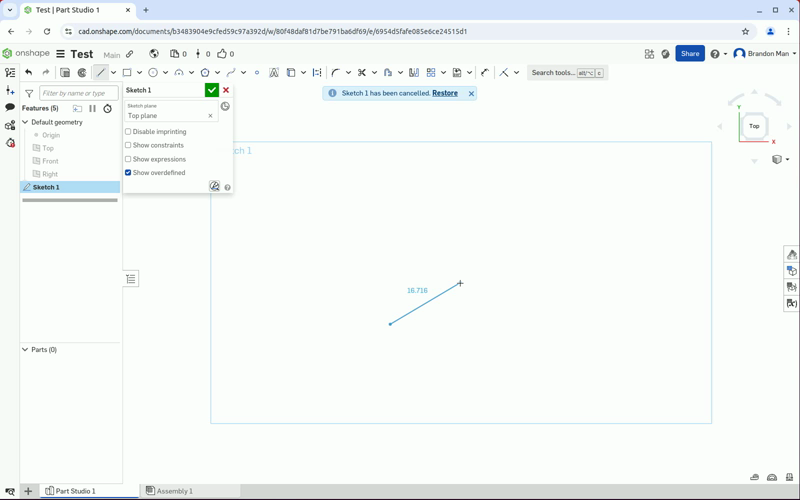
key_up(shift)
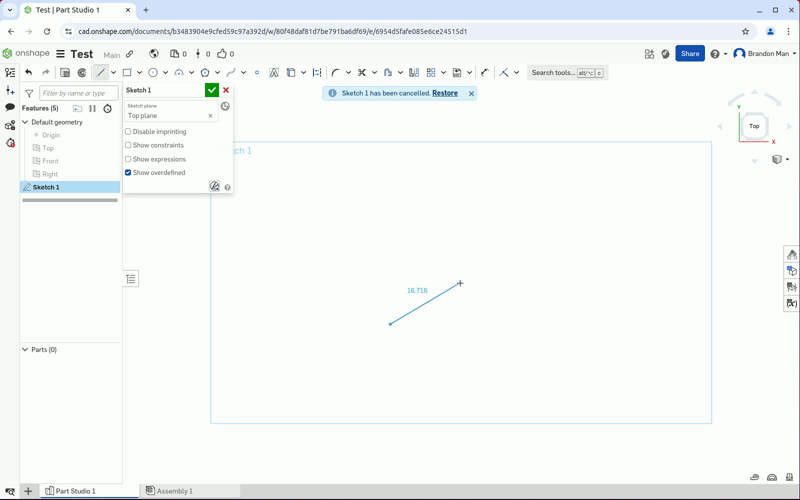
key_down(shift)
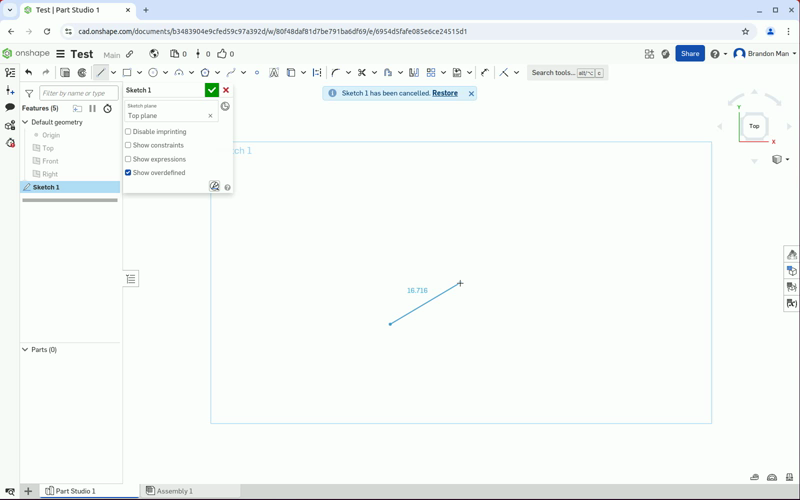
mouse_move(390, 242)
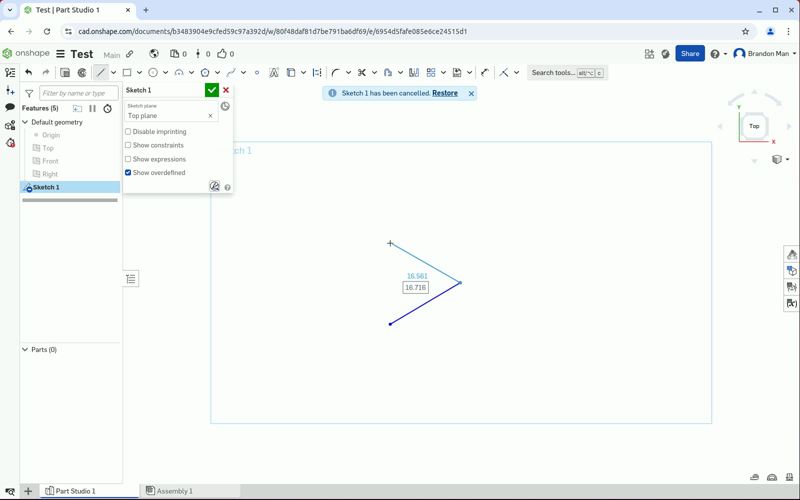
click(390, 242)
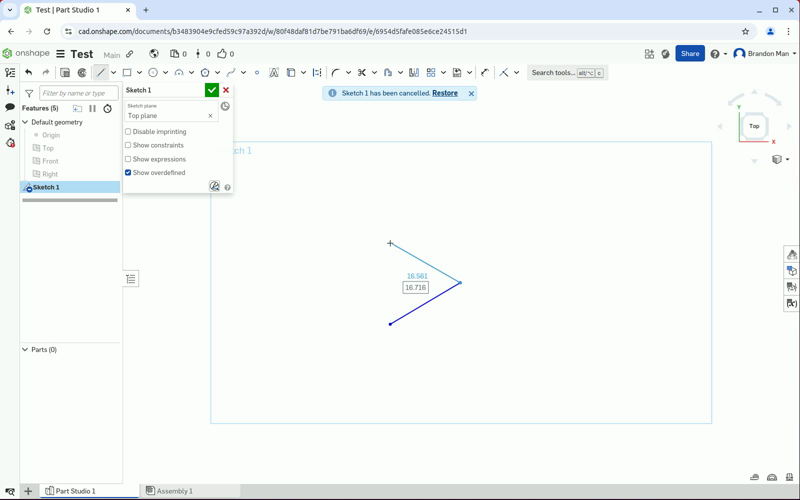
key_up(shift)
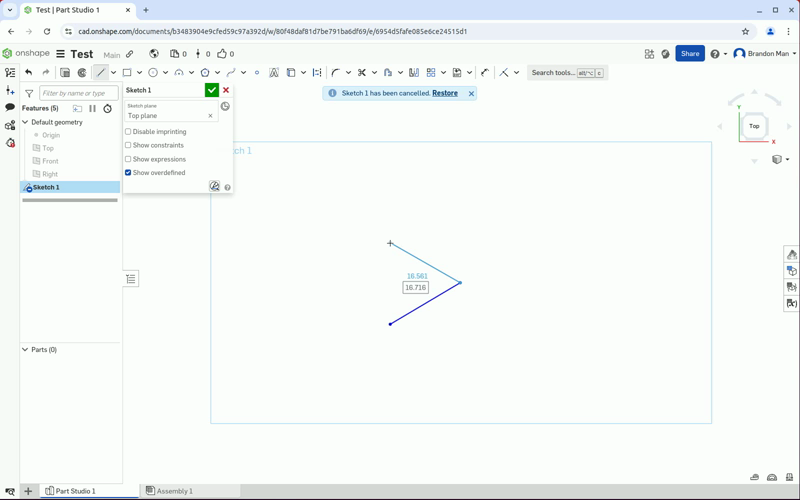
key_down(shift)
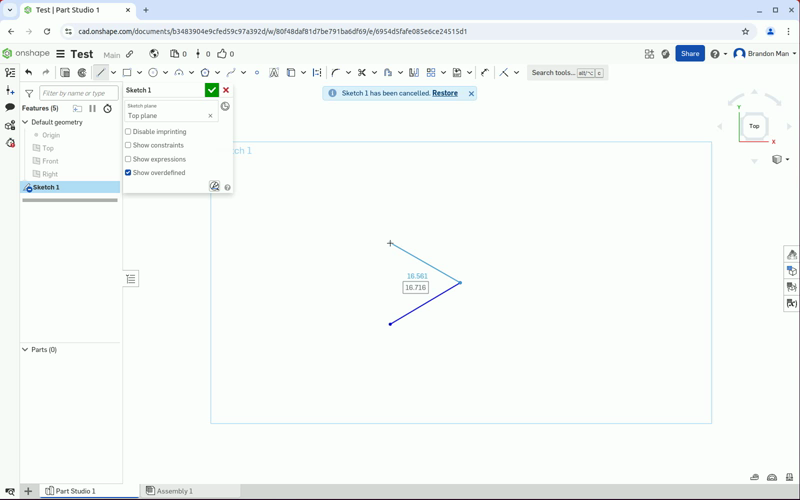
mouse_move(390, 324)
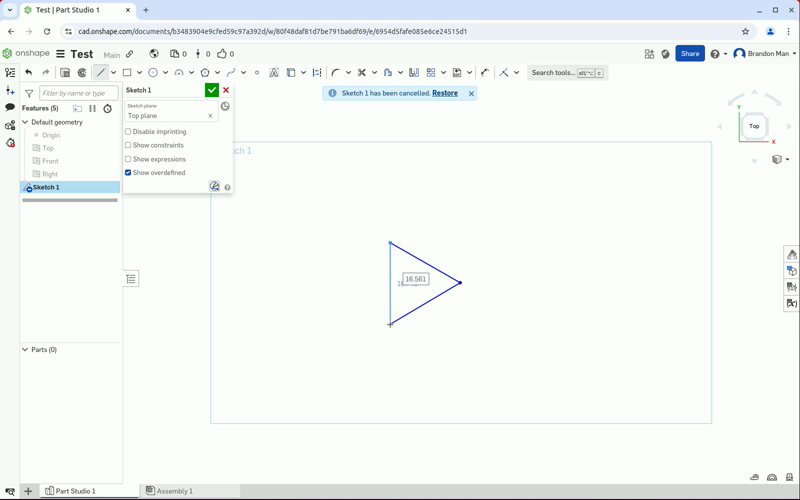
key_up(shift)
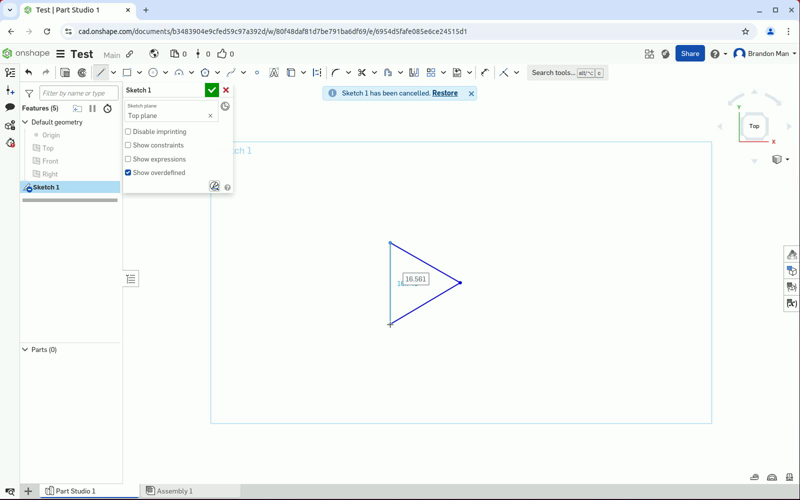
click(390, 324)
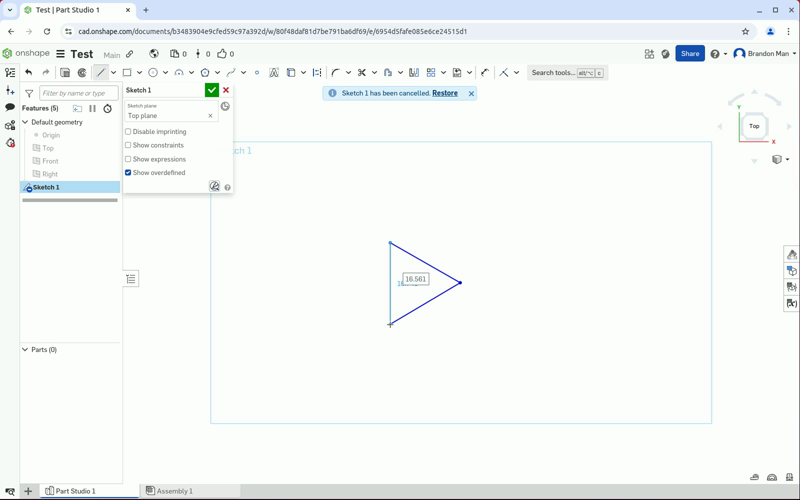
key(esc)
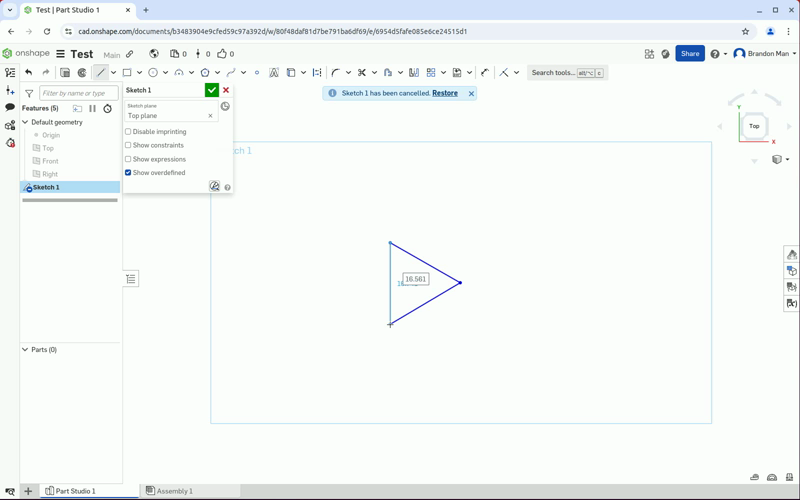
mouse_move(396, 298)
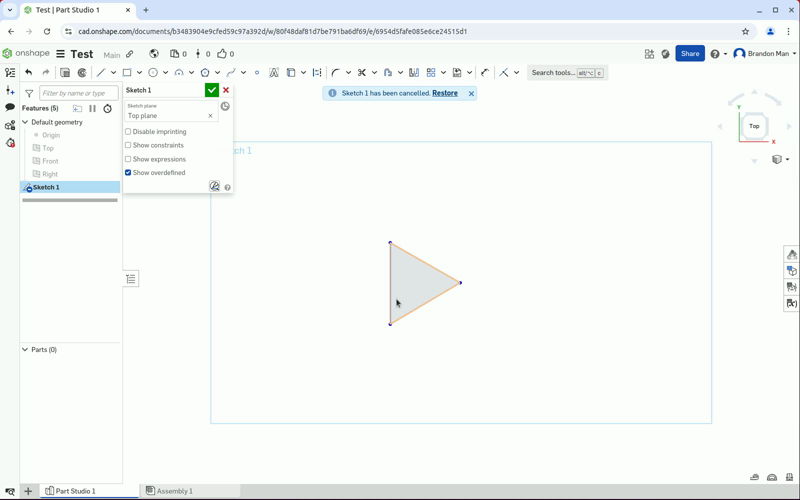
click(396, 298)
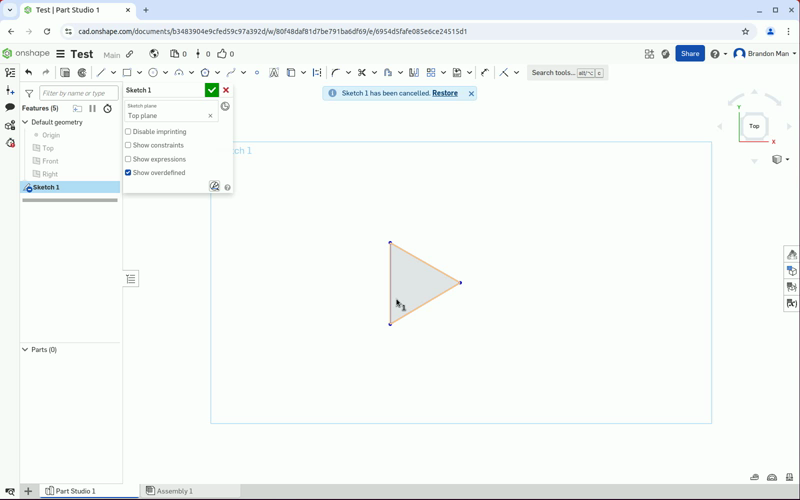
mouse_move(73, 352)
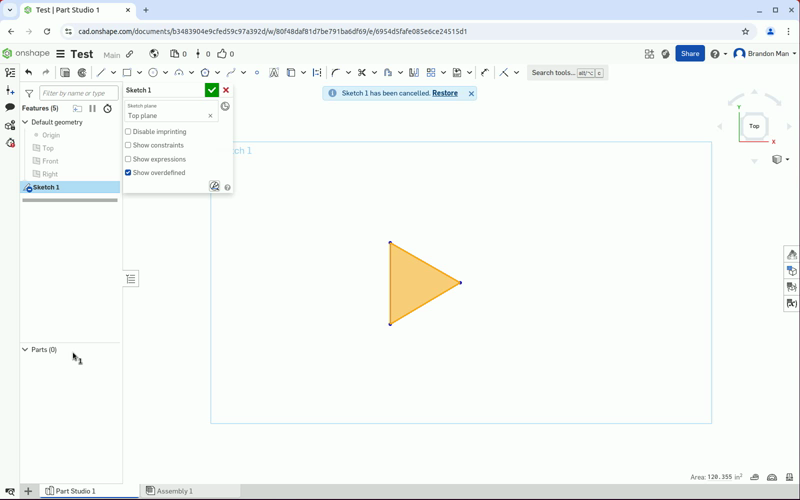
key(shift+y)
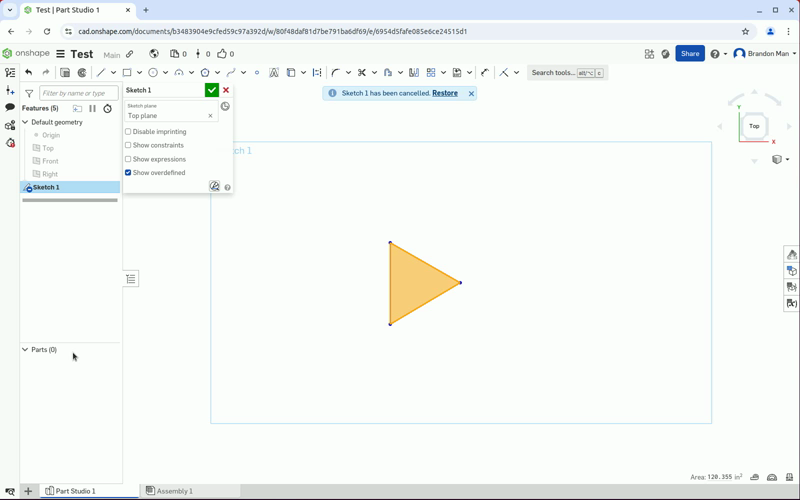
key(shift+e)
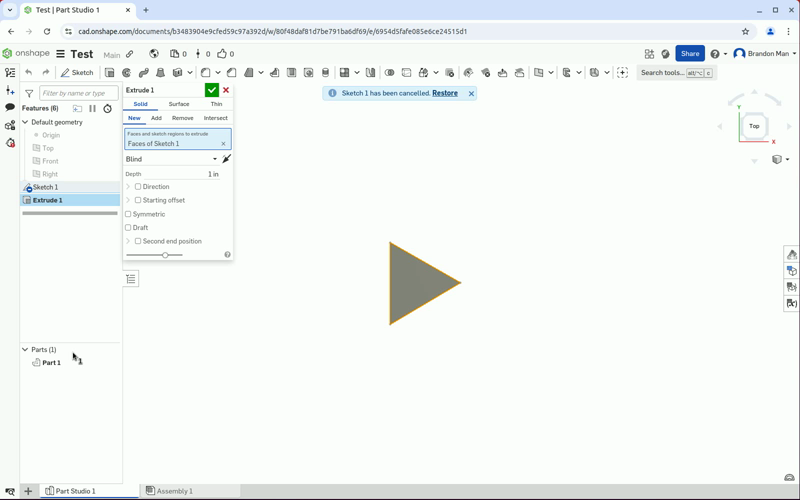
mouse_move(143, 106)
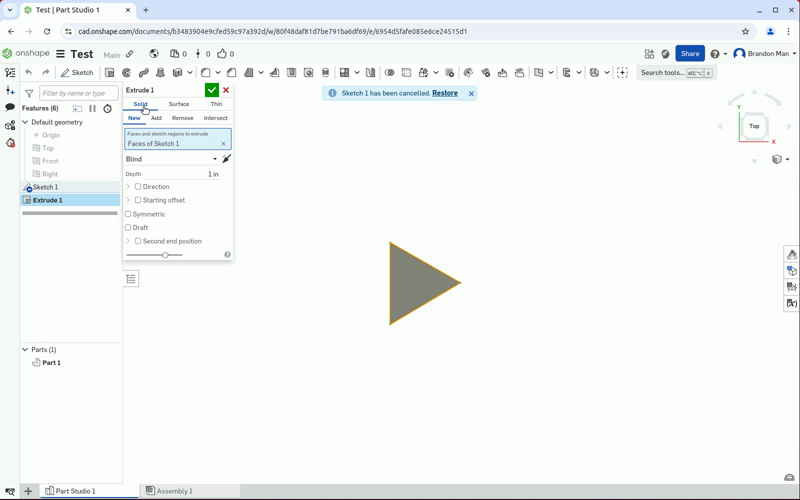
click(143, 106)
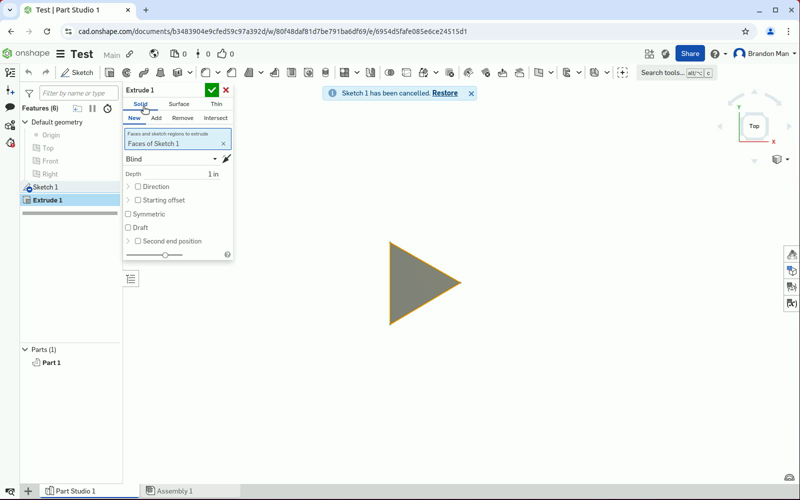
mouse_move(137, 120)
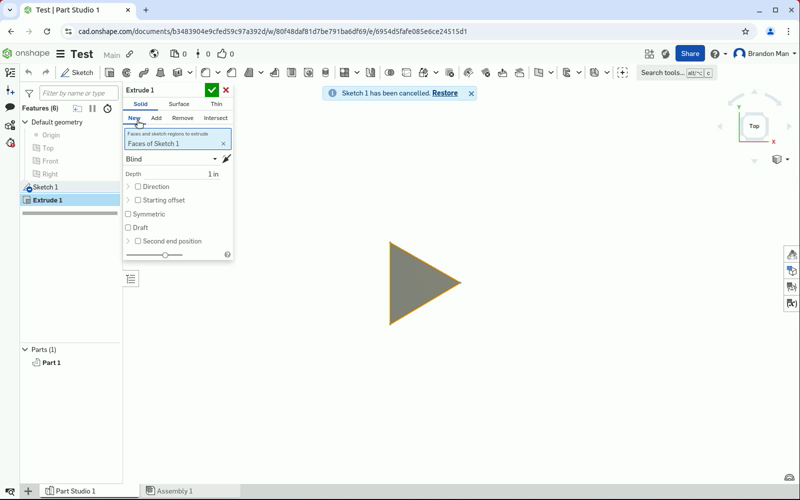
click(137, 120)
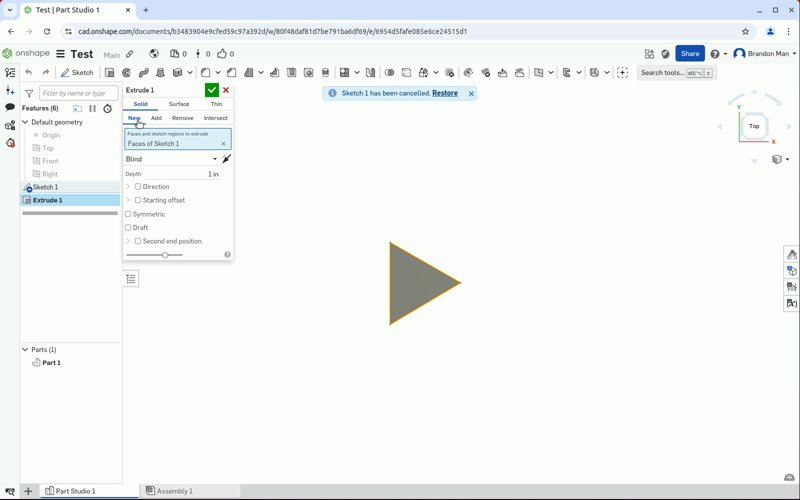
key(tab, 4)
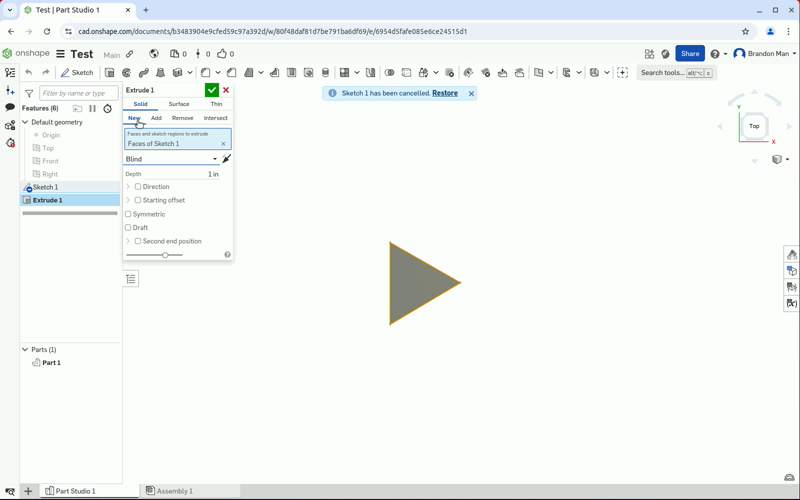
text(23.108)
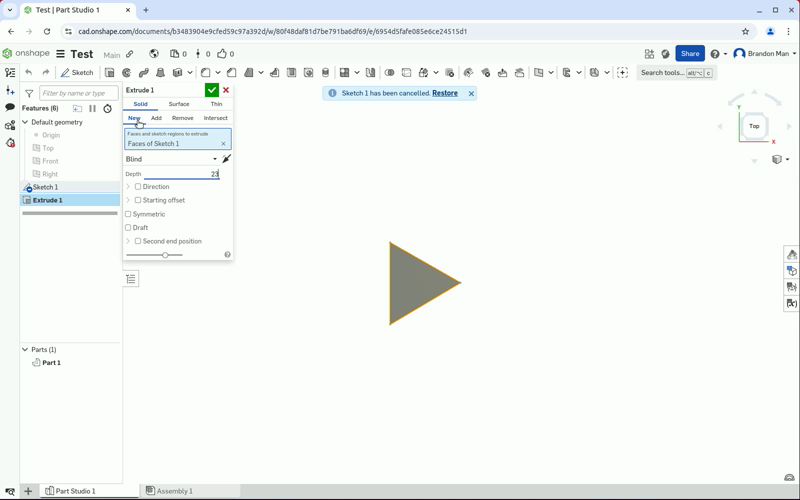
key(enter)
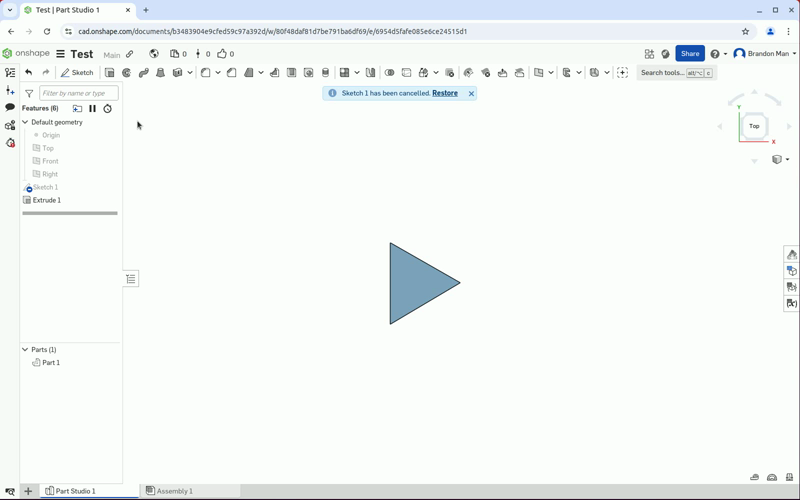
key(shift+h)
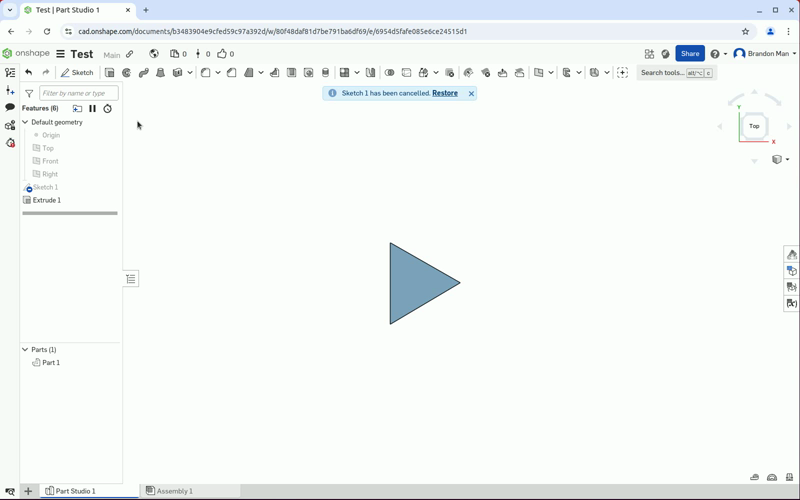
key(shift+h)
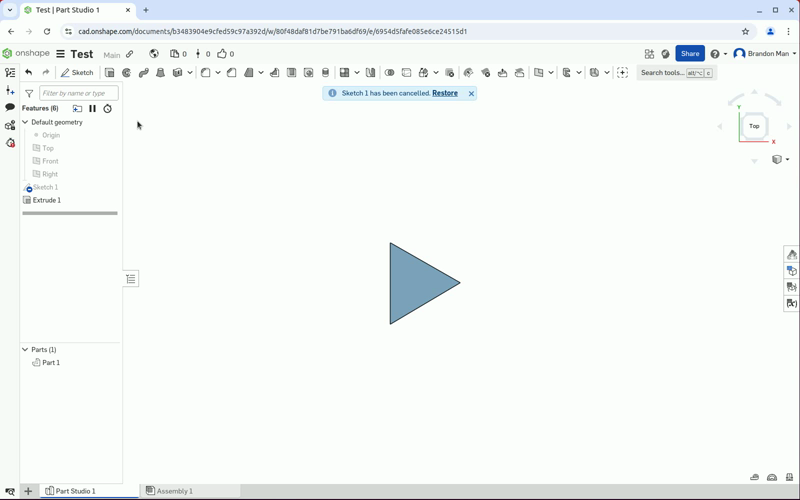
mouse_move(73, 189)
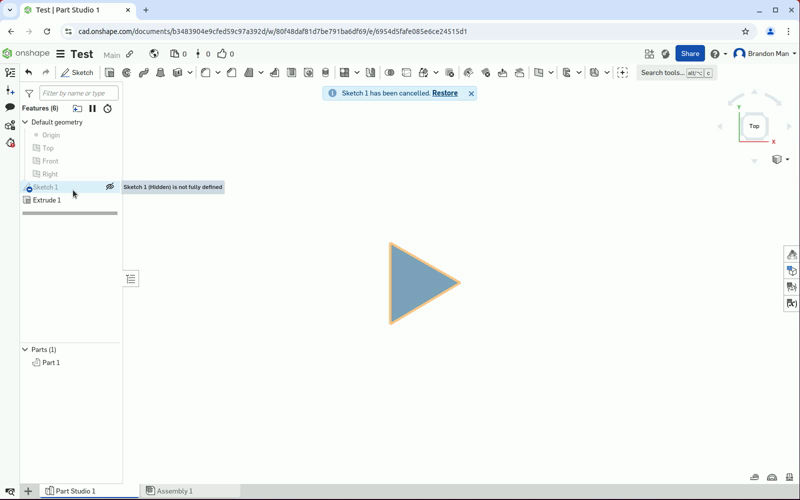
click(73, 189)
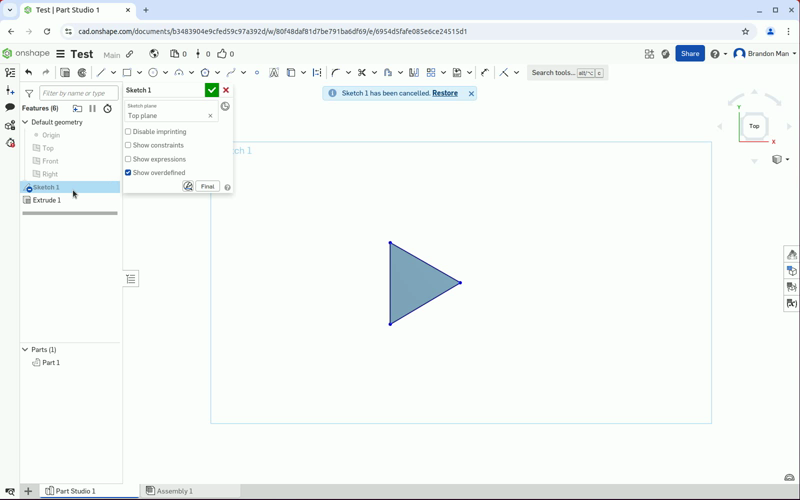
mouse_move(229, 92)
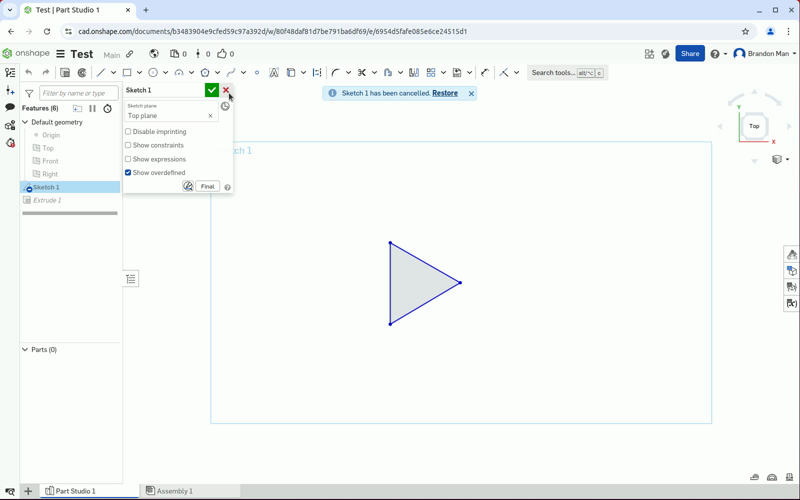
click(229, 92)
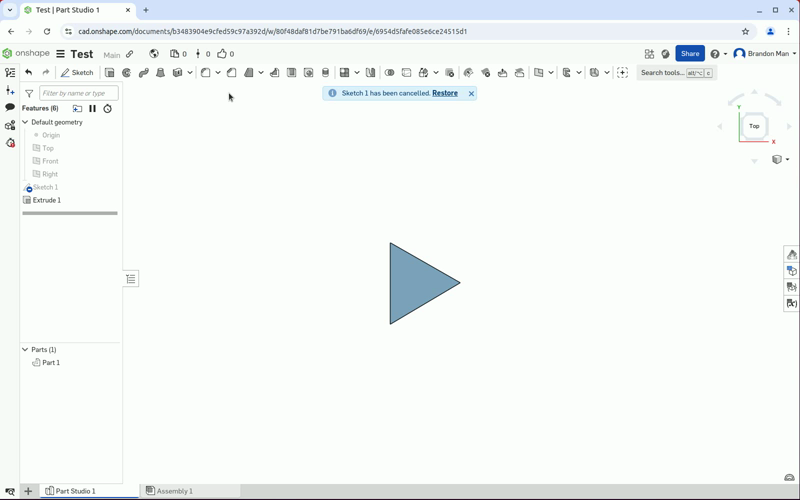
mouse_move(541, 75)
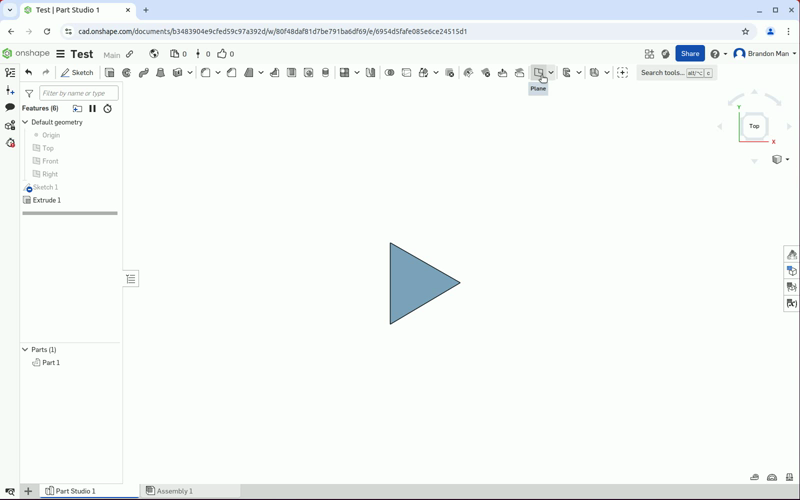
click(541, 75)
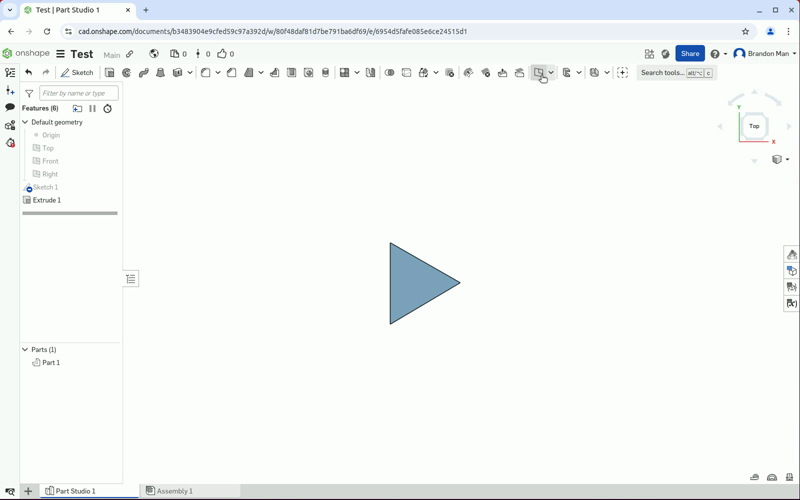
mouse_move(73, 150)
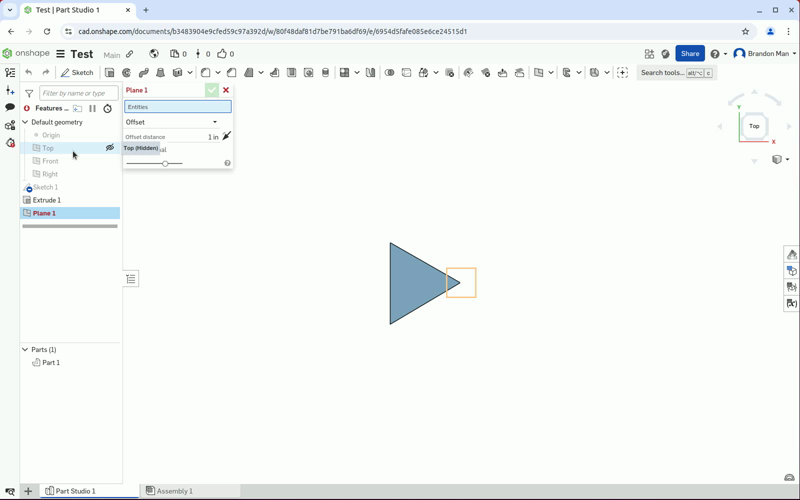
click(73, 150)
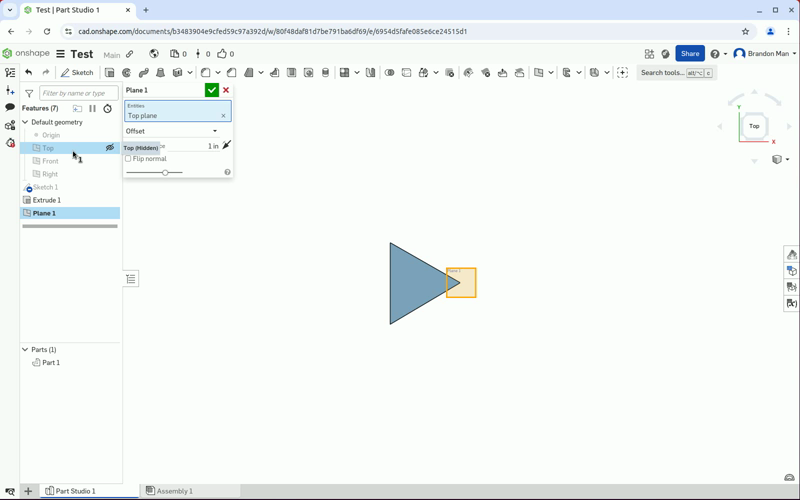
key(tab, 2)
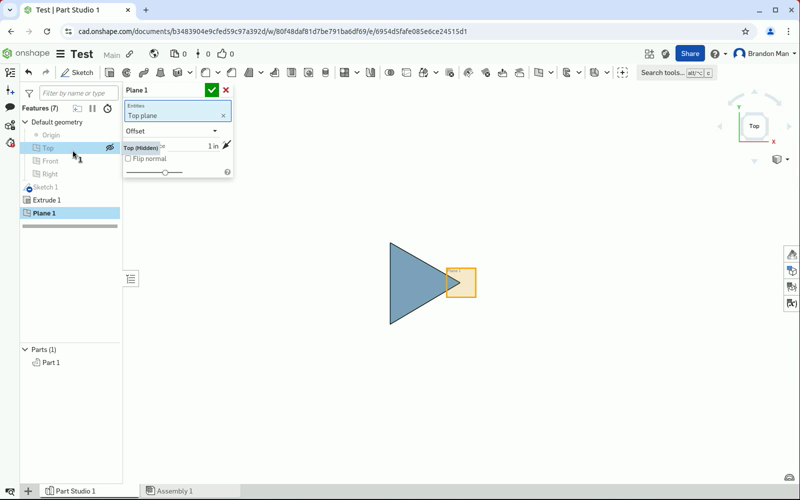
text(23.108)
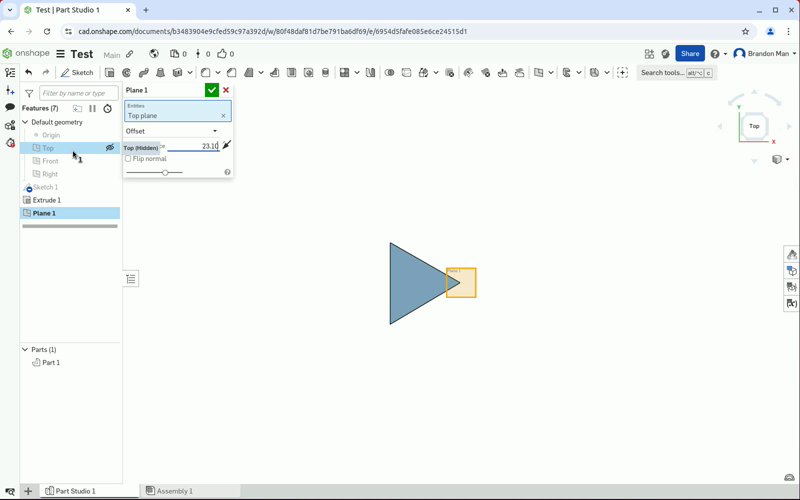
key(enter, 2)
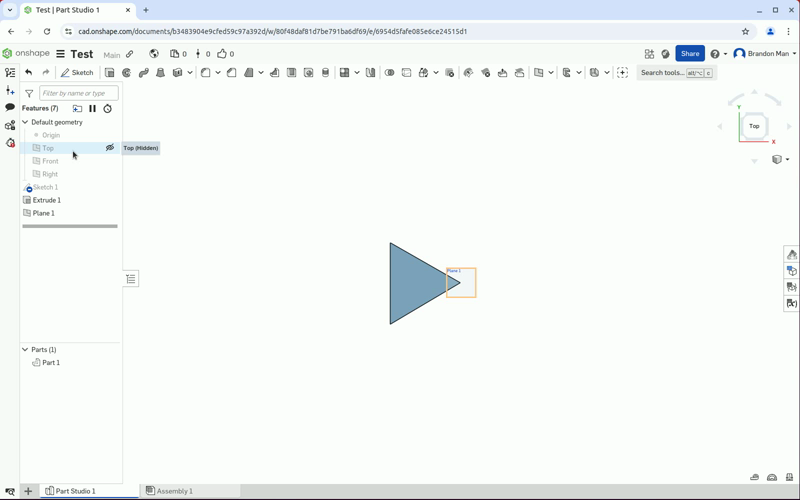
key(shift+s)
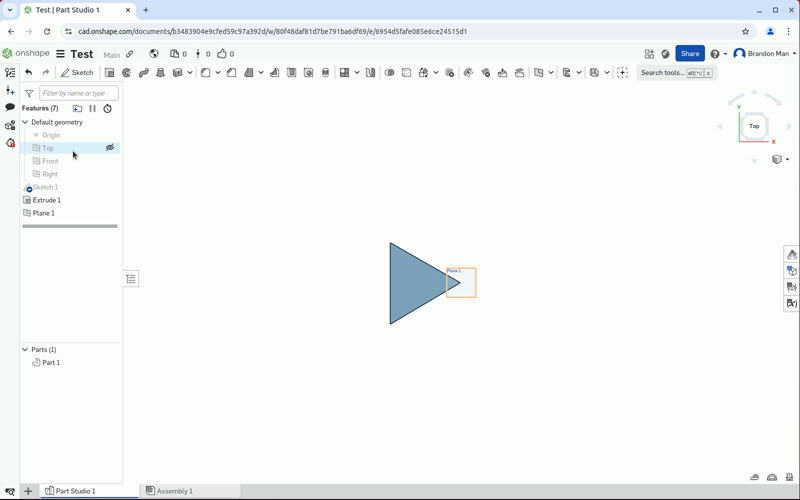
mouse_move(73, 215)
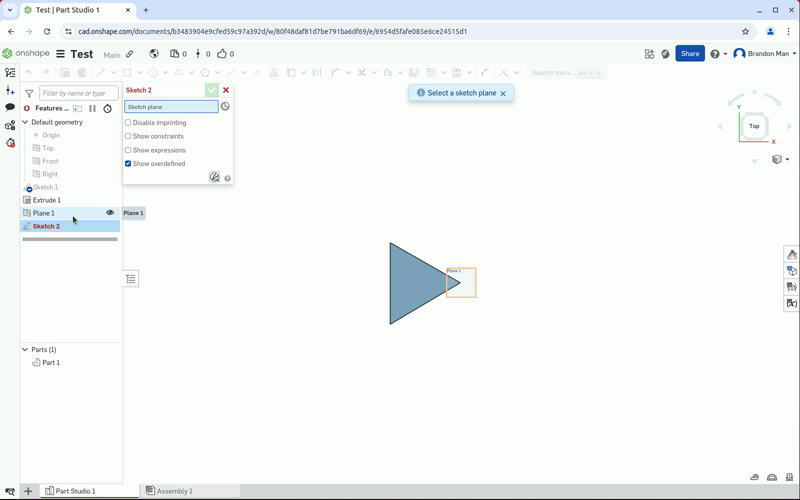
click(73, 215)
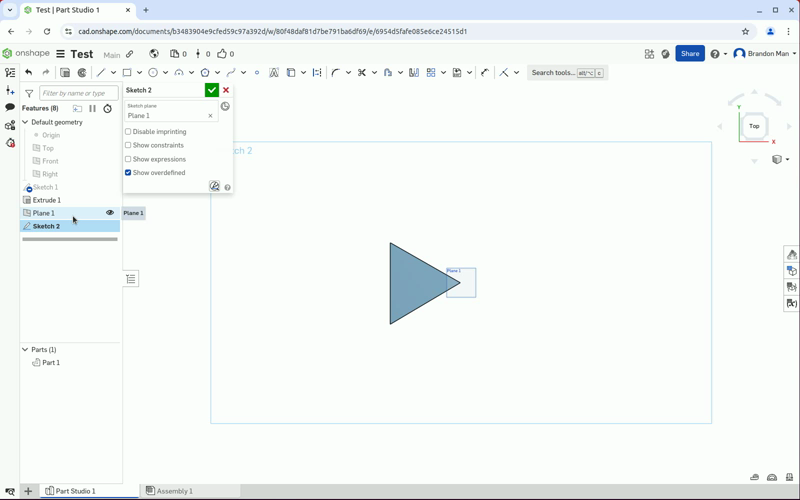
mouse_move(73, 352)
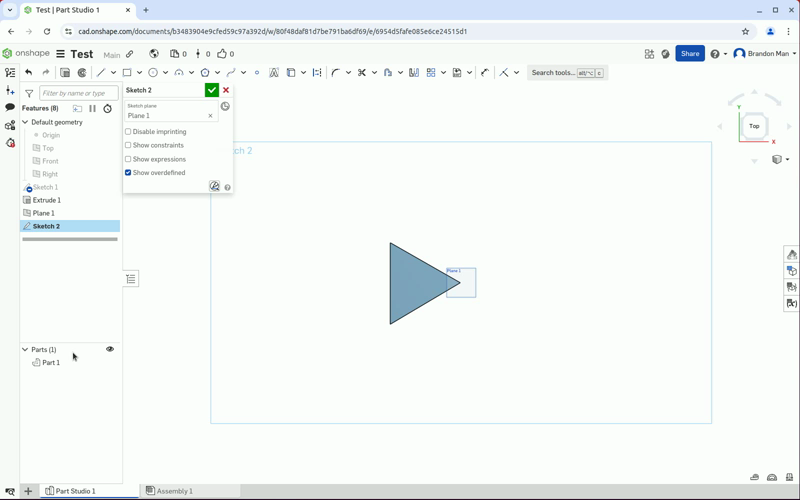
key(y)
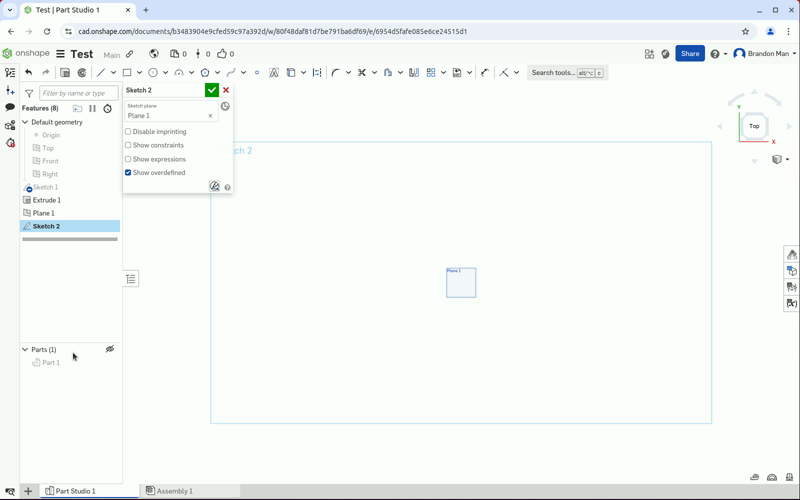
key(c)
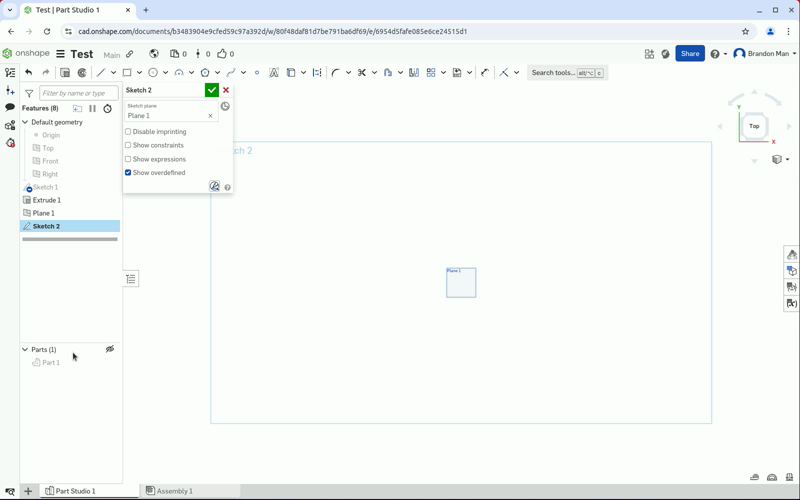
key_down(shift)
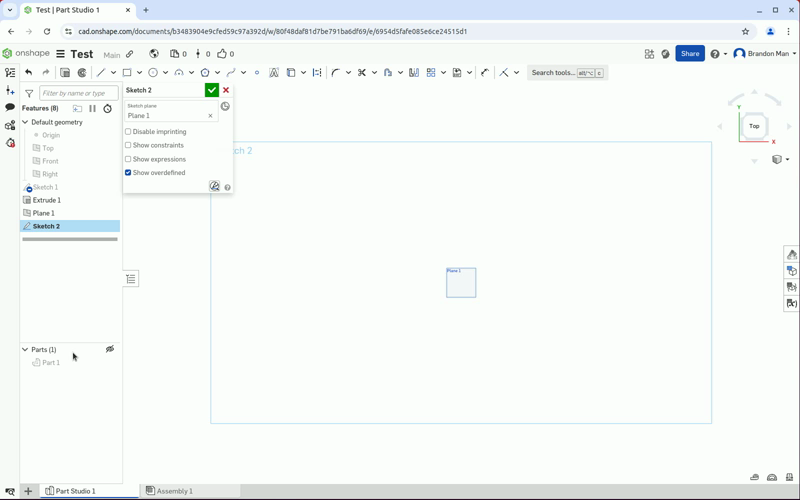
mouse_move(414, 282)
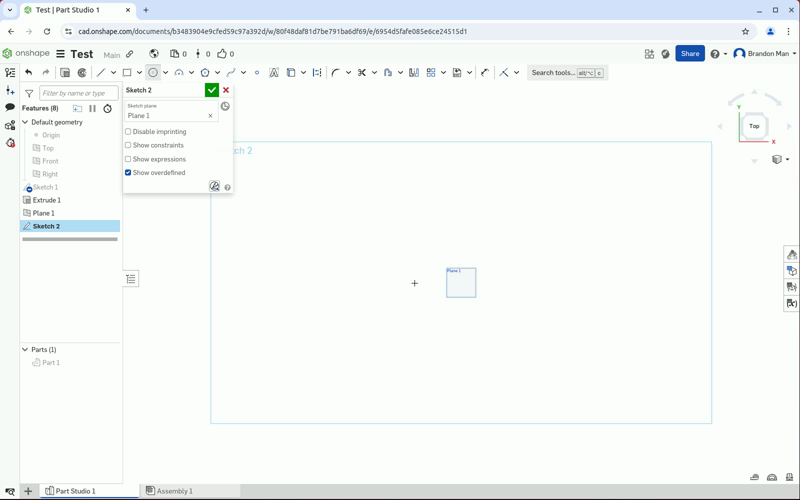
click(414, 282)
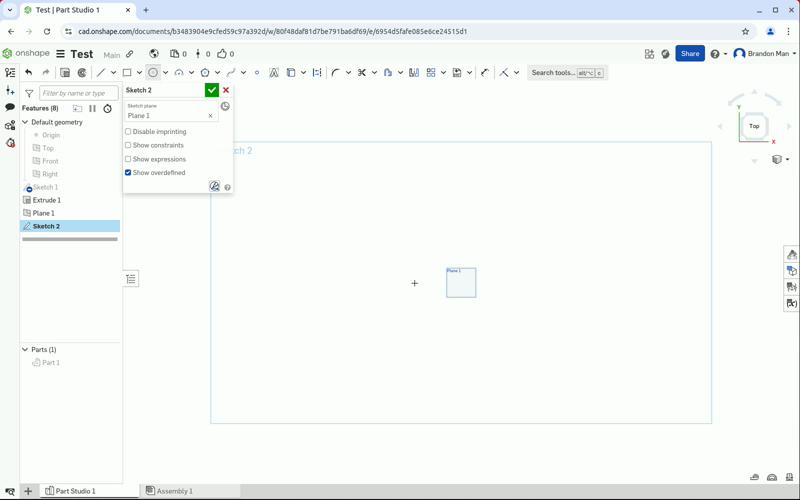
key_up(shift)
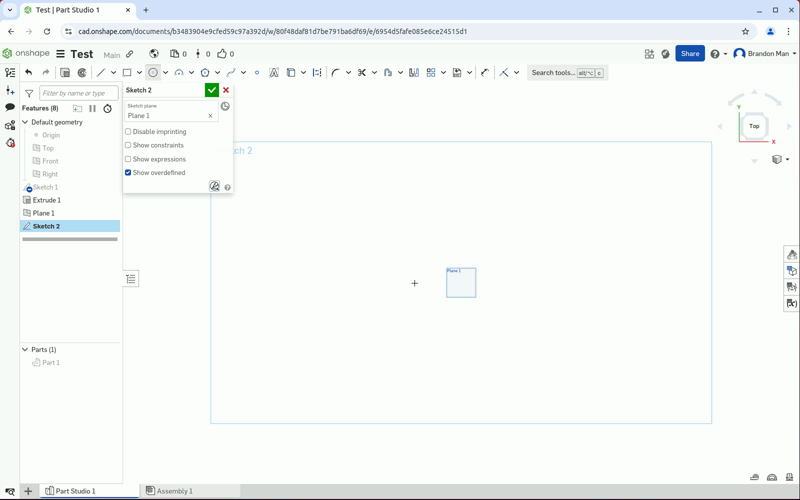
mouse_move(426, 282)
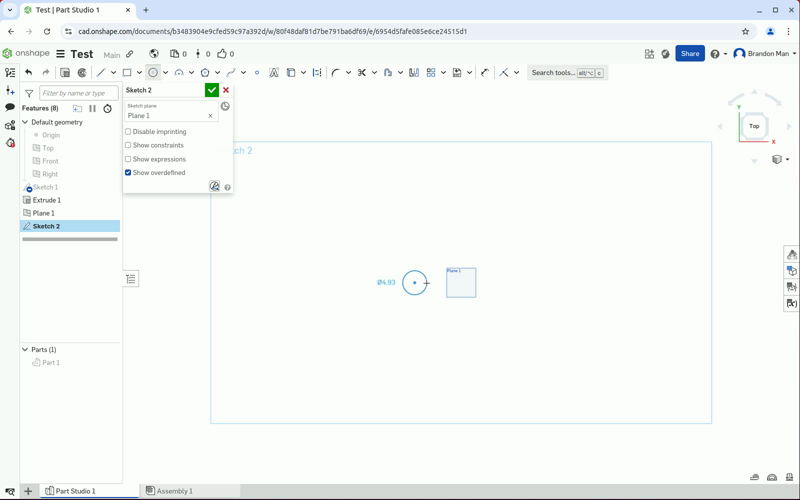
click(426, 282)
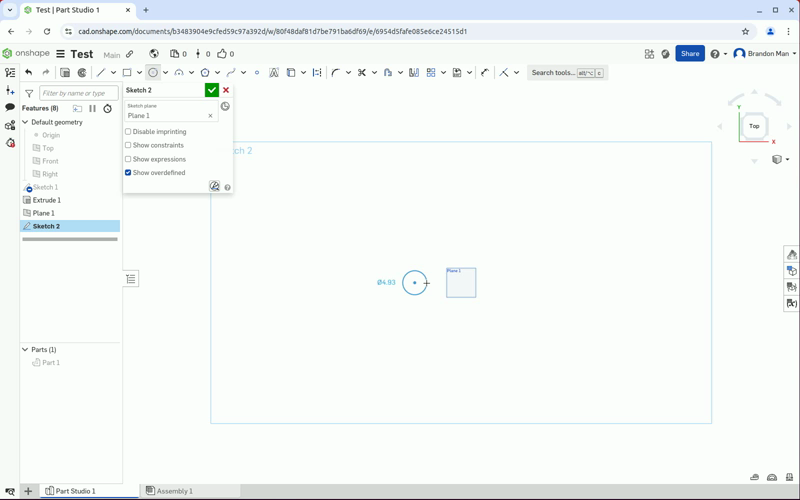
key(esc)
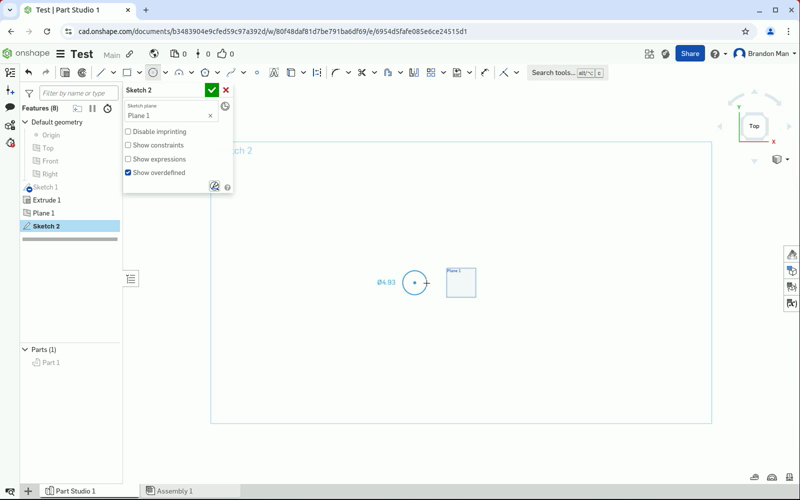
mouse_move(420, 288)
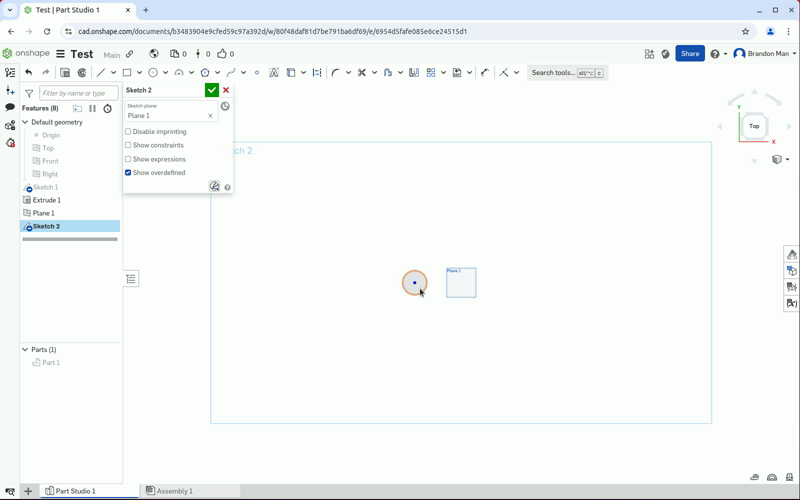
scroll(6)
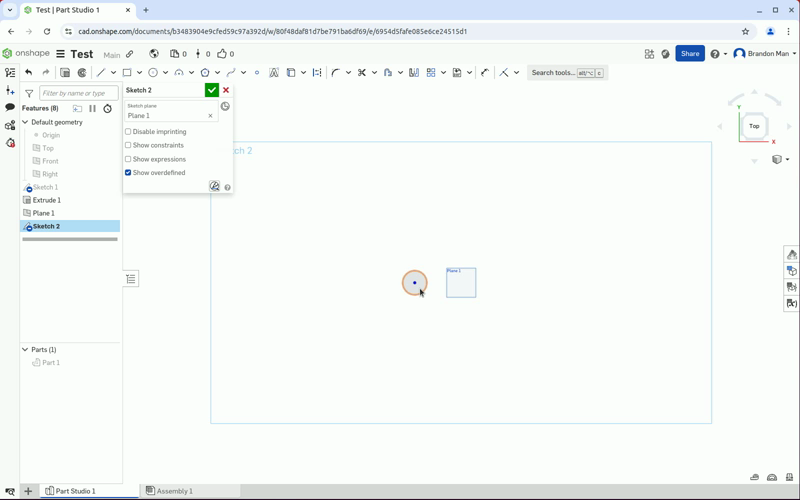
scroll(6)
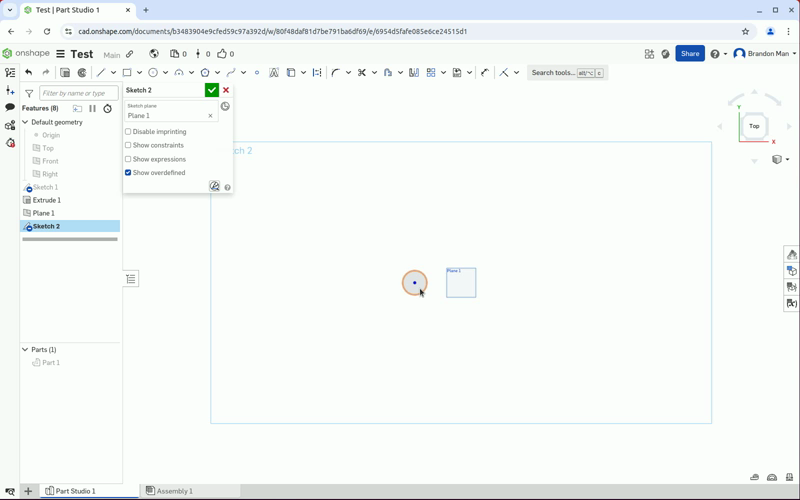
scroll(6)
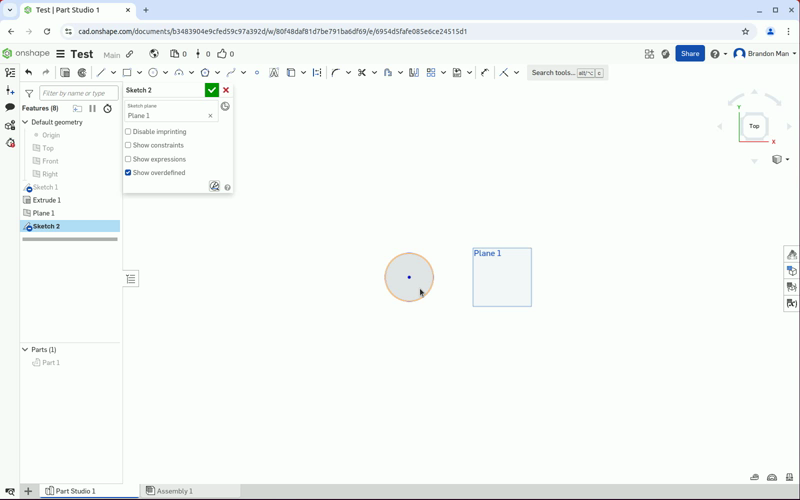
scroll(6)
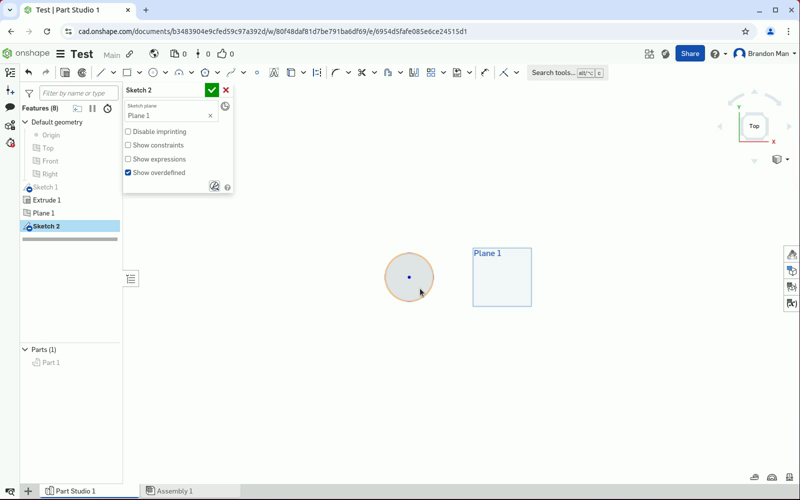
scroll(6)
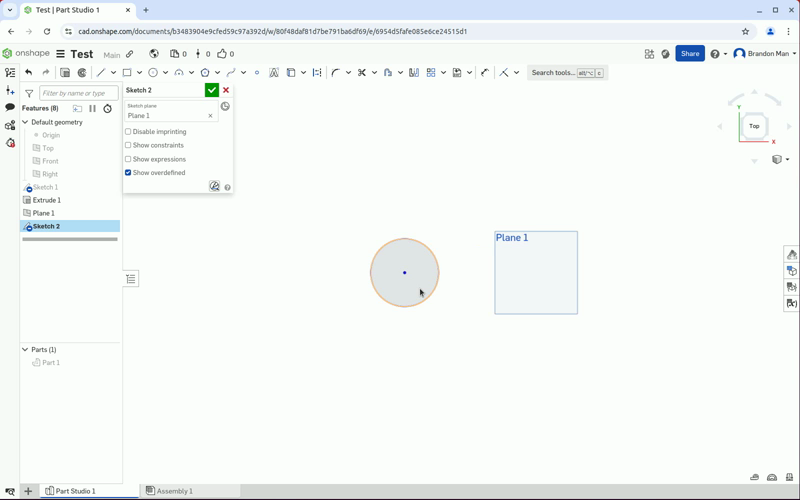
scroll(6)
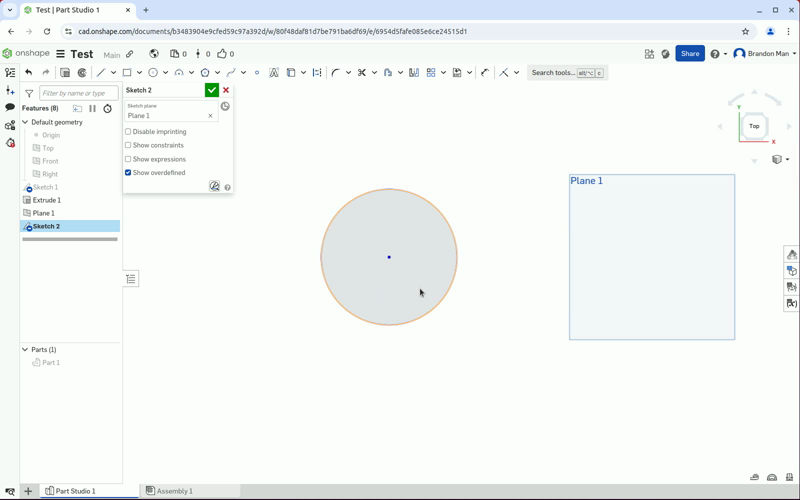
scroll(6)
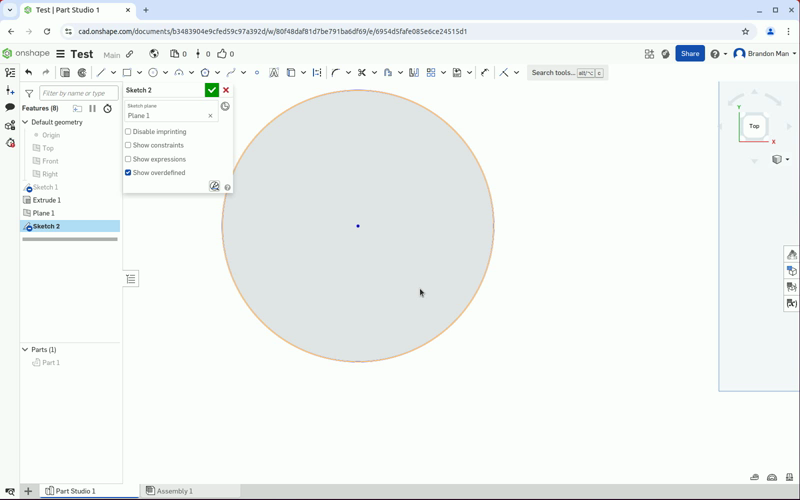
click(420, 288)
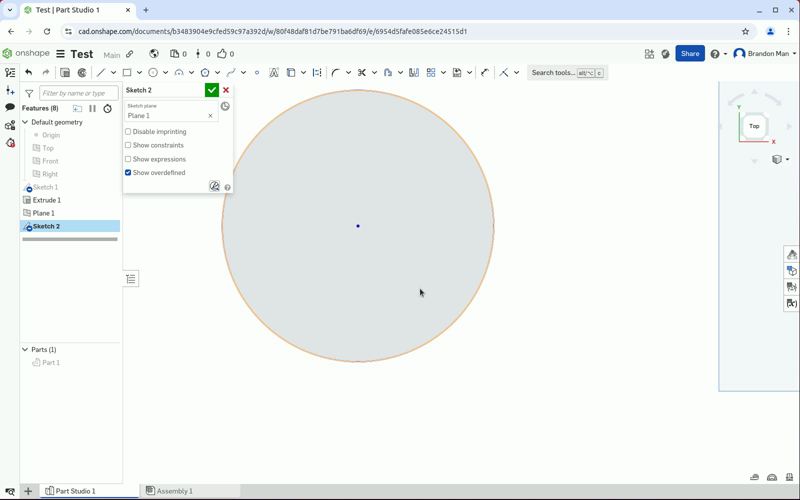
scroll(-6)
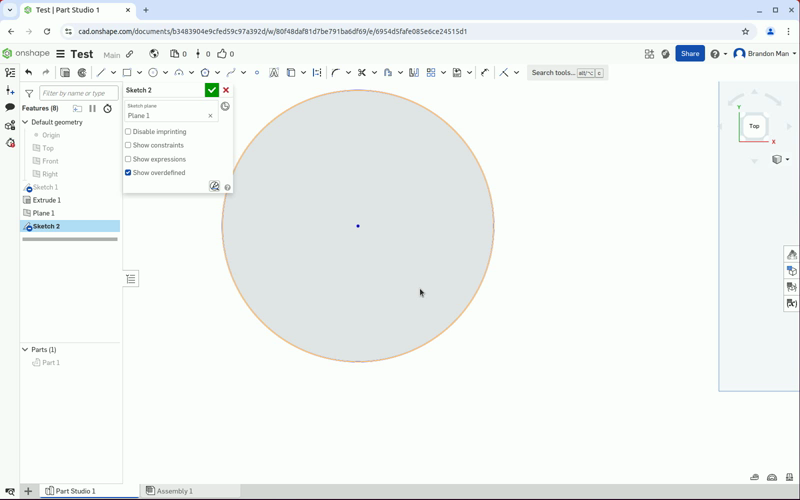
scroll(-6)
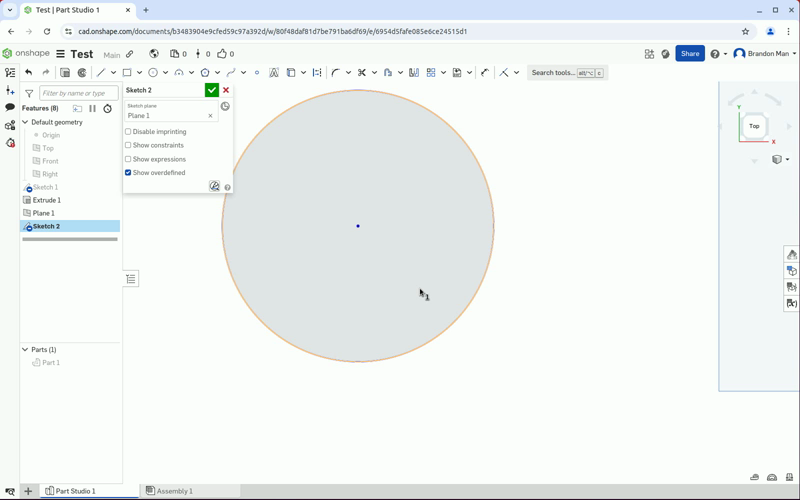
scroll(-6)
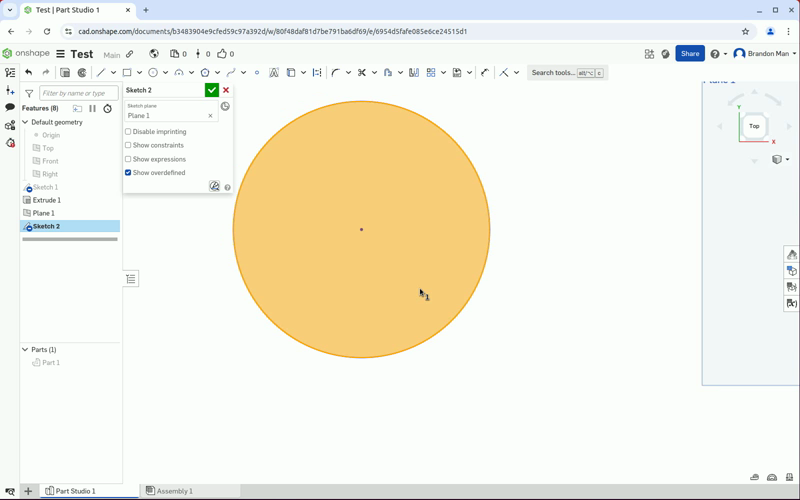
scroll(-6)
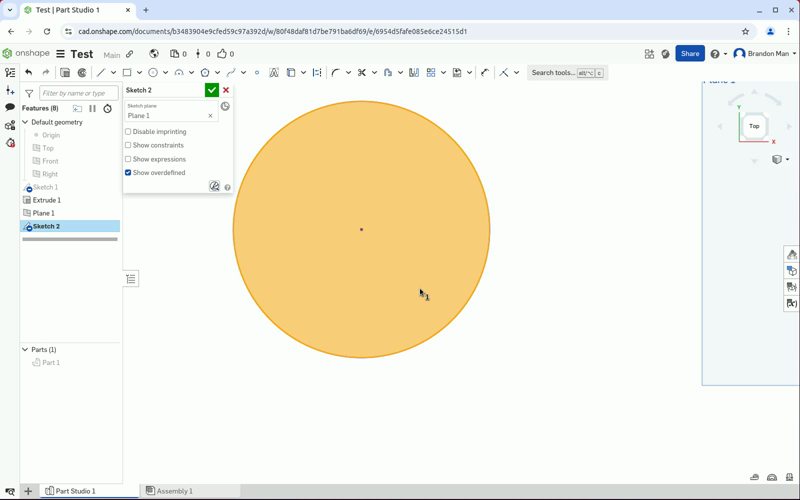
scroll(-6)
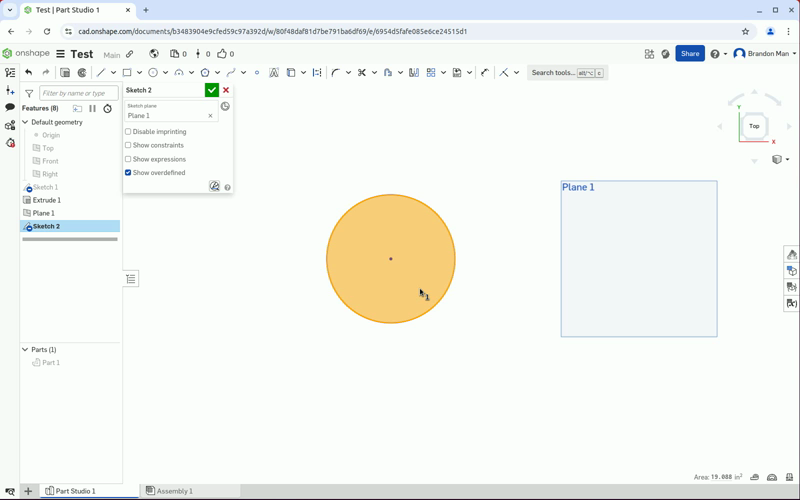
scroll(-6)
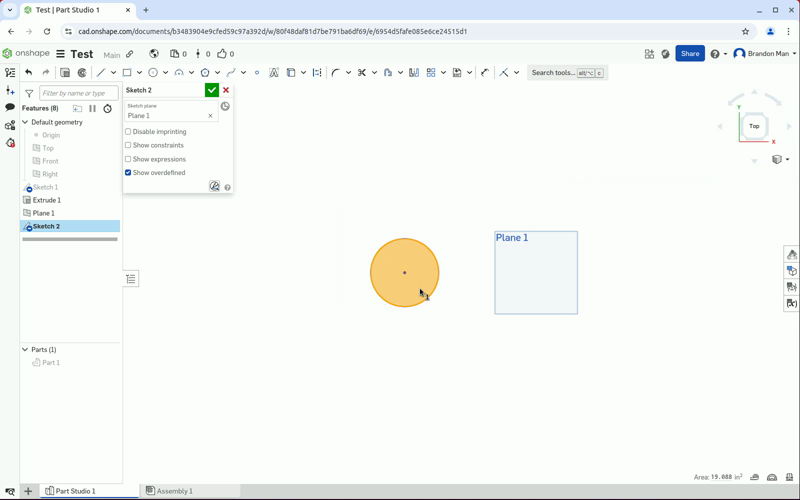
scroll(-6)
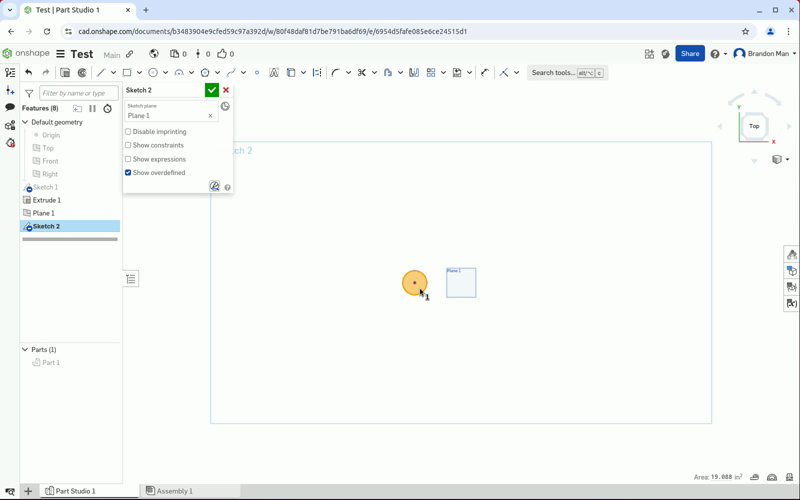
mouse_move(73, 352)
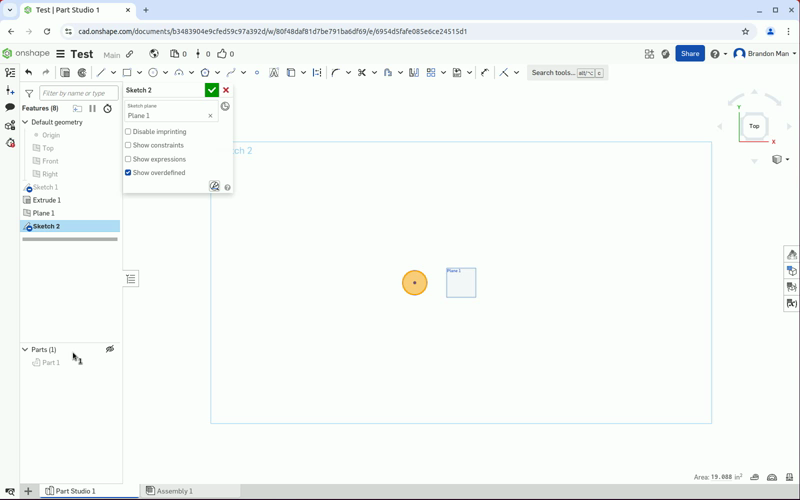
key(shift+y)
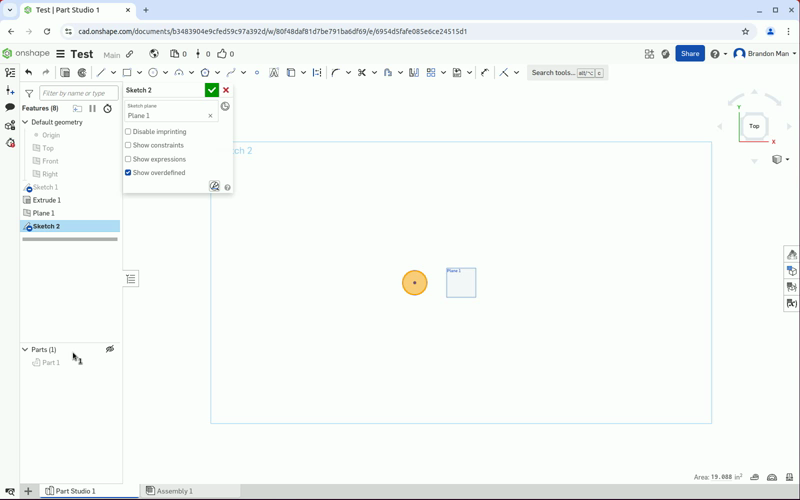
key(shift+e)
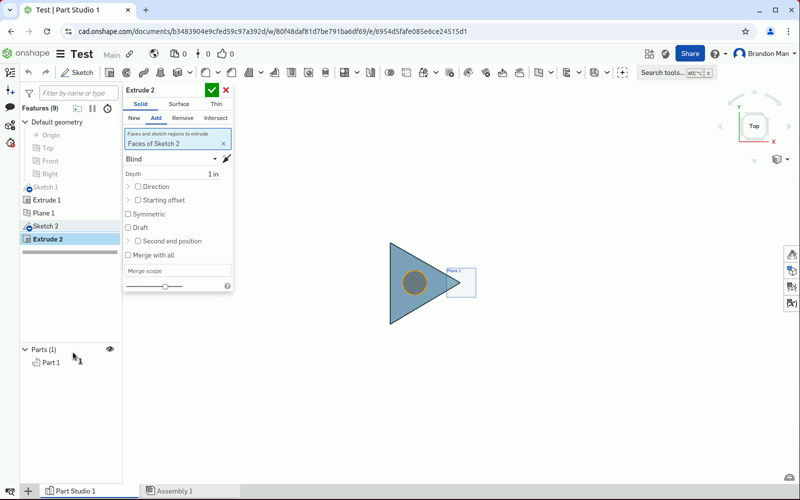
mouse_move(143, 106)
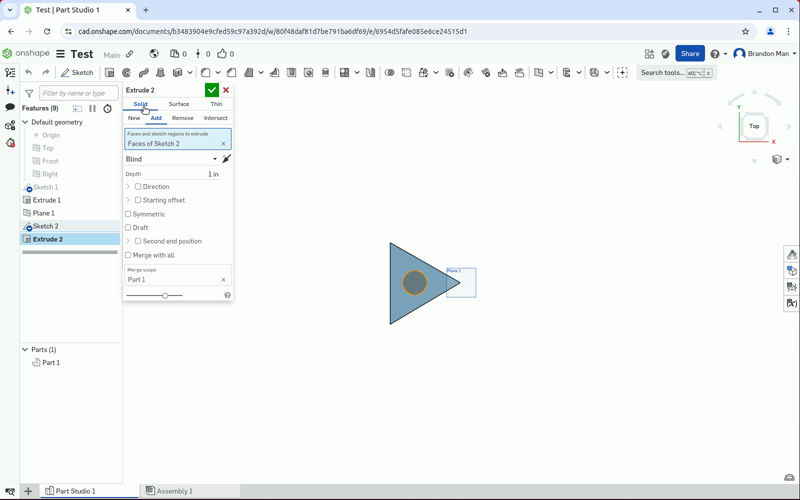
click(143, 106)
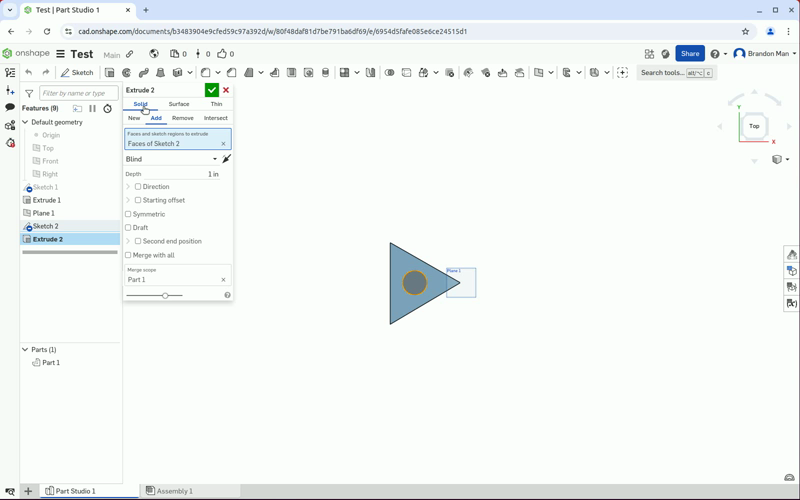
mouse_move(186, 120)
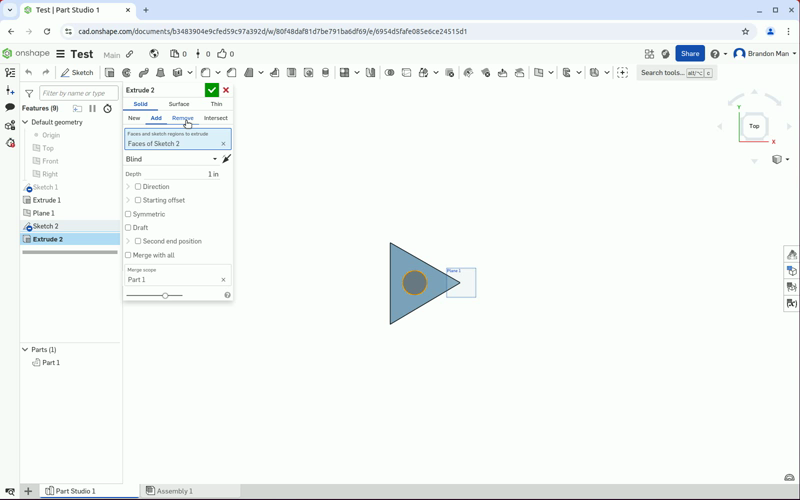
click(186, 120)
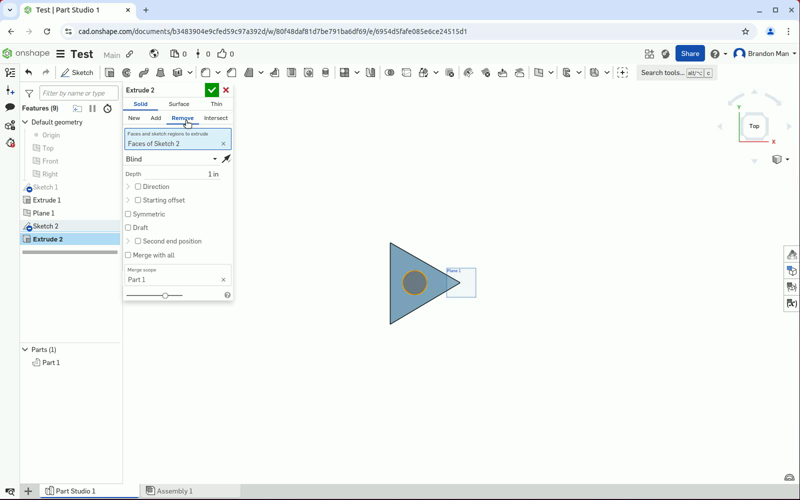
key(tab, 4)
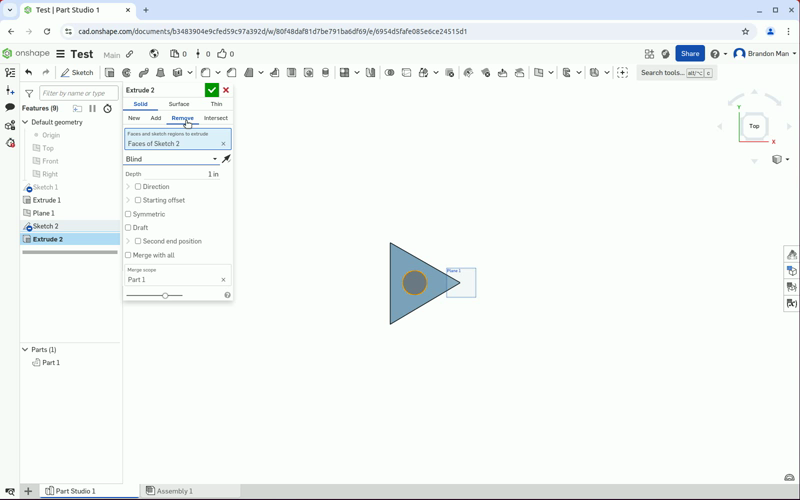
text(11.073)
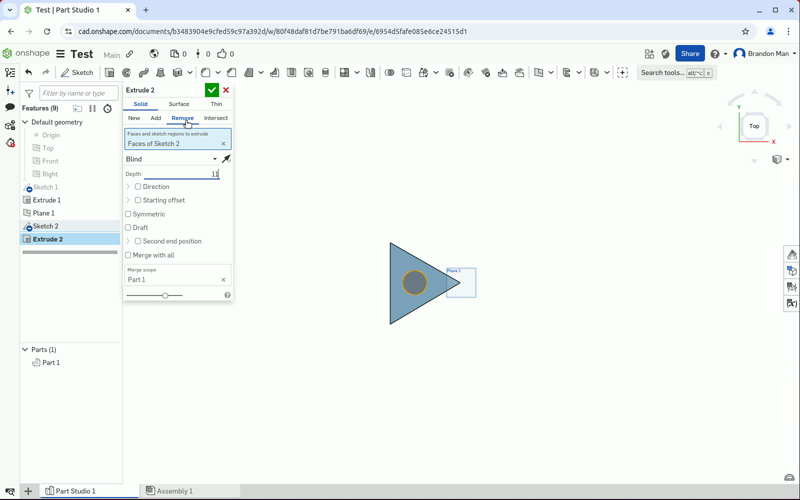
key(tab, 6)
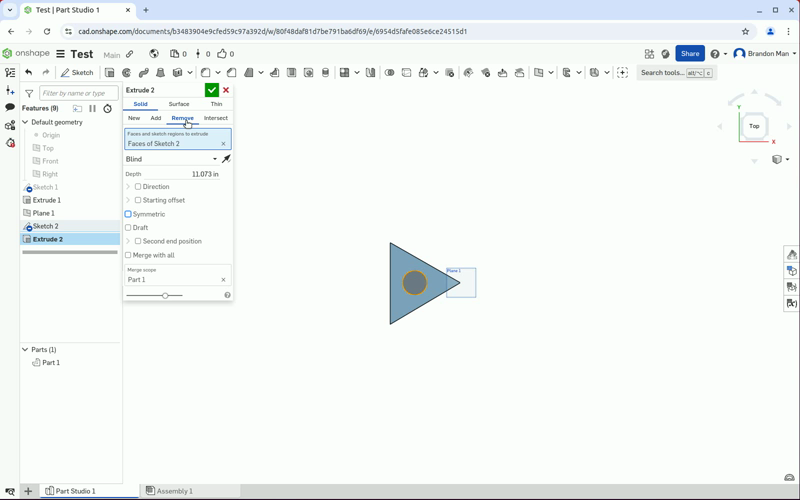
key(space)
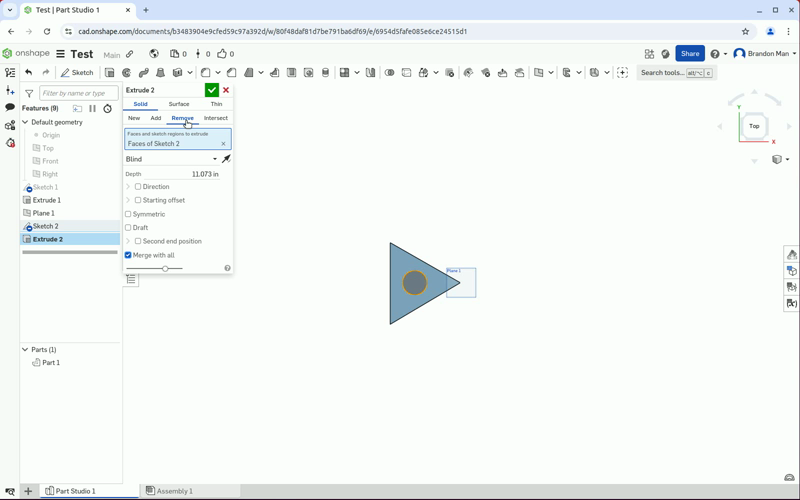
key(enter)
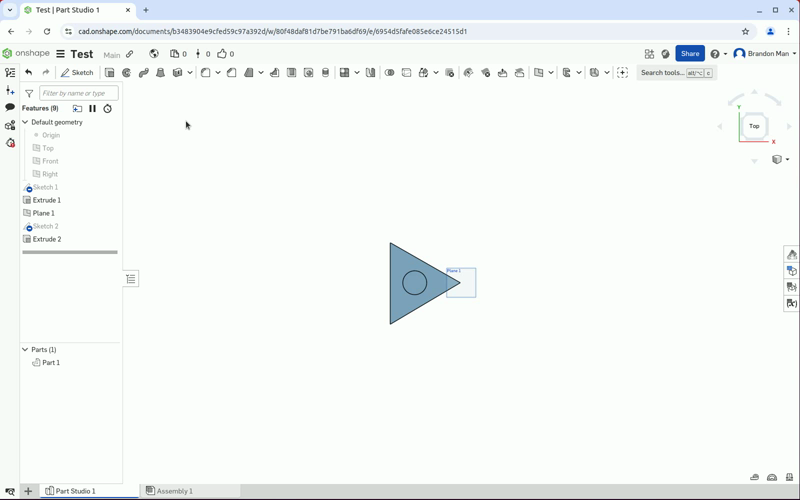
key(shift+h)
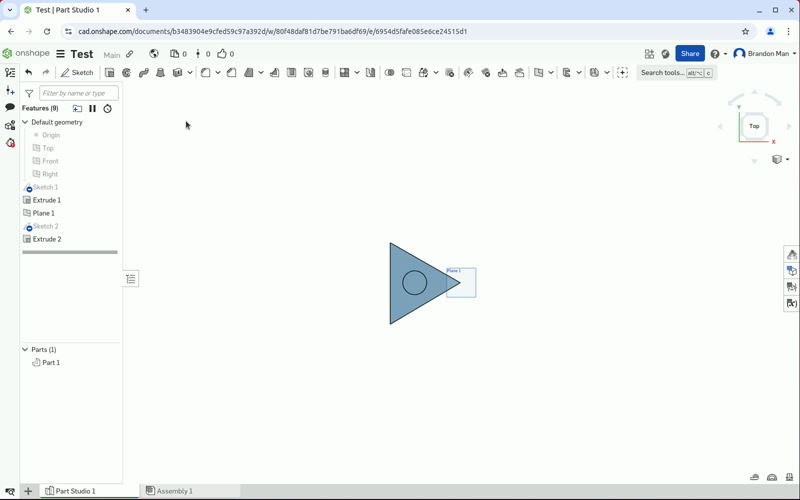
key(shift+h)
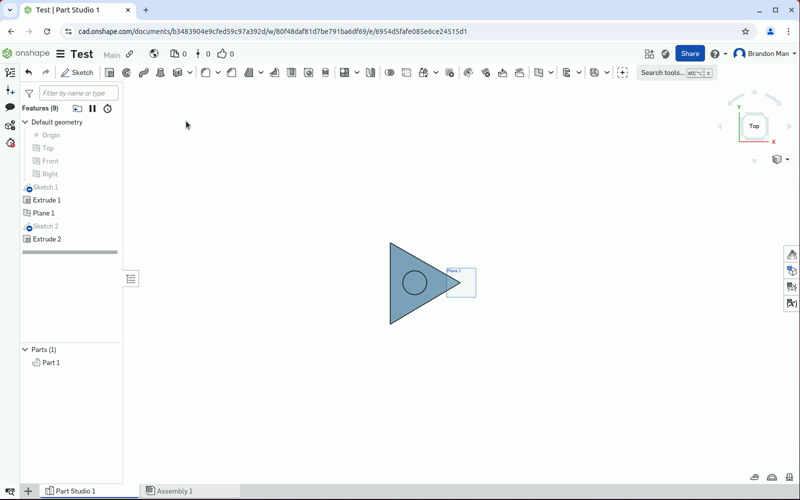
mouse_move(73, 189)
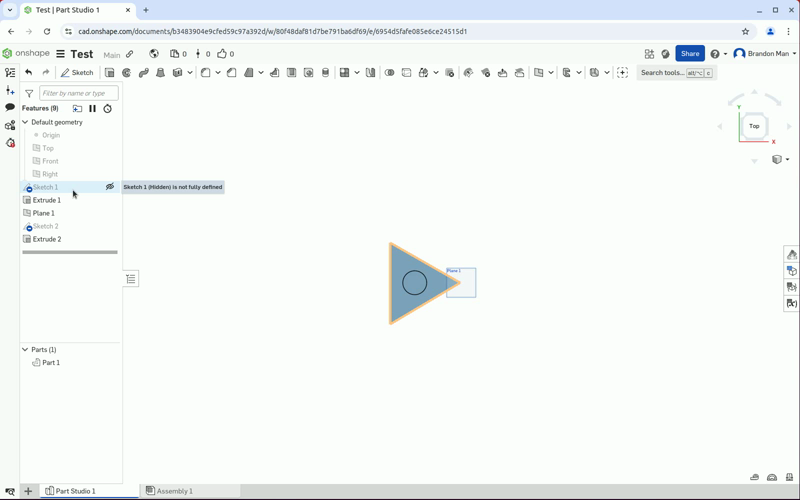
click(73, 189)
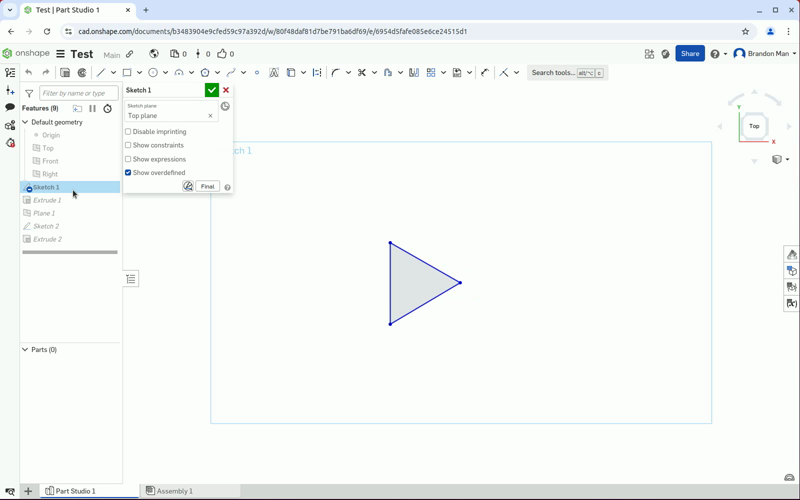
mouse_move(229, 92)
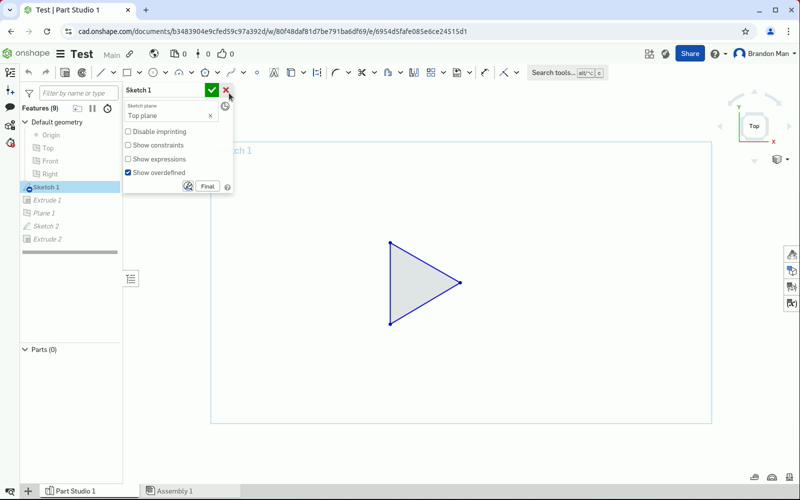
click(229, 92)
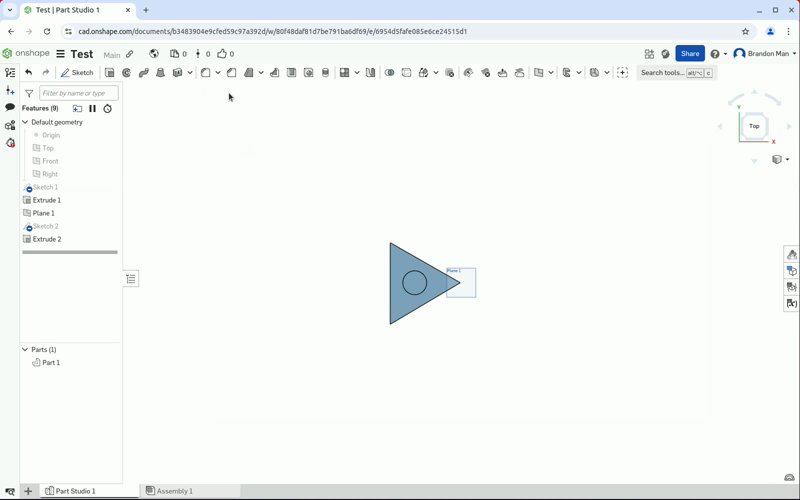
mouse_move(73, 352)
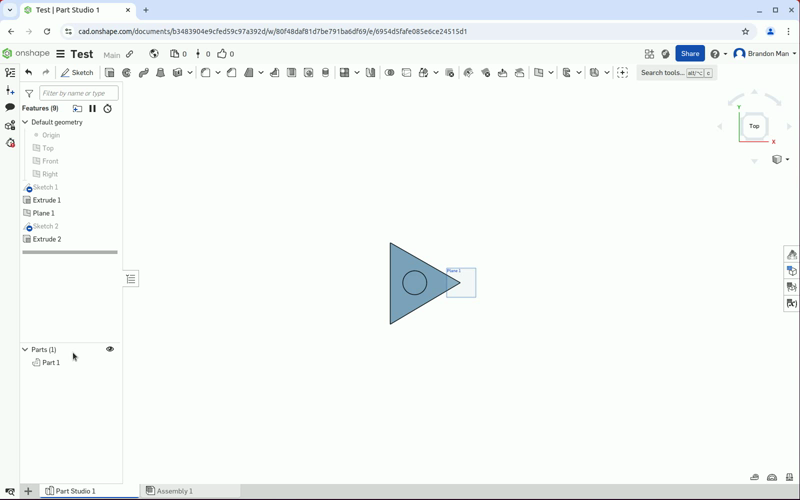
key(y)
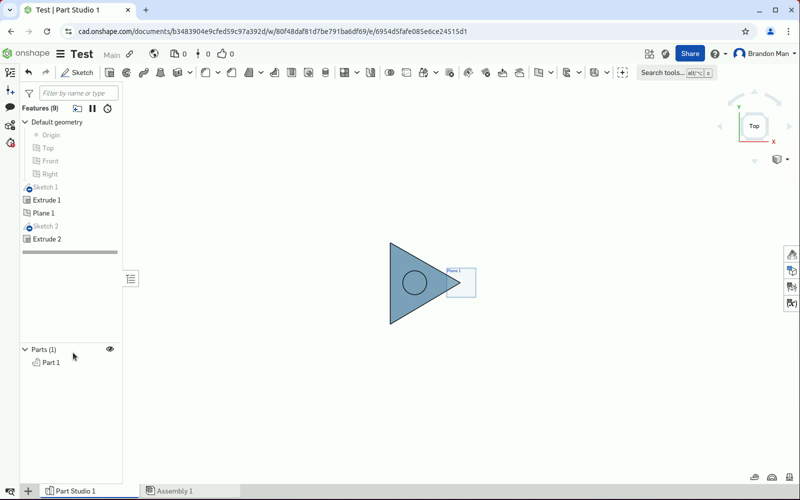
key(shift+p)
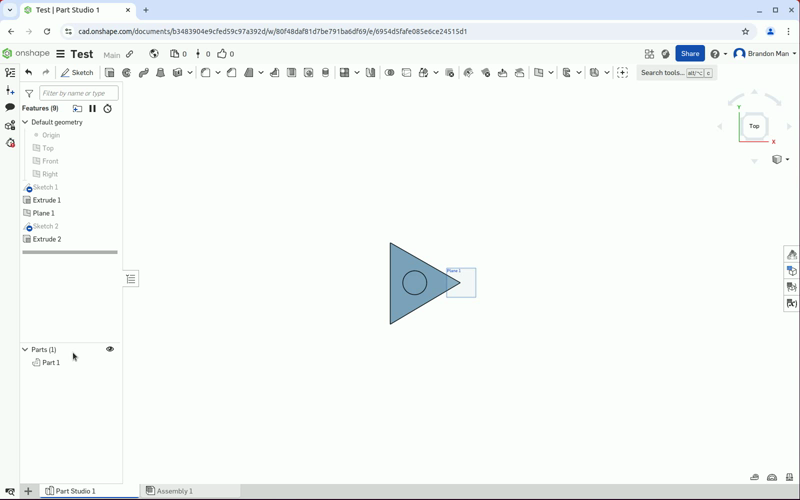
key(space)
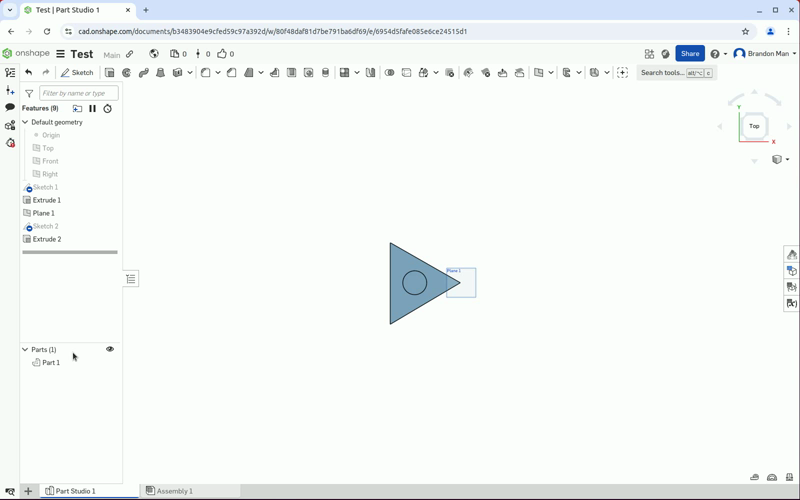
key_down(shift)
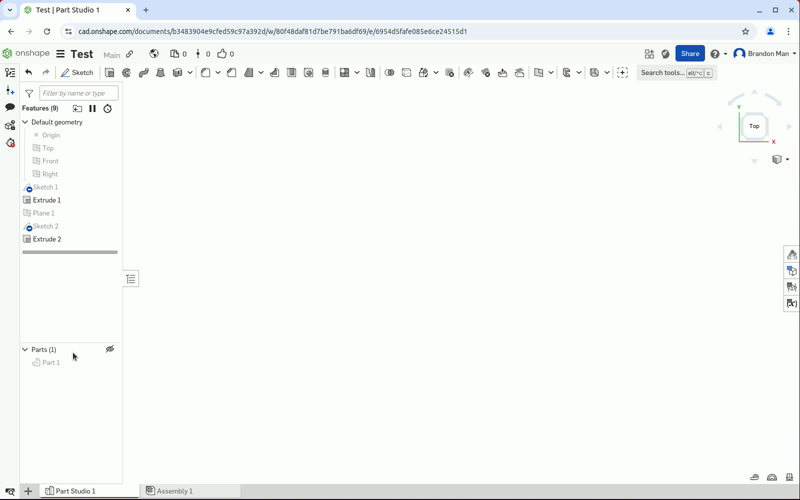
key(up)
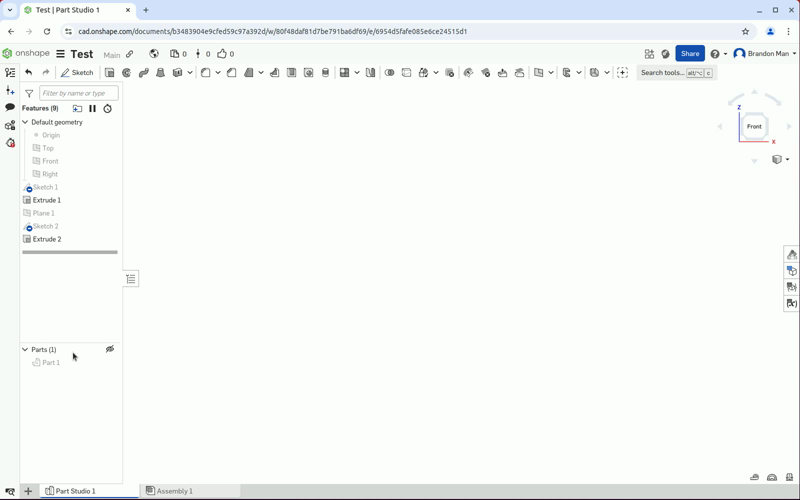
key_up(shift)
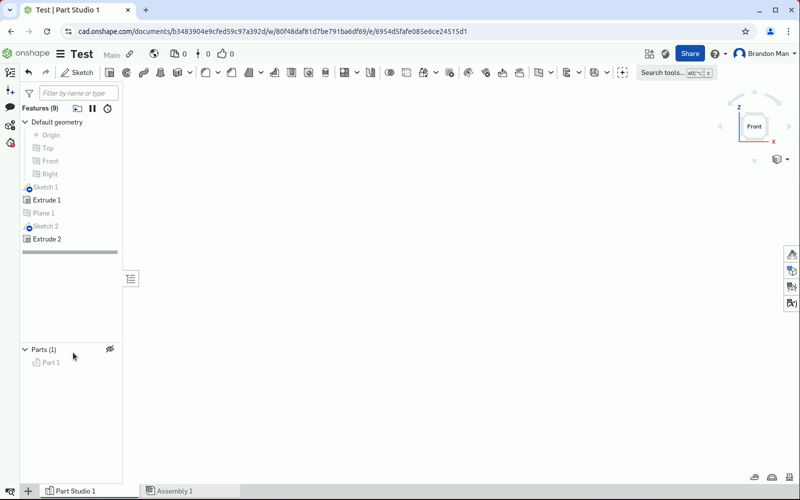
key(space)
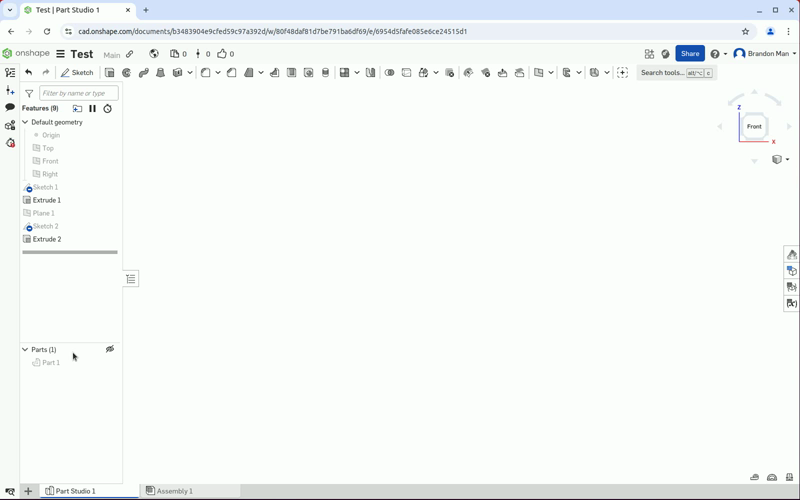
key_down(shift)
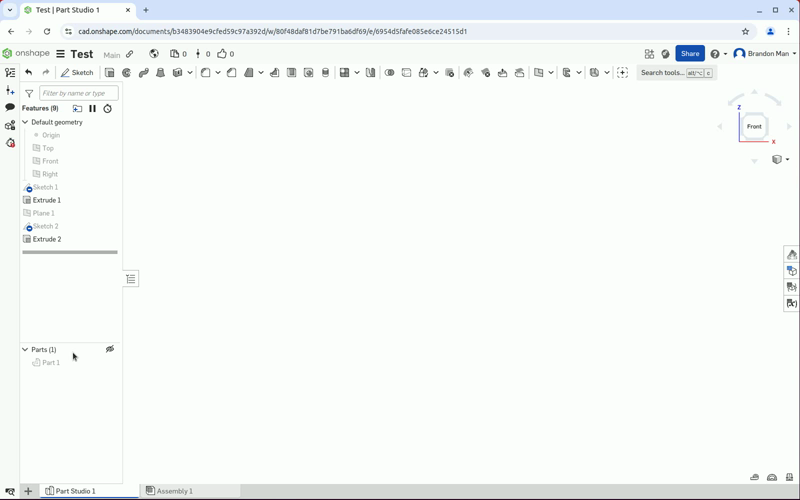
key(left)
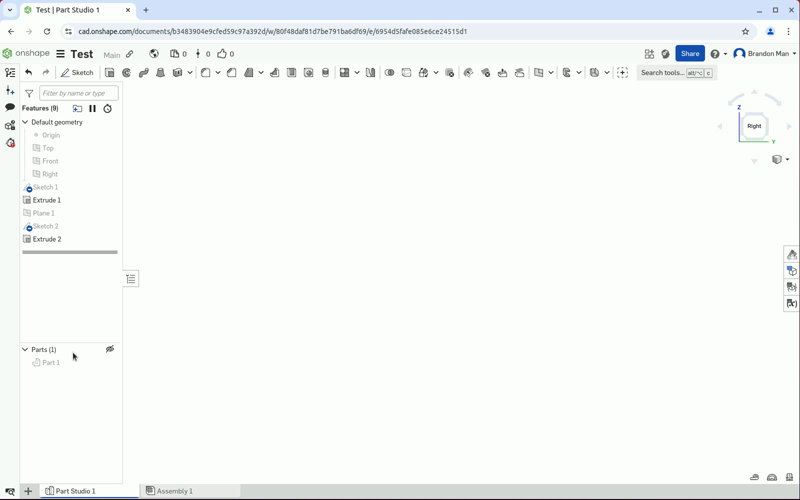
key_up(shift)
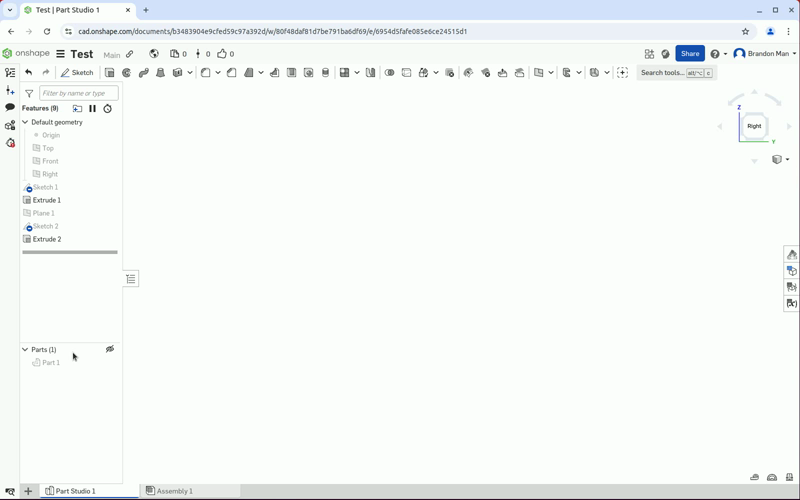
mouse_move(73, 352)
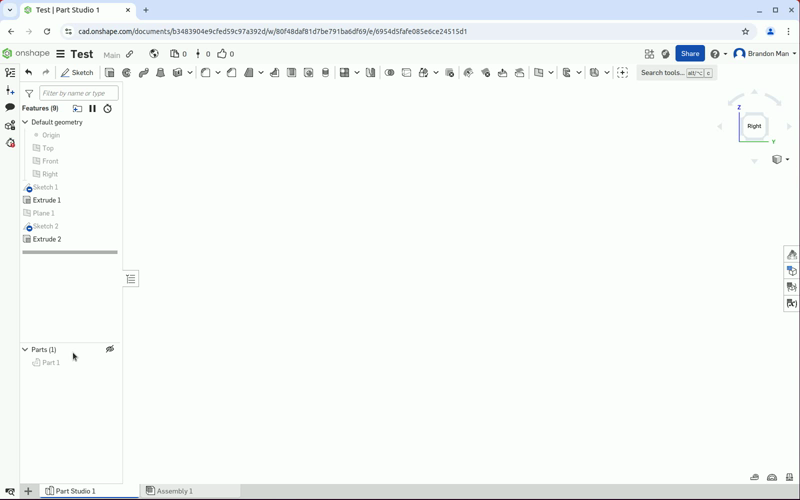
key(shift+y)
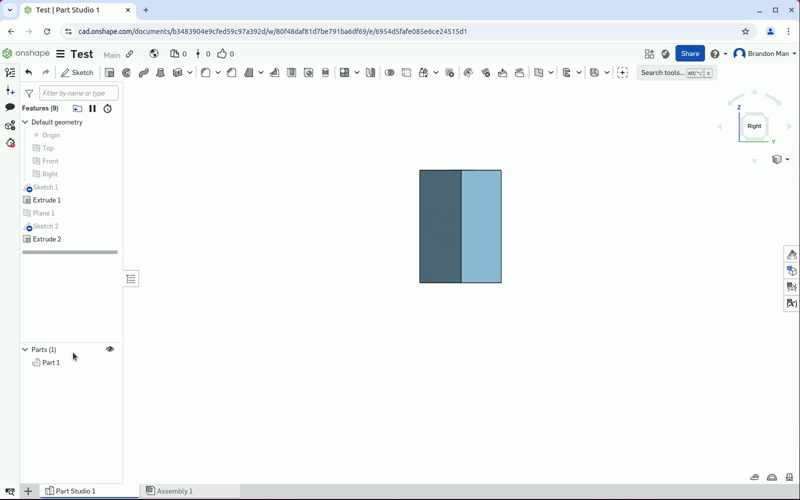
mouse_move(541, 75)
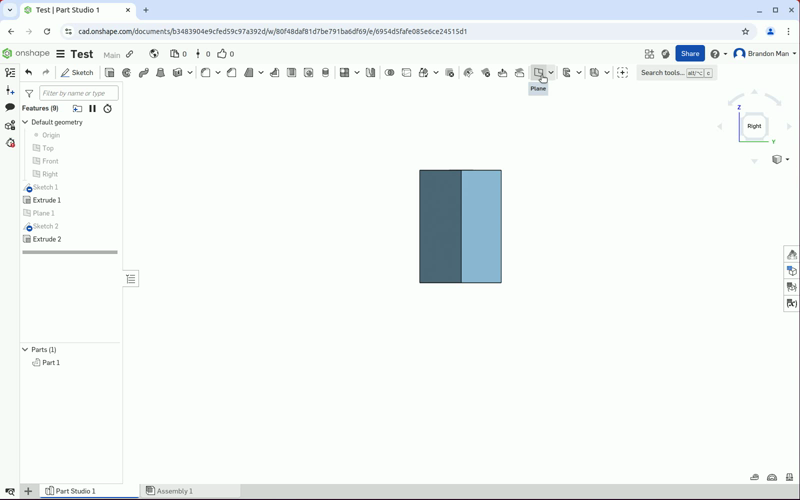
click(541, 75)
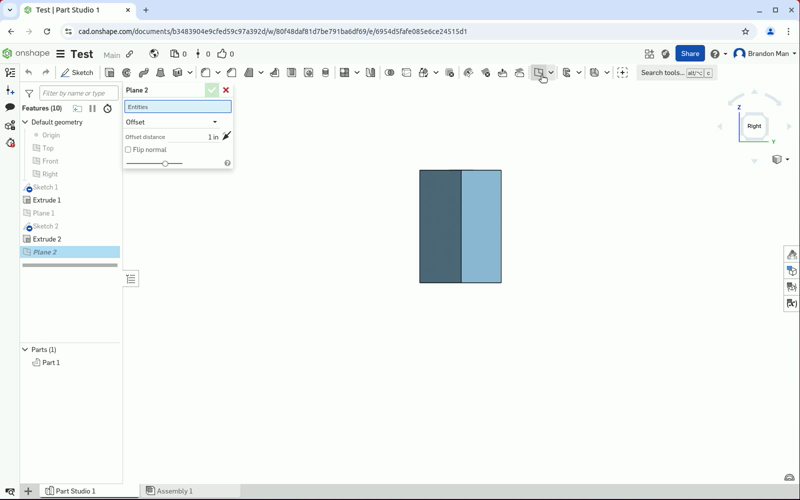
mouse_move(73, 176)
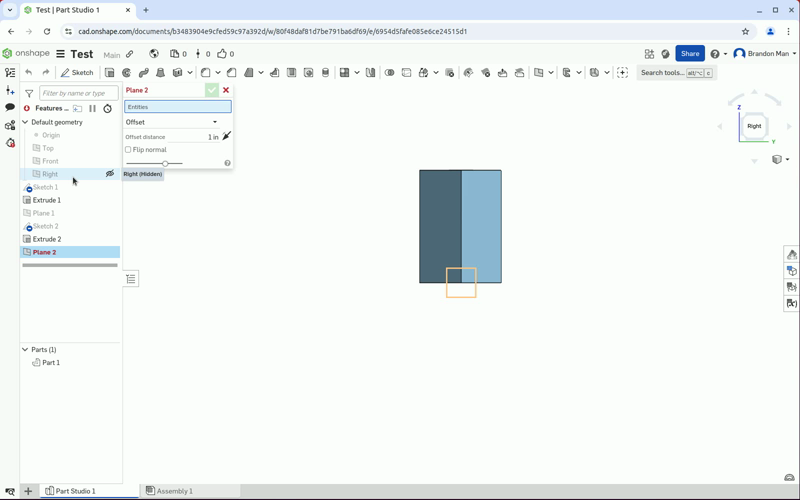
click(73, 176)
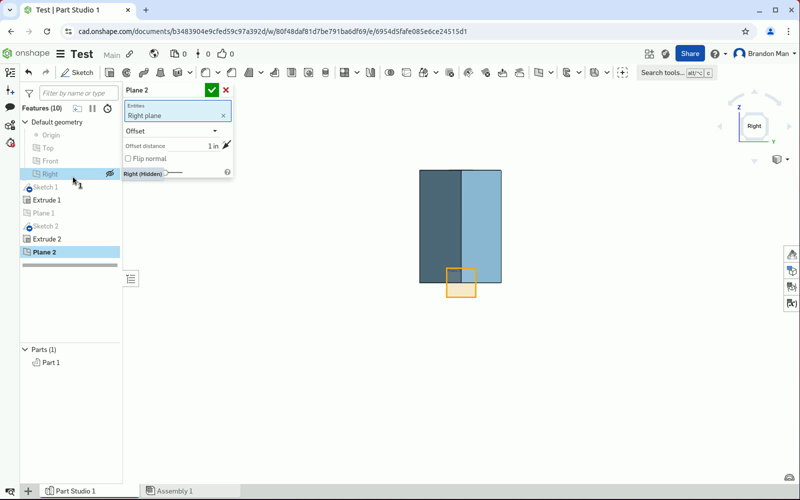
key(tab, 2)
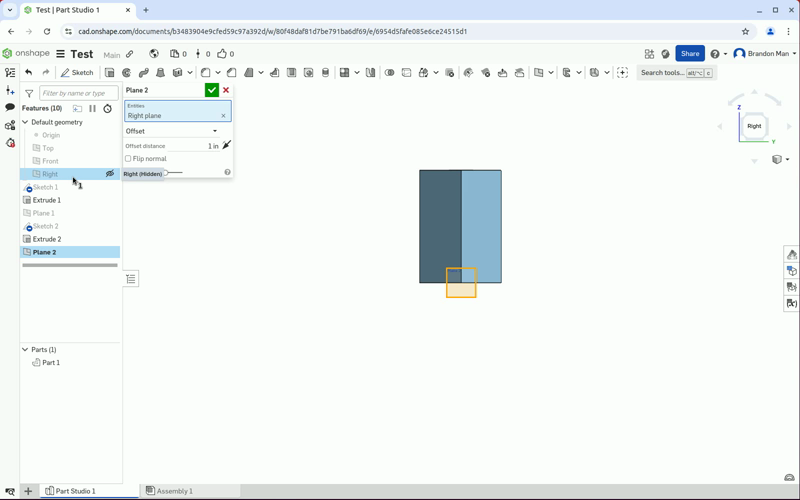
text(14.45)
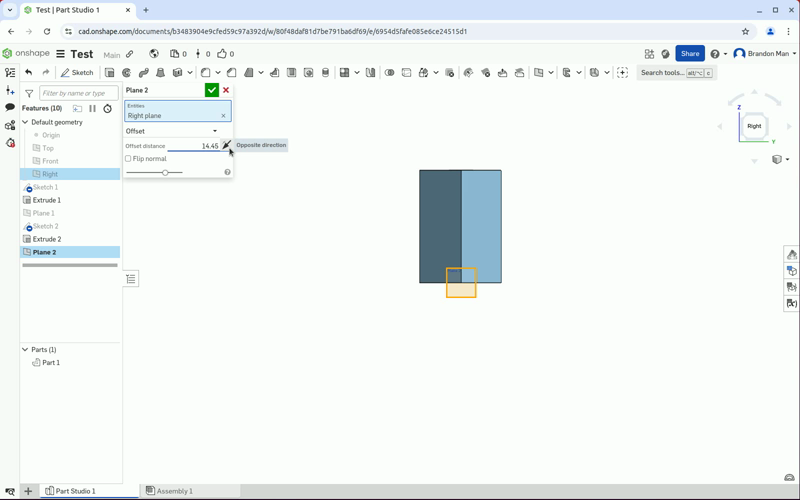
mouse_move(229, 147)
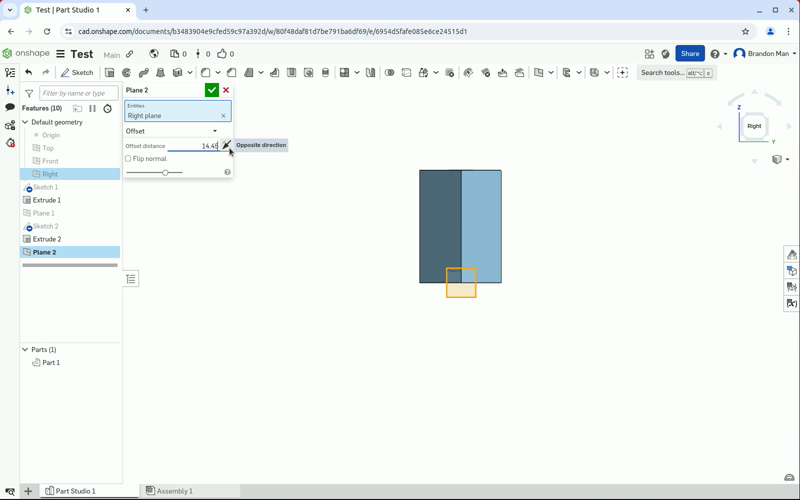
click(229, 147)
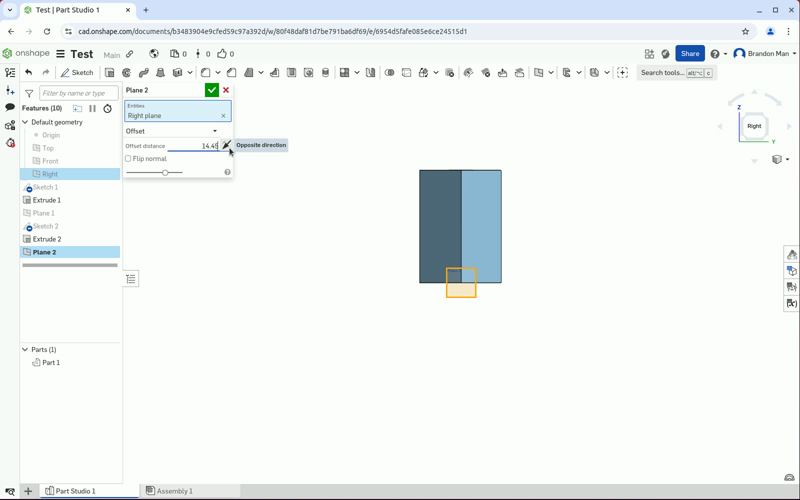
key(enter, 2)
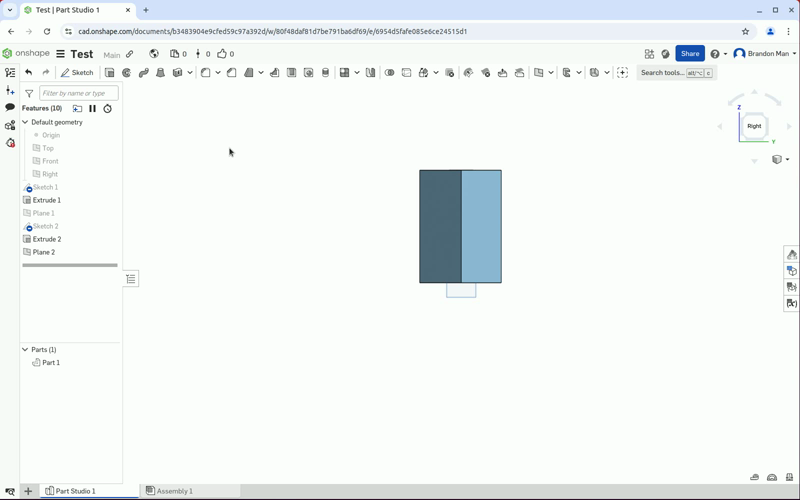
key(shift+s)
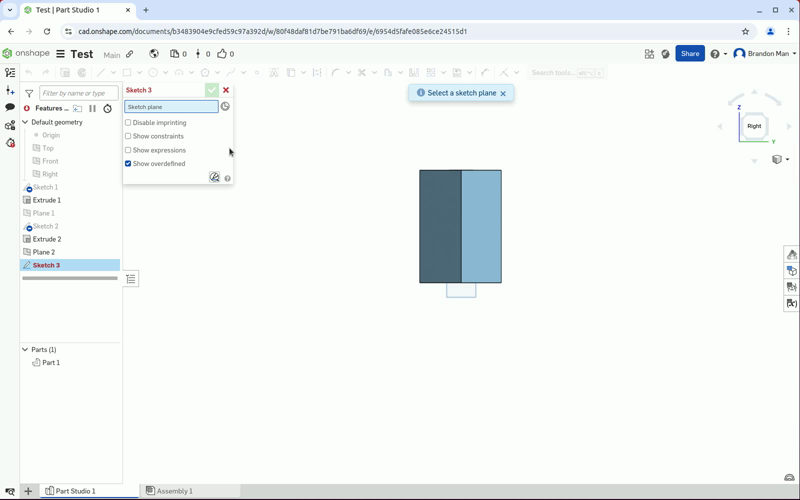
mouse_move(73, 254)
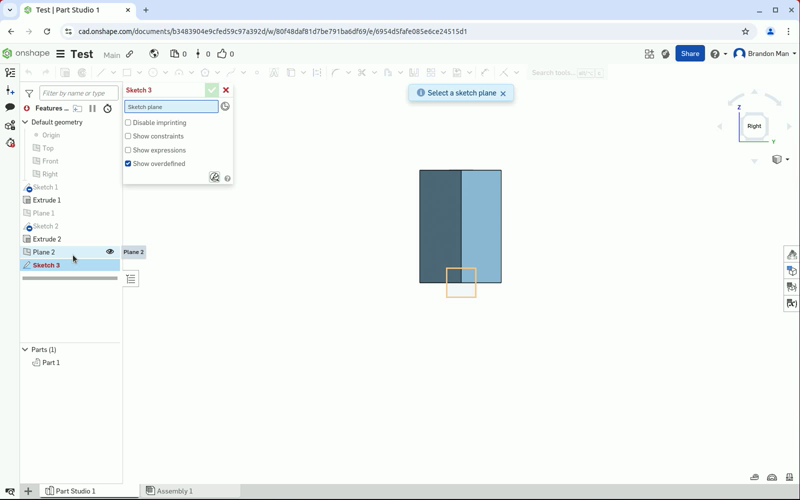
click(73, 254)
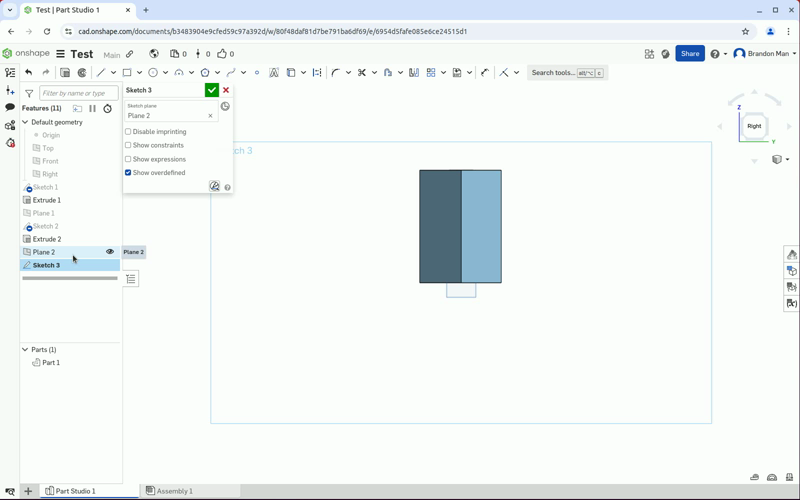
mouse_move(73, 352)
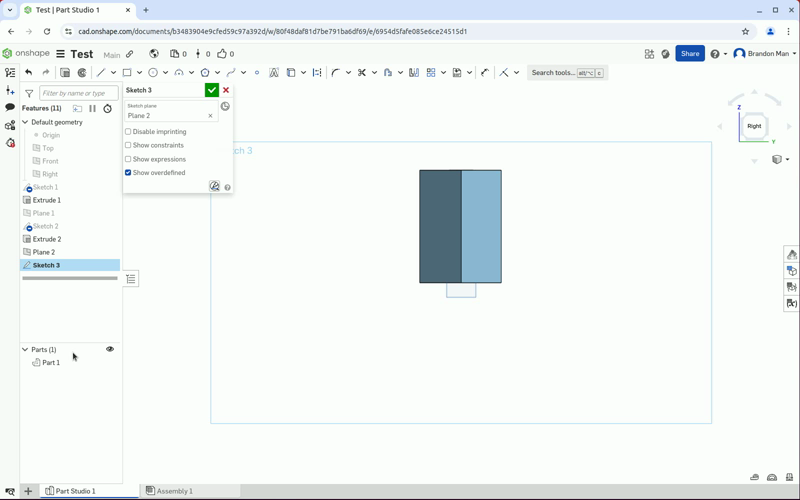
key(y)
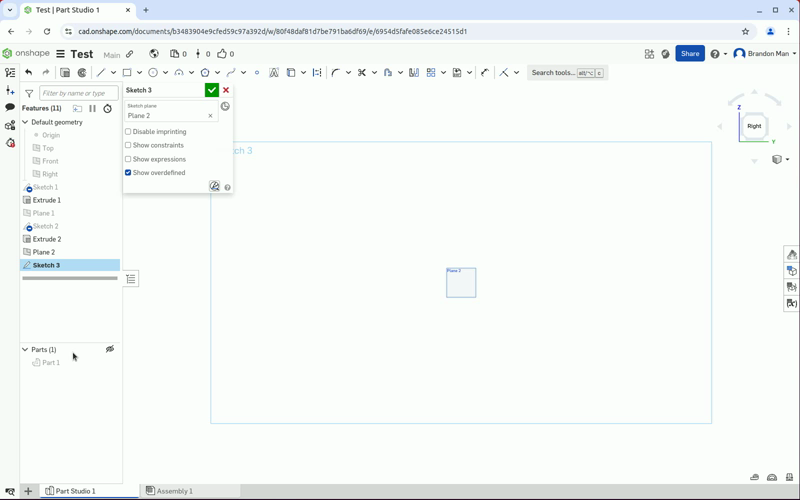
key(l)
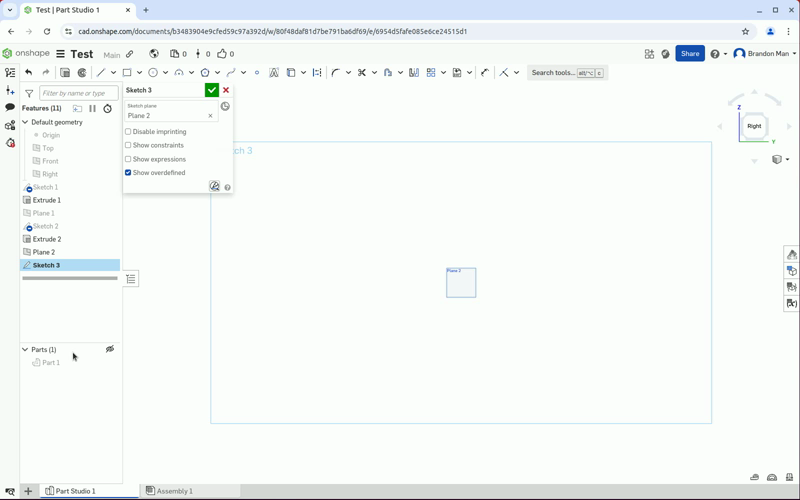
key_down(shift)
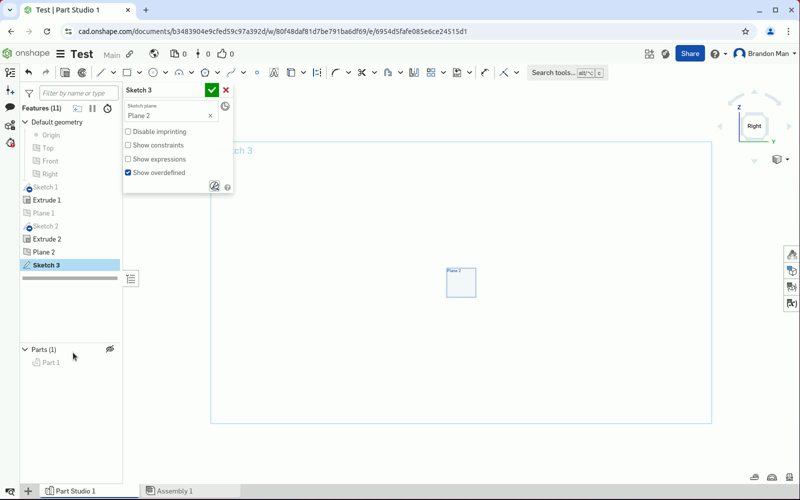
mouse_move(438, 259)
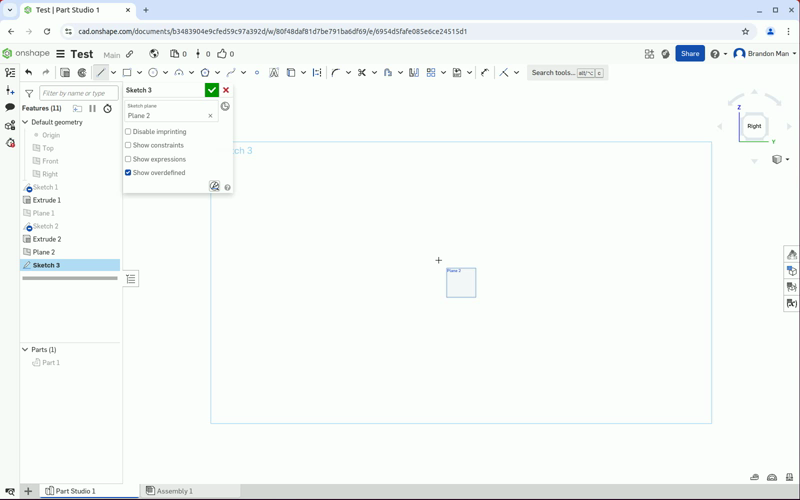
click(438, 259)
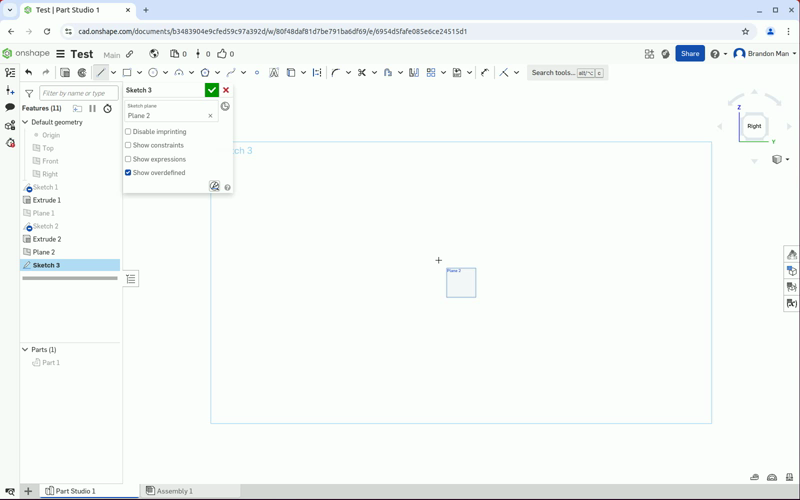
key_up(shift)
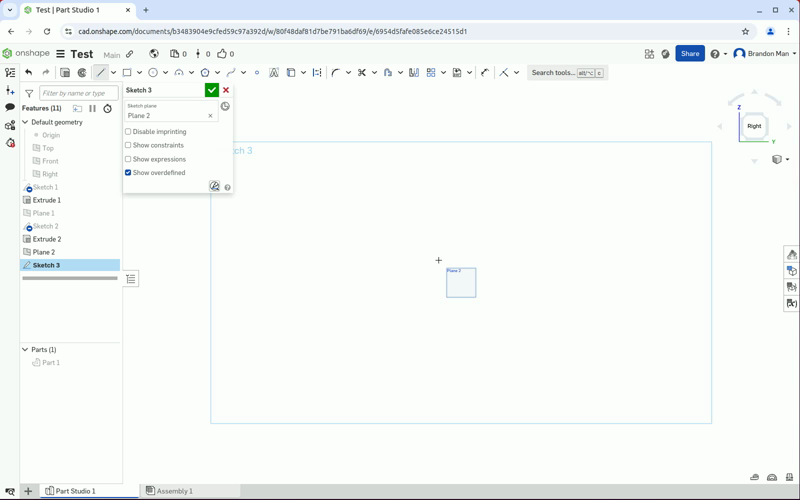
key_down(shift)
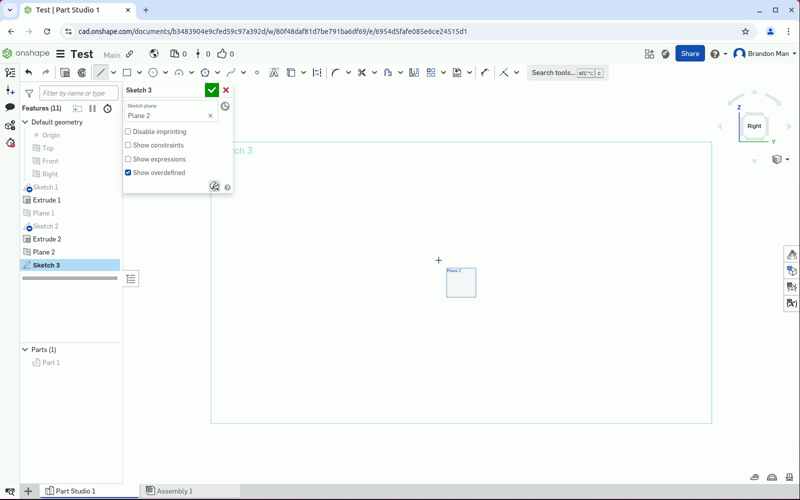
mouse_move(468, 259)
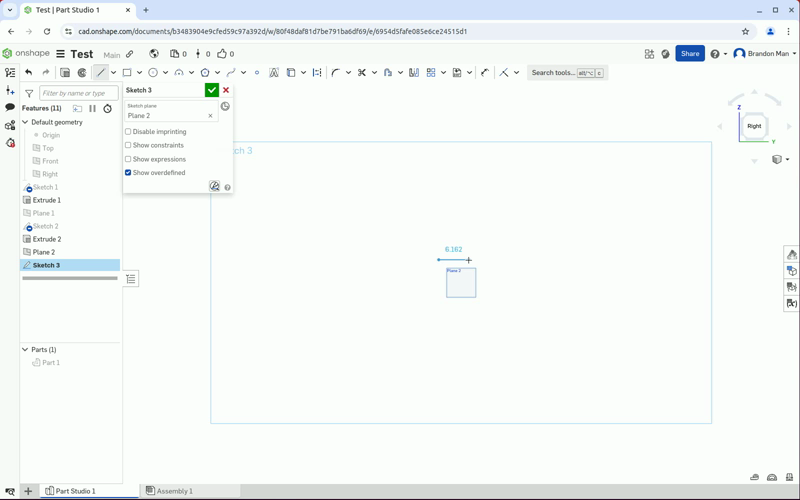
mouse_move(484, 259)
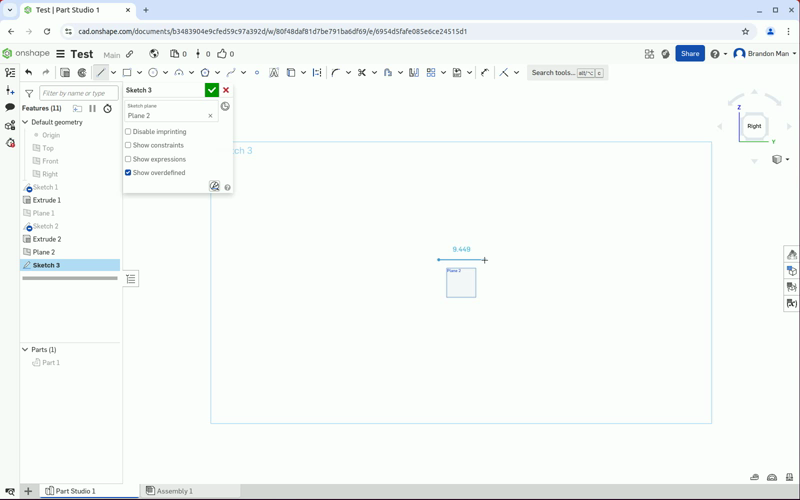
click(484, 259)
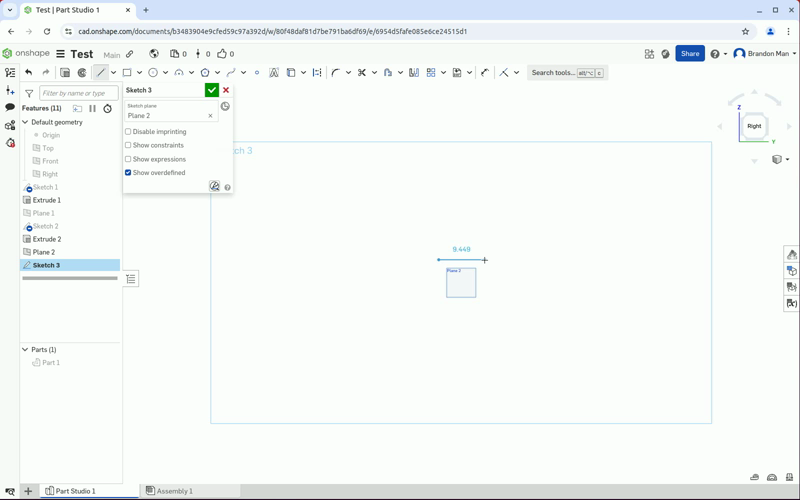
key_up(shift)
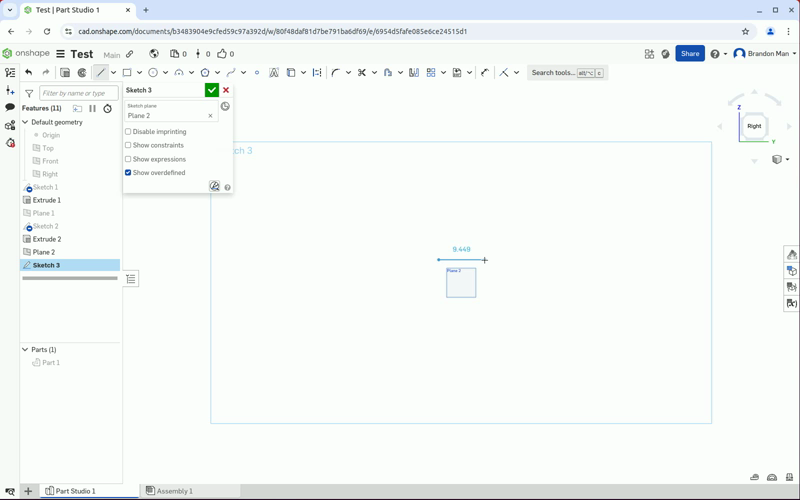
key_down(shift)
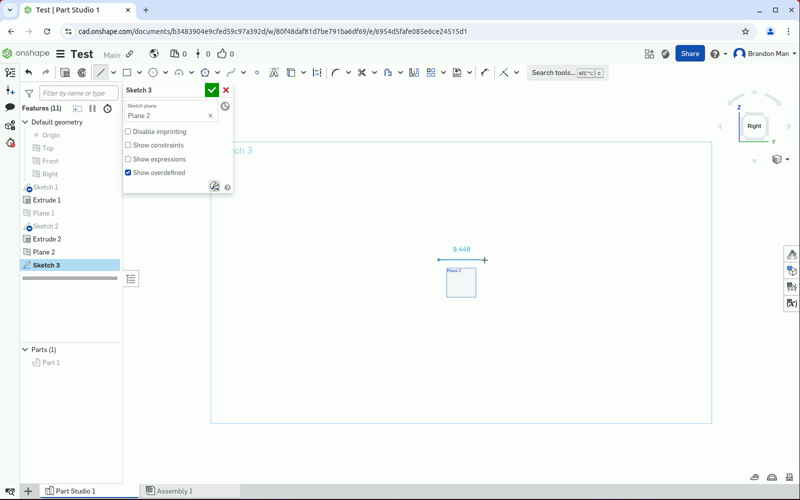
mouse_move(484, 193)
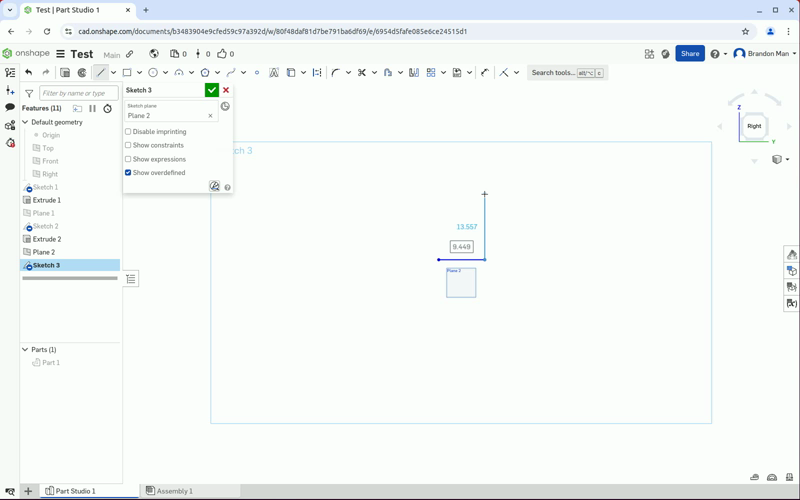
click(484, 193)
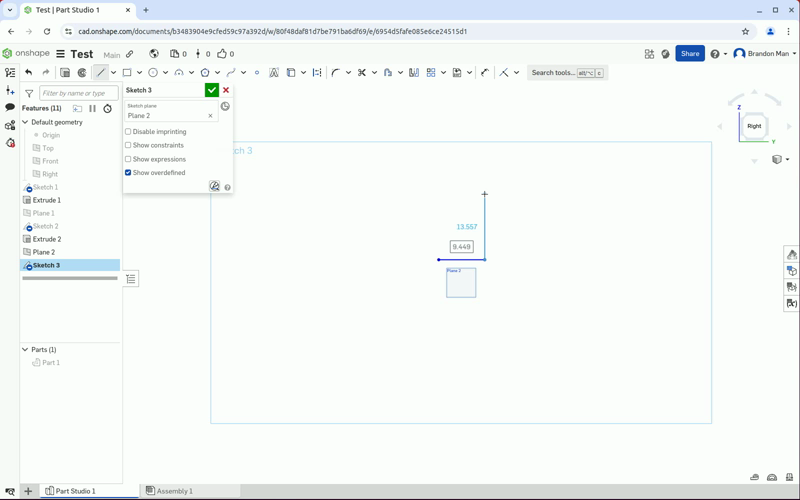
key_up(shift)
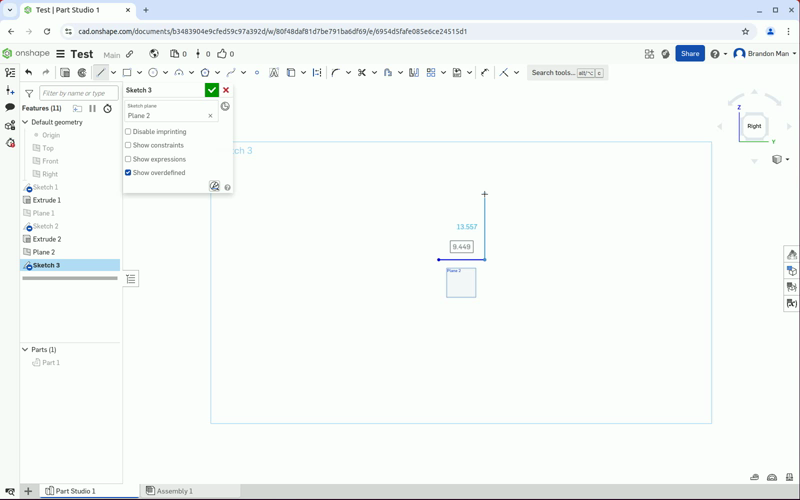
key_down(shift)
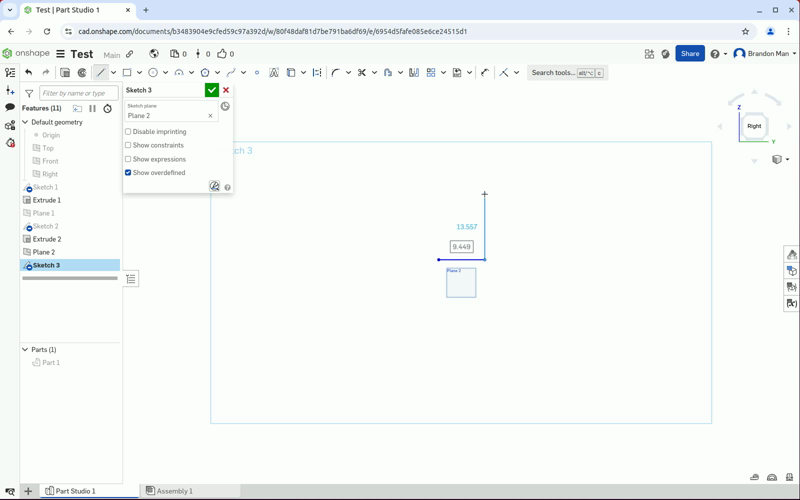
mouse_move(514, 193)
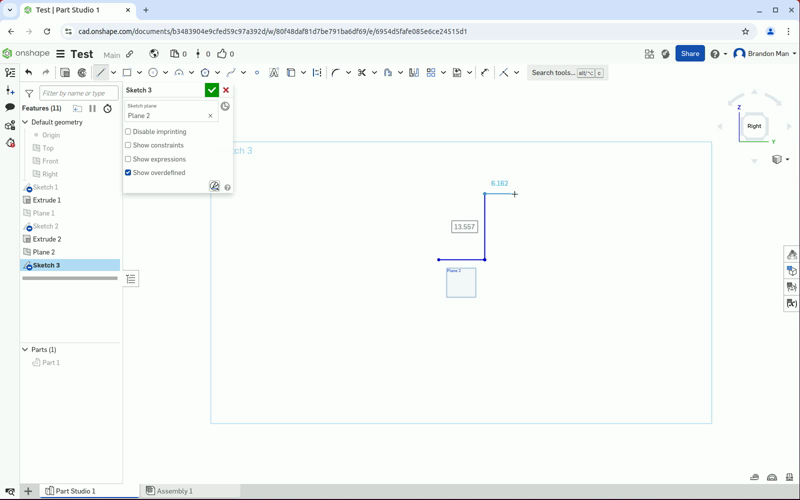
mouse_move(438, 193)
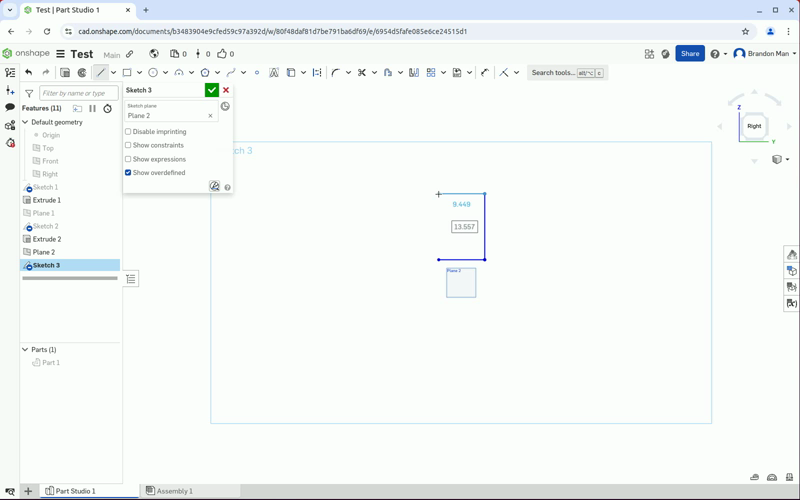
click(438, 193)
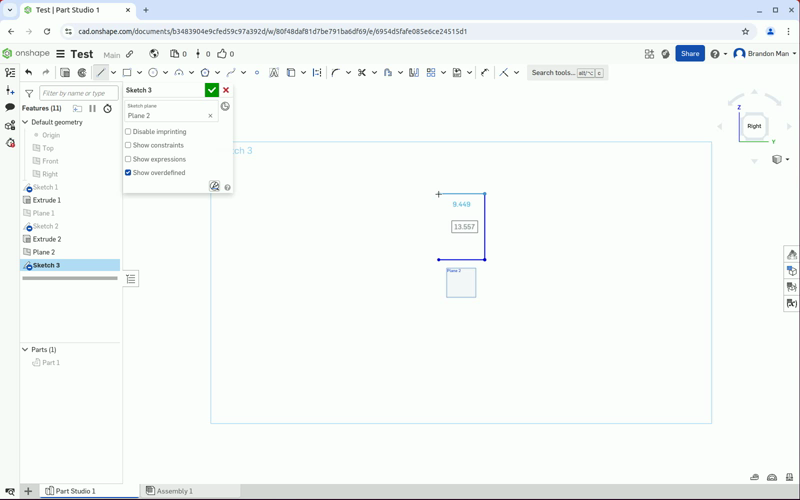
key_up(shift)
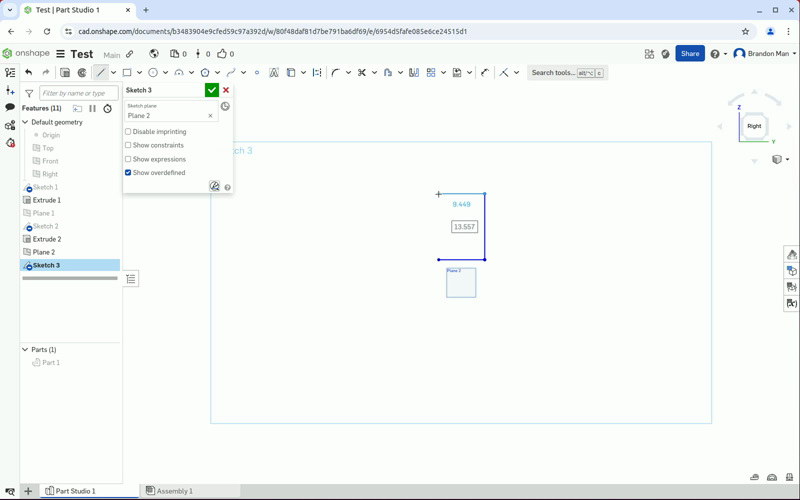
key_down(shift)
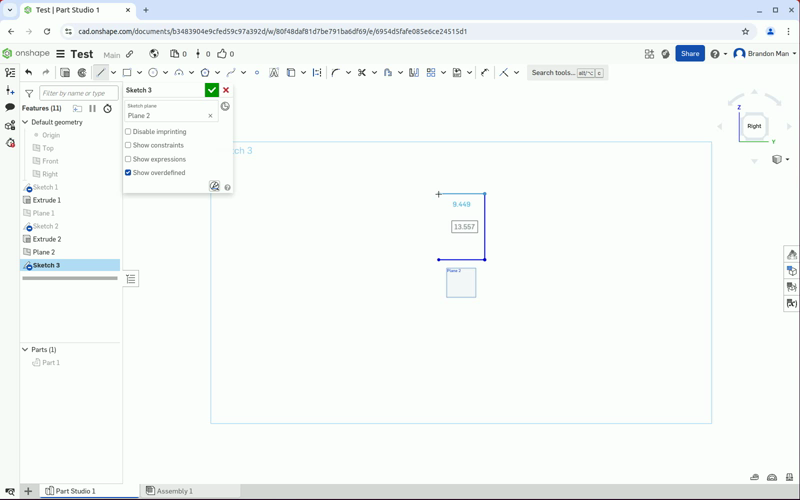
mouse_move(438, 259)
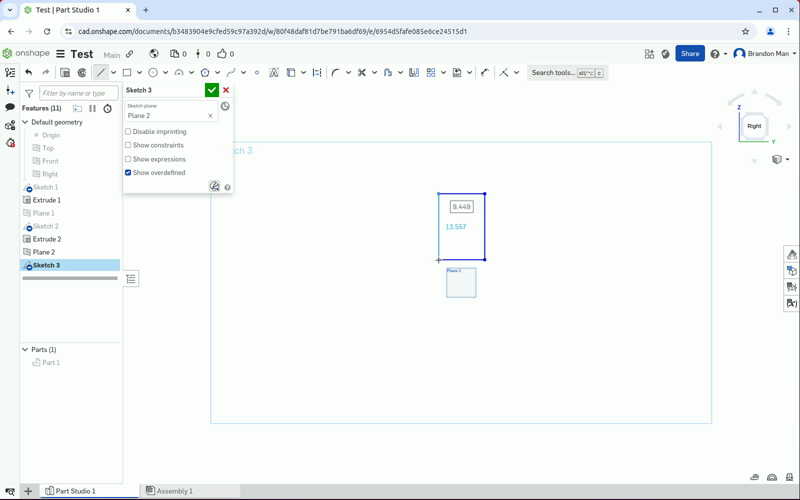
key_up(shift)
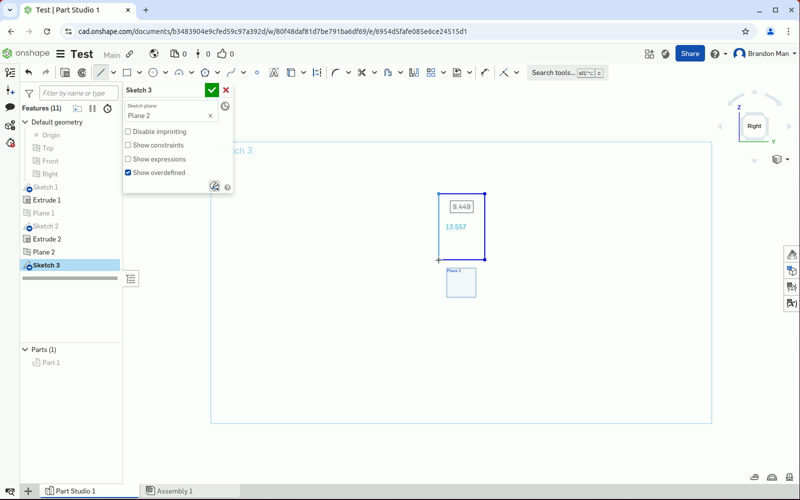
click(438, 259)
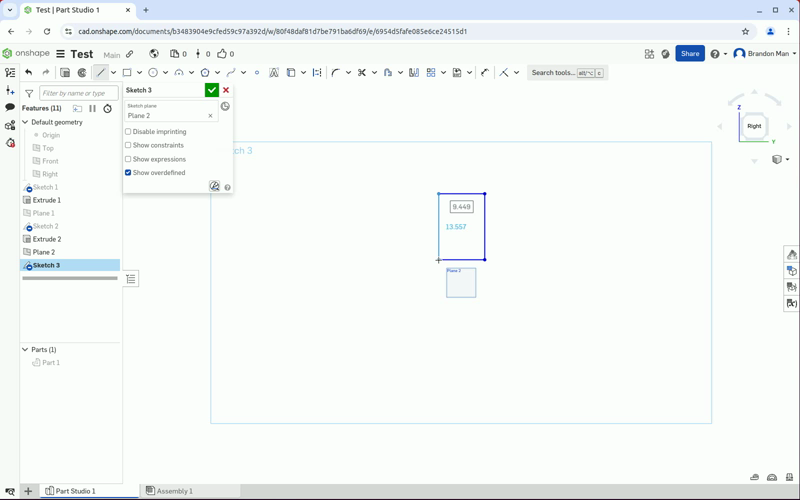
key(esc)
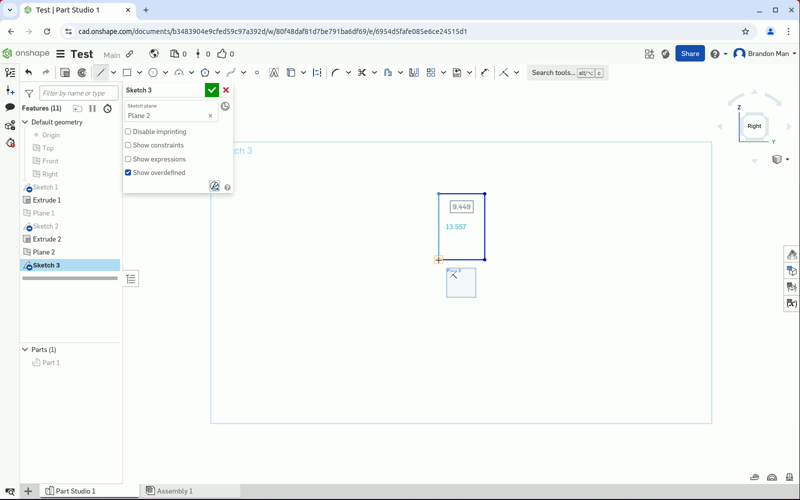
mouse_move(465, 255)
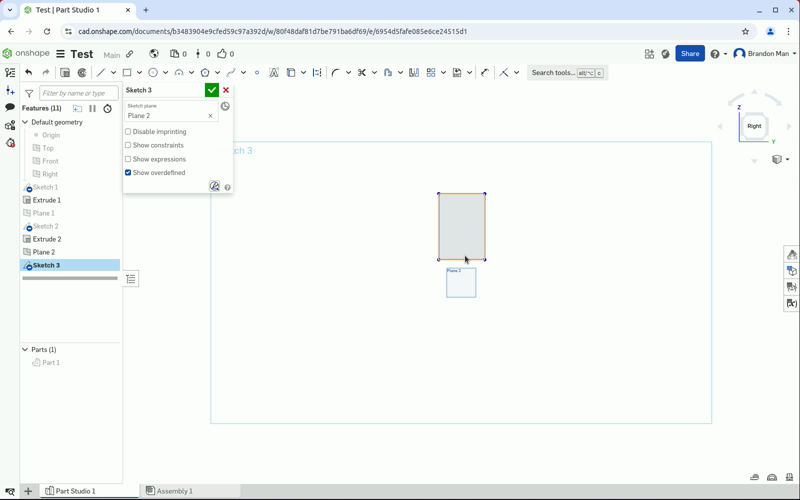
click(465, 255)
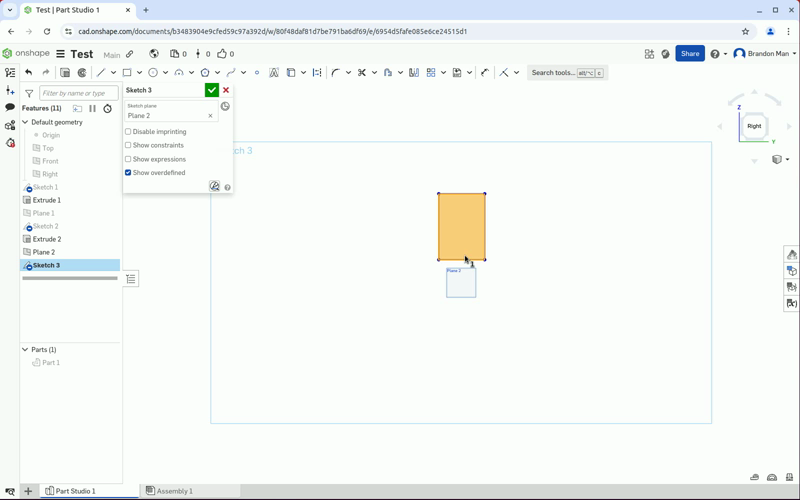
mouse_move(73, 352)
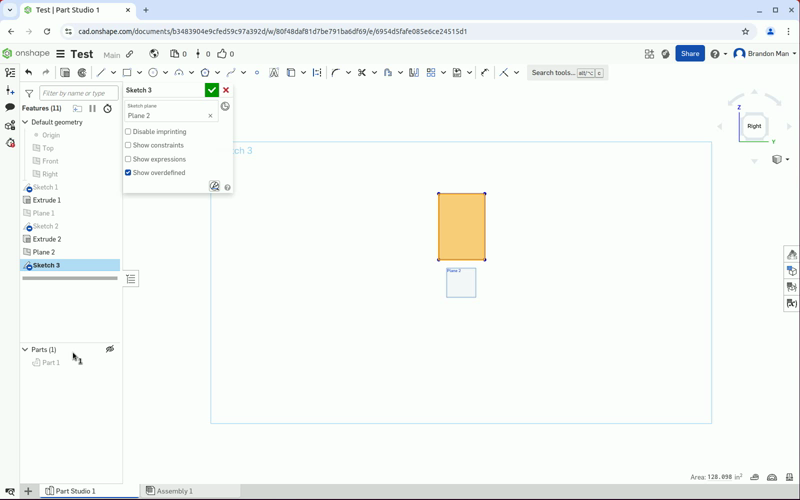
key(shift+y)
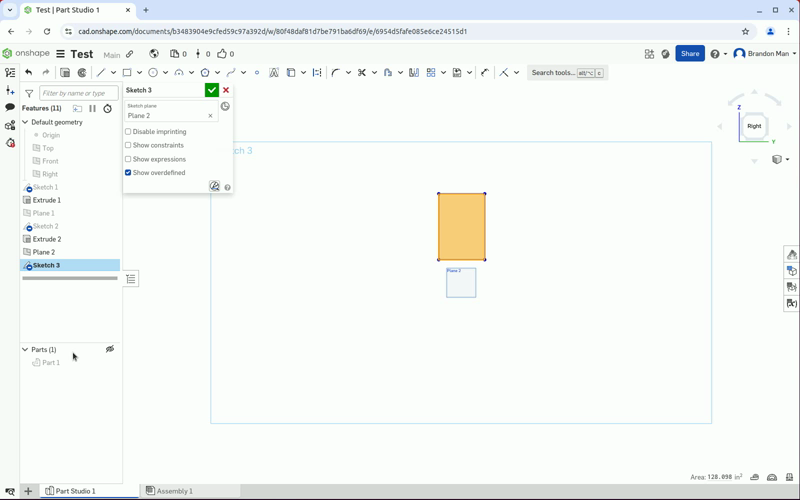
key(shift+e)
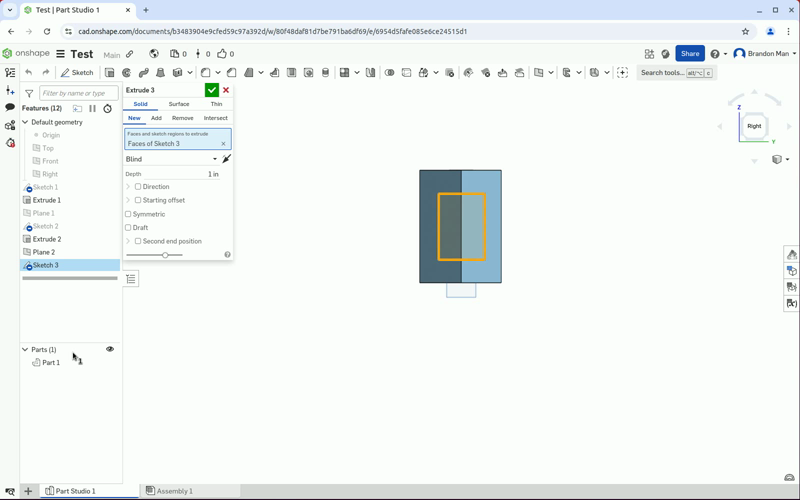
mouse_move(143, 106)
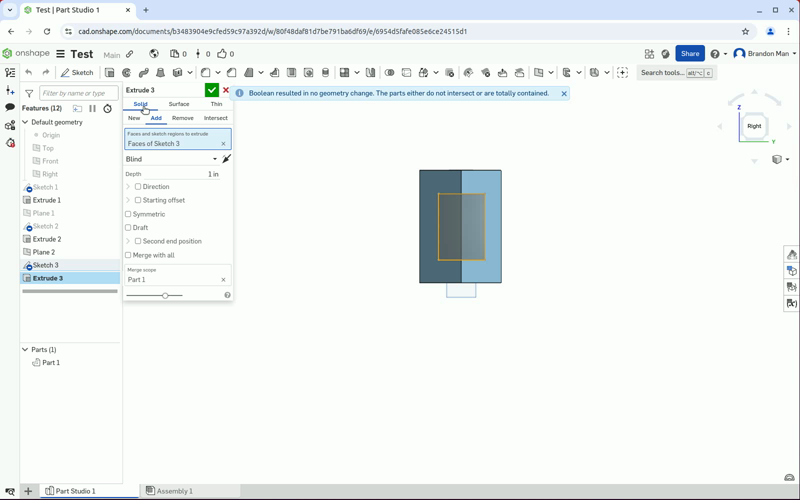
click(143, 106)
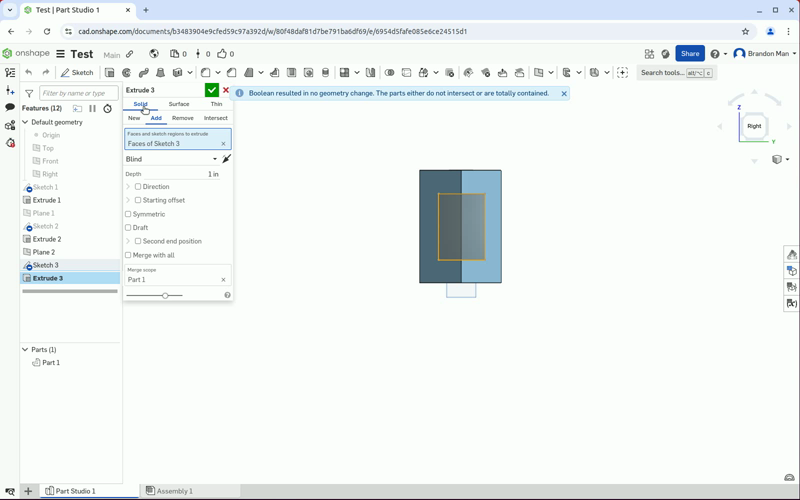
mouse_move(186, 120)
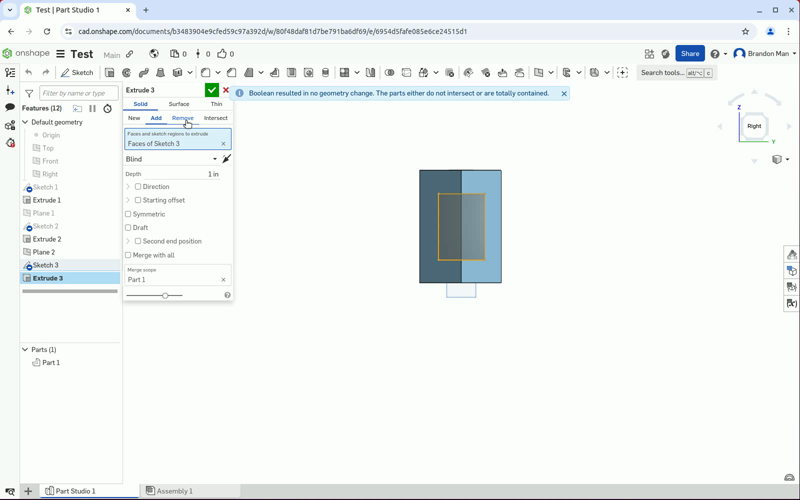
click(186, 120)
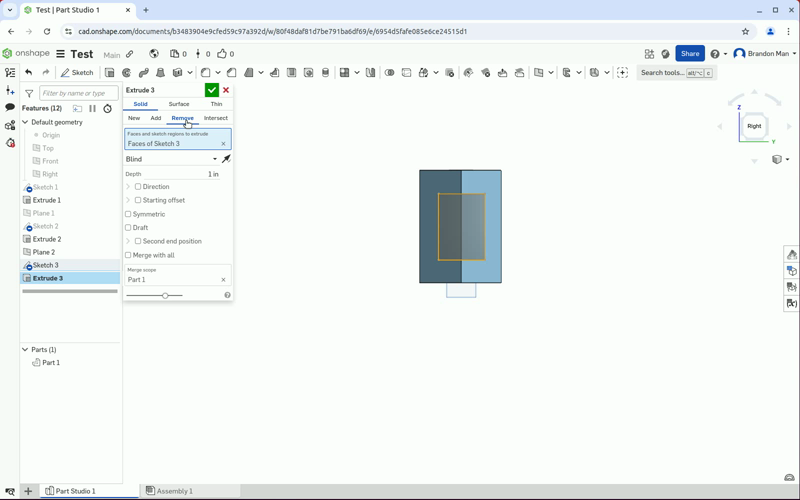
key(tab, 4)
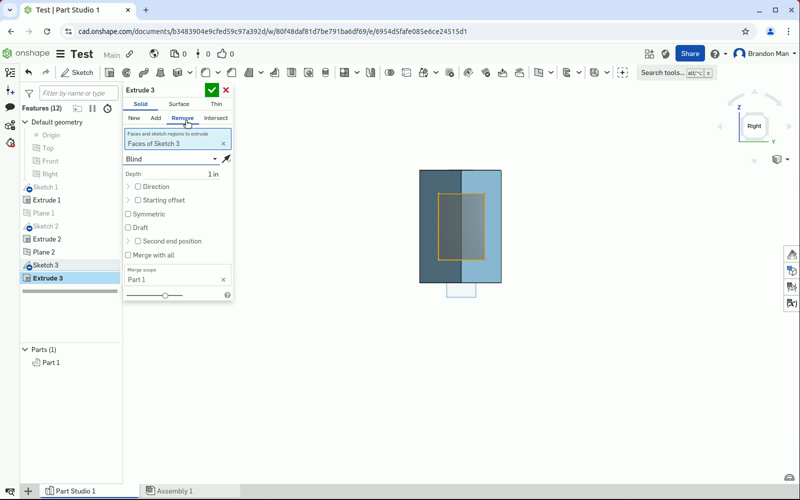
text(4.333)
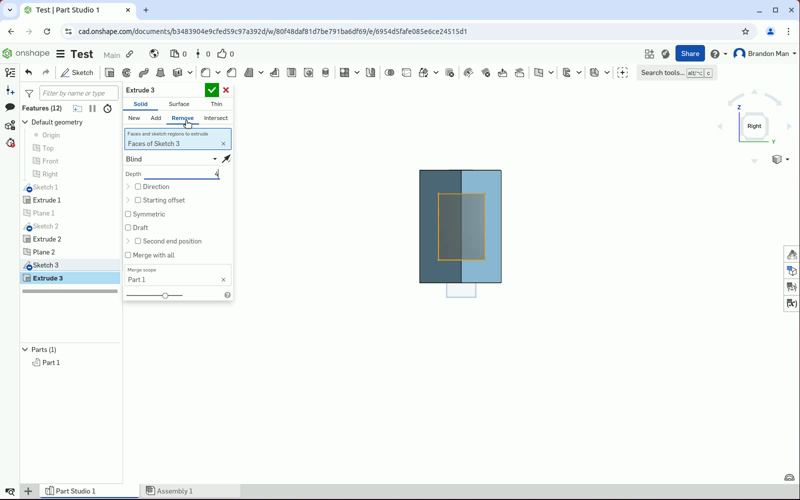
key(tab, 6)
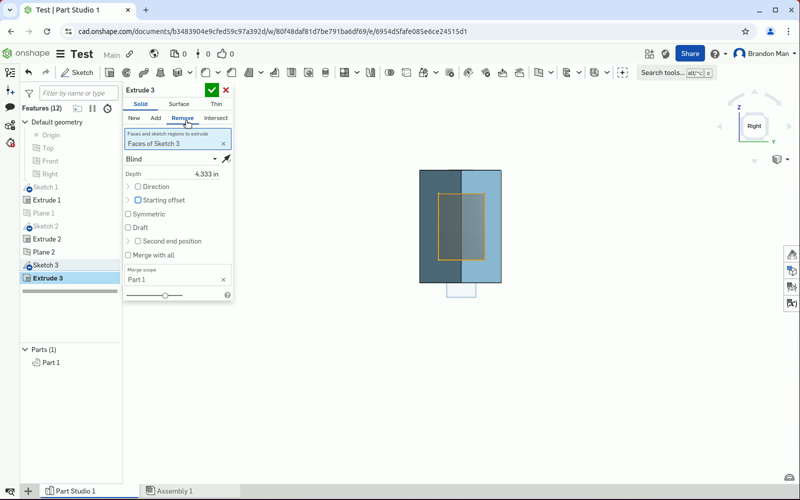
key(space)
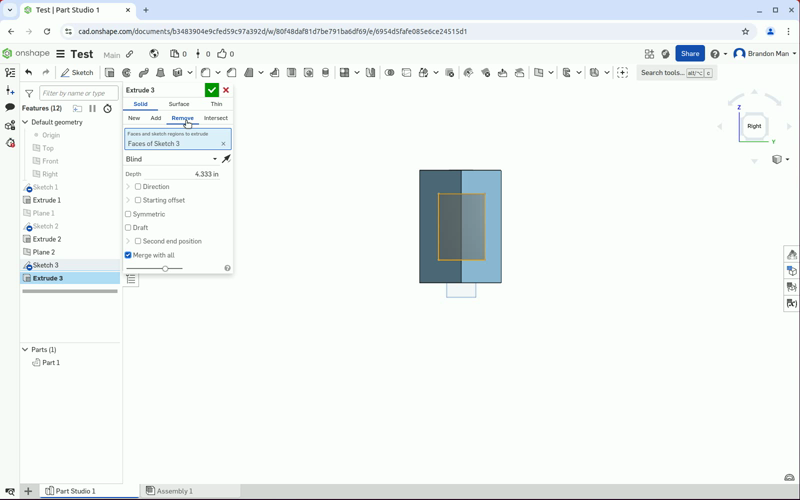
key(enter)
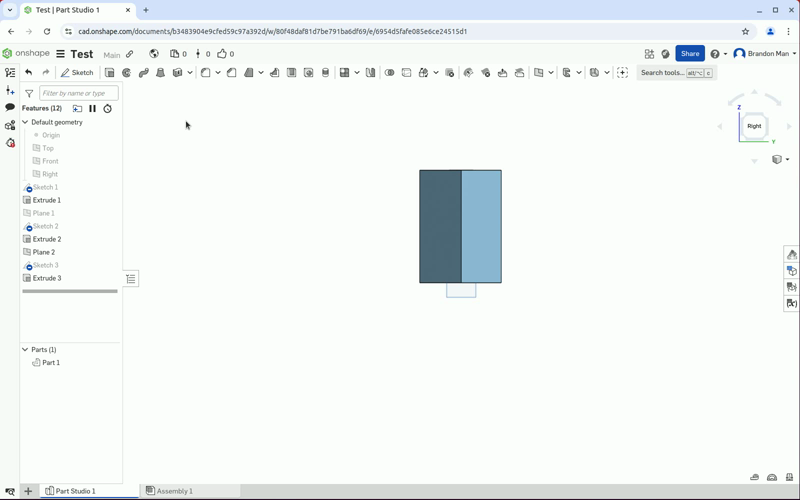
key(shift+h)
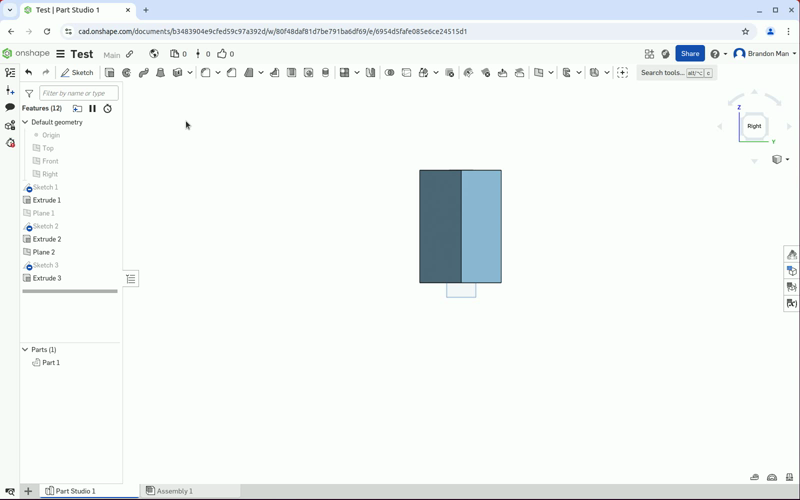
key(shift+h)
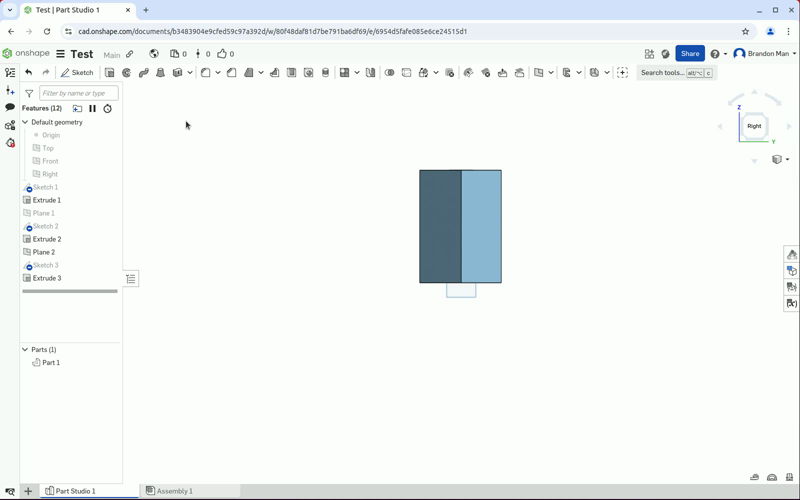
mouse_move(73, 189)
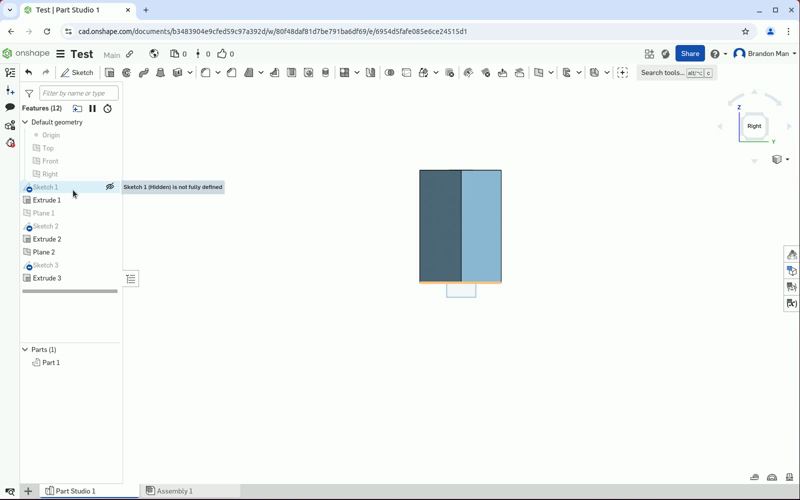
click(73, 189)
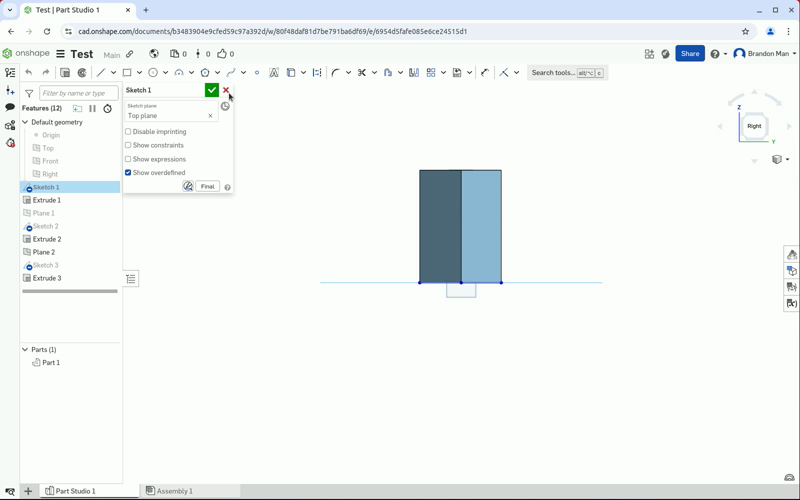
mouse_move(229, 92)
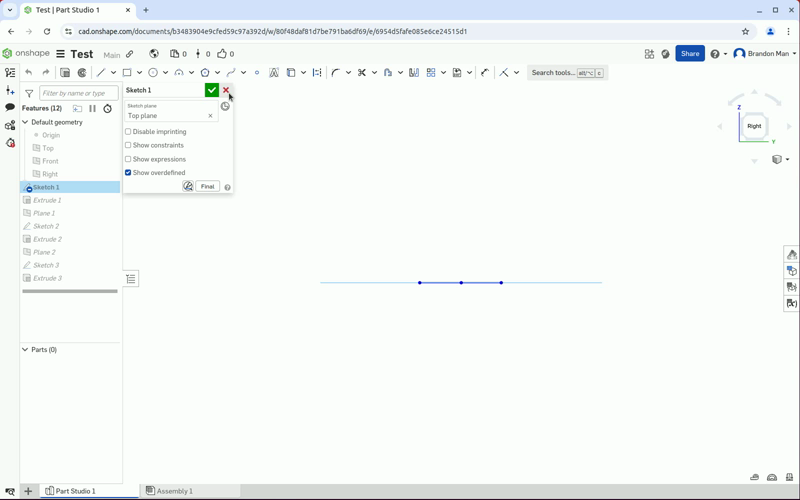
click(229, 92)
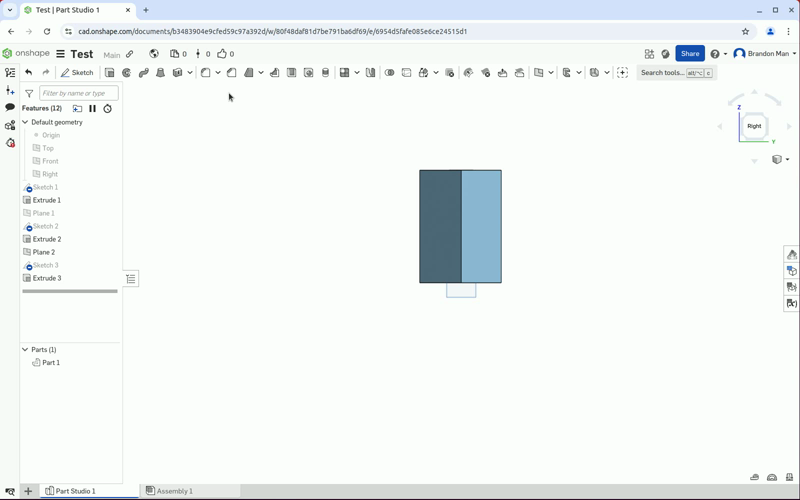
mouse_move(73, 352)
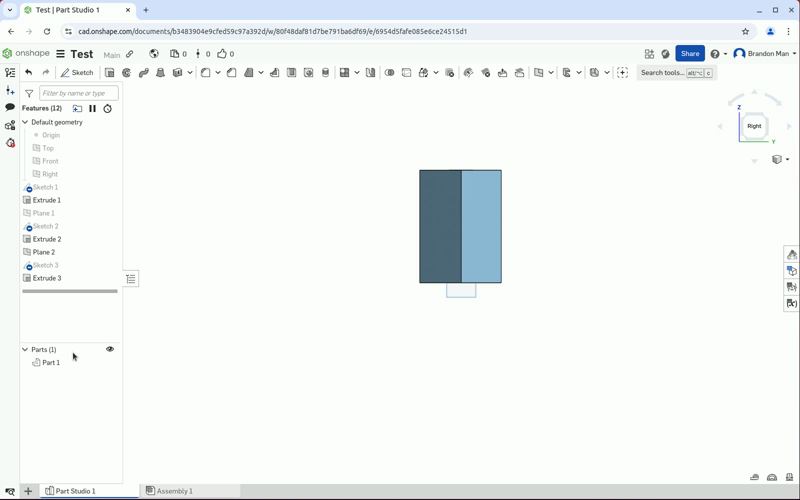
key(y)
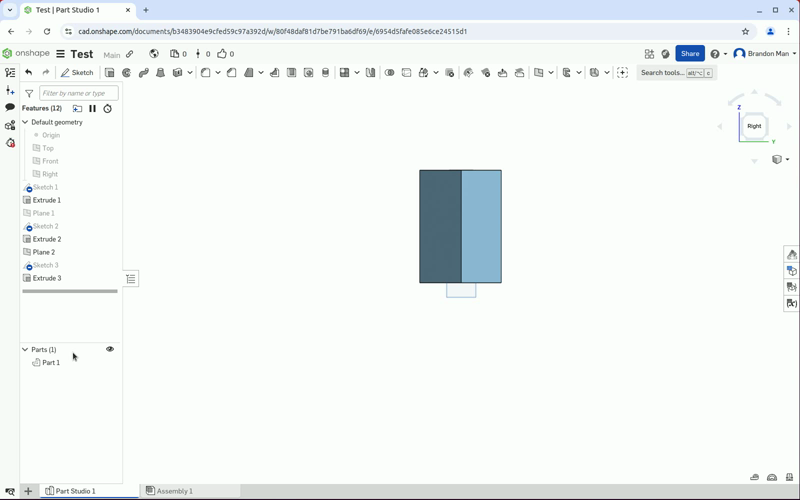
key(shift+p)
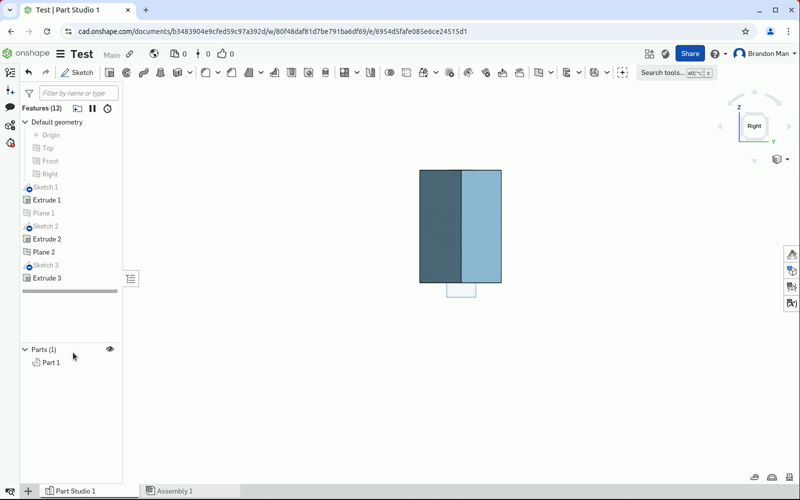
key(space)
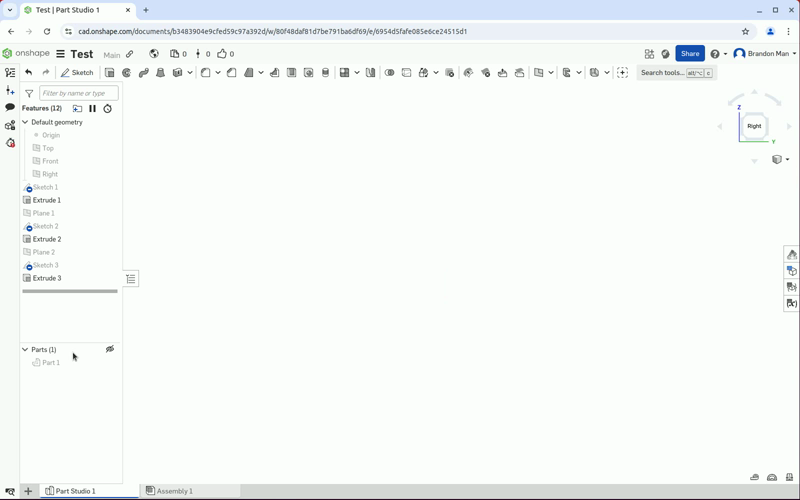
key_down(shift)
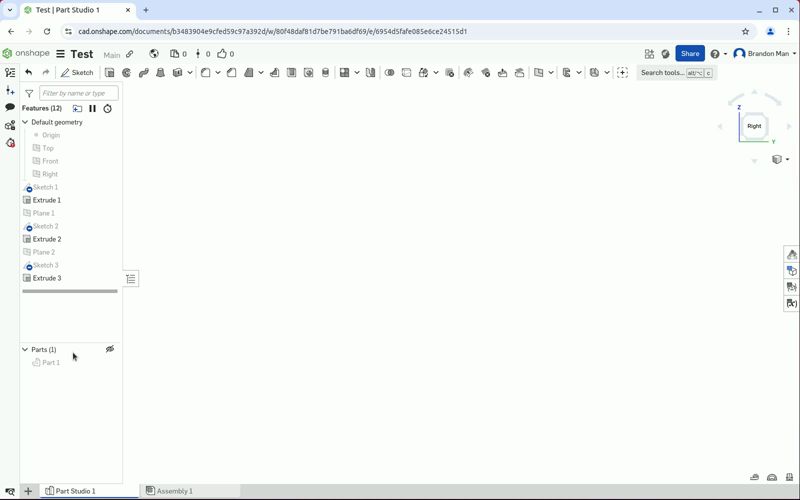
key(right)
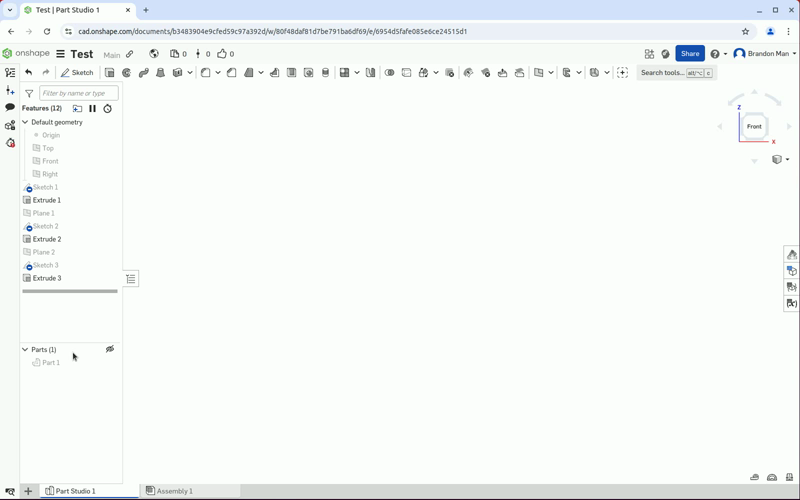
key_up(shift)
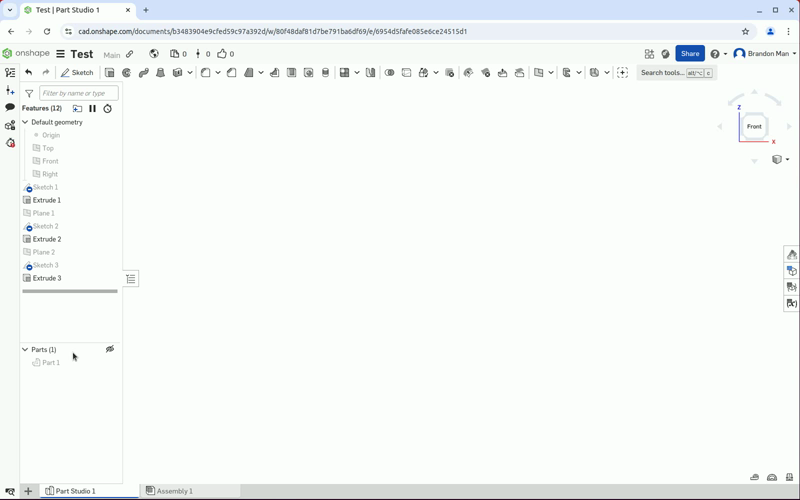
key(space)
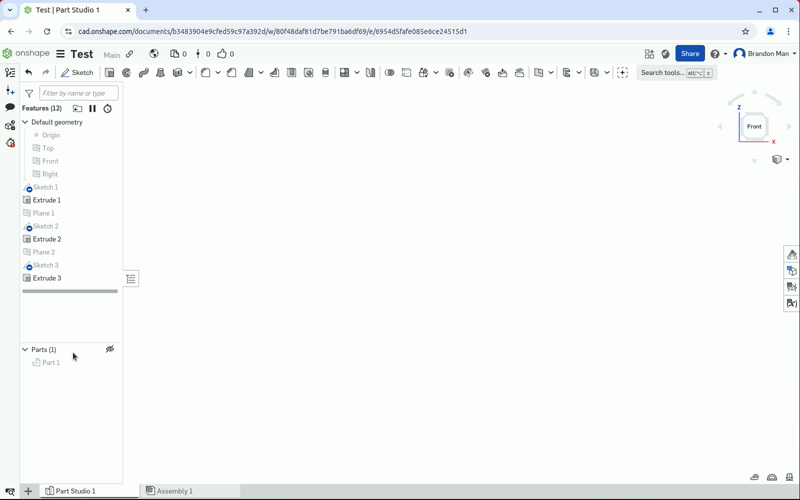
key_down(shift)
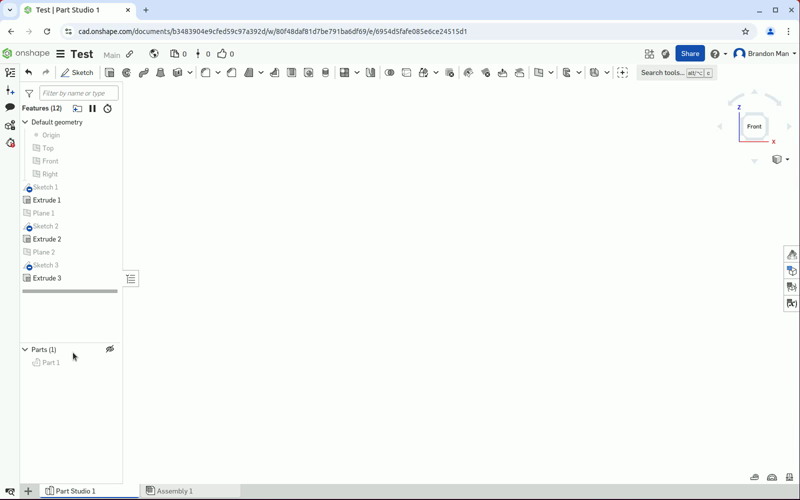
key(down)
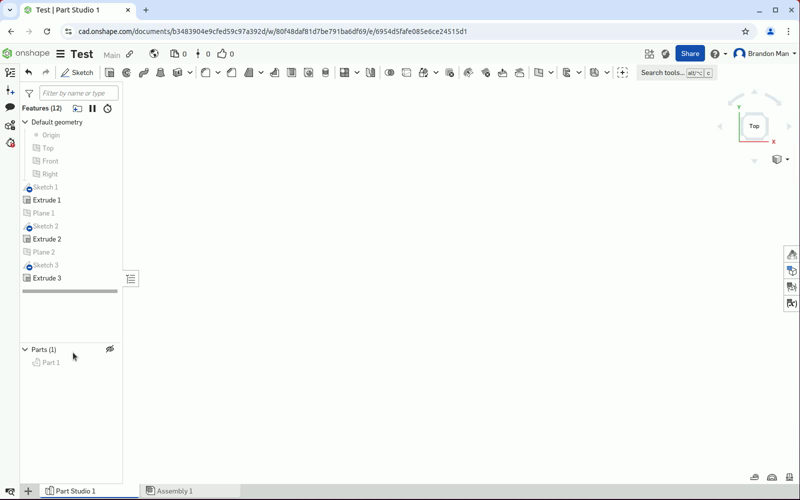
key_up(shift)
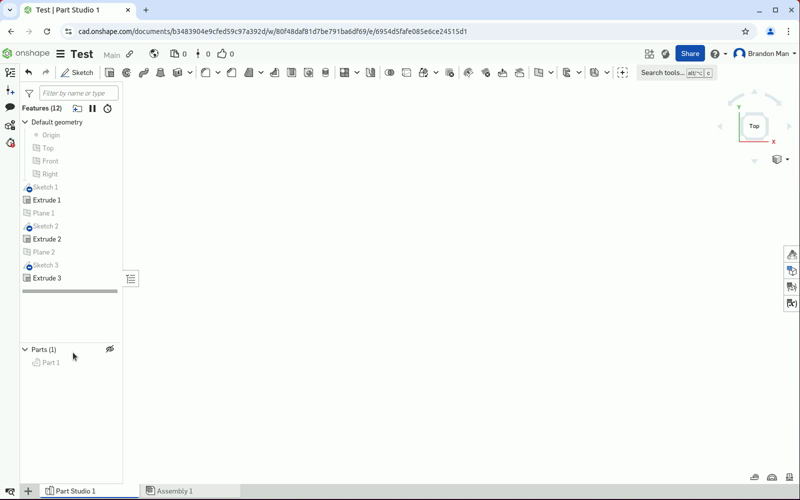
mouse_move(73, 352)
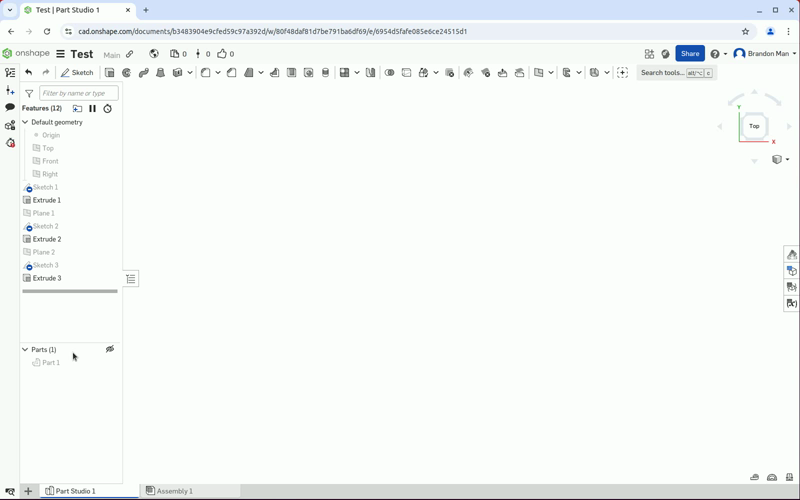
key(shift+y)
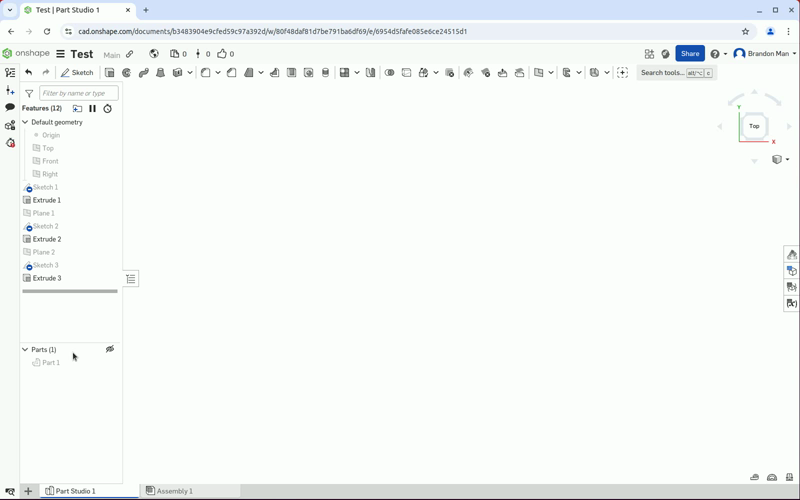
key(shift+s)
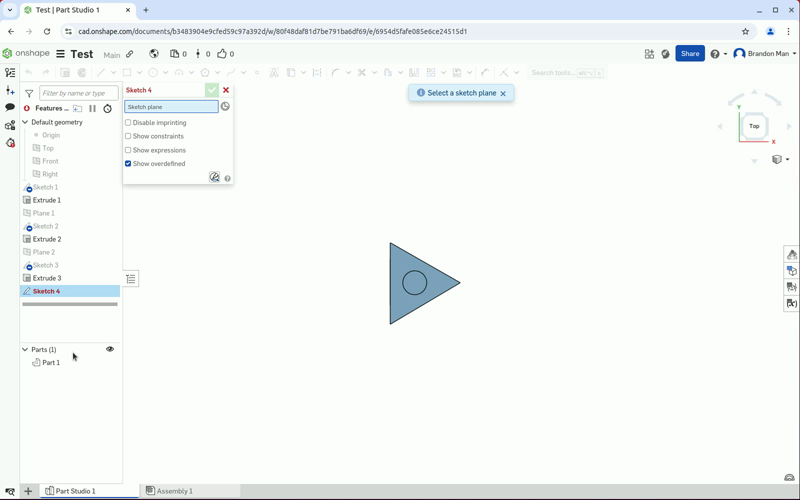
mouse_move(73, 215)
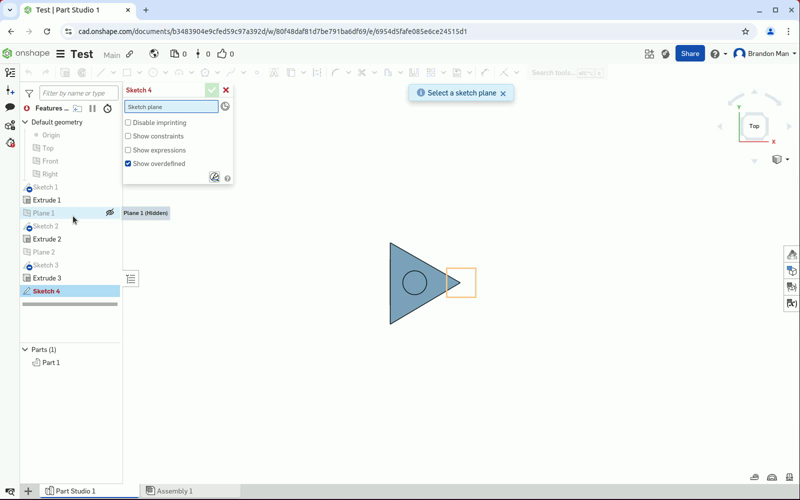
click(73, 215)
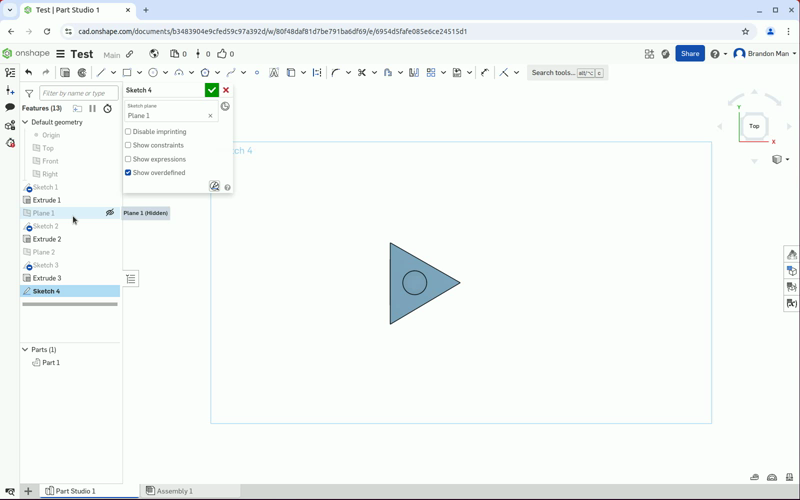
mouse_move(73, 352)
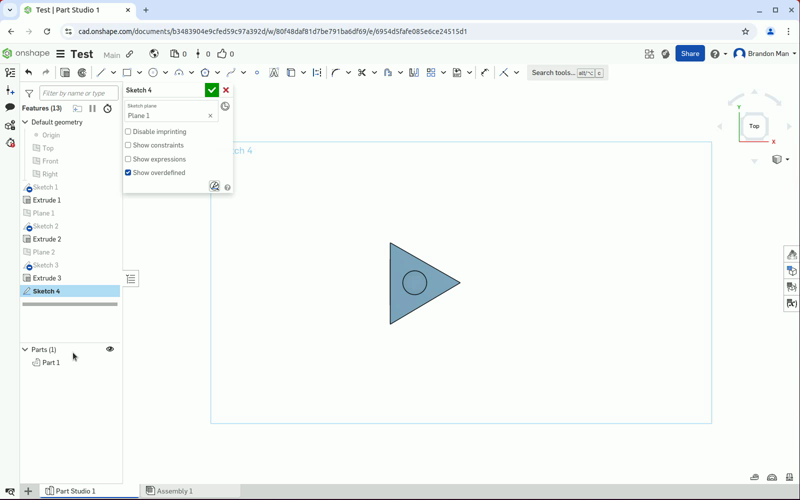
key(y)
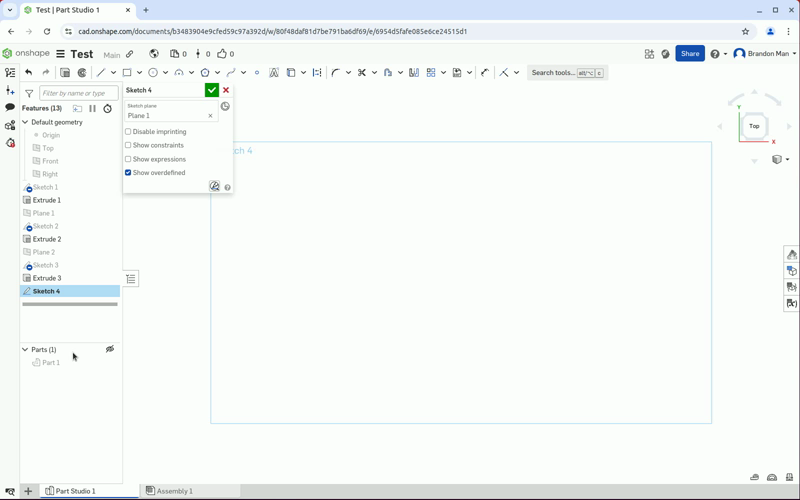
key(l)
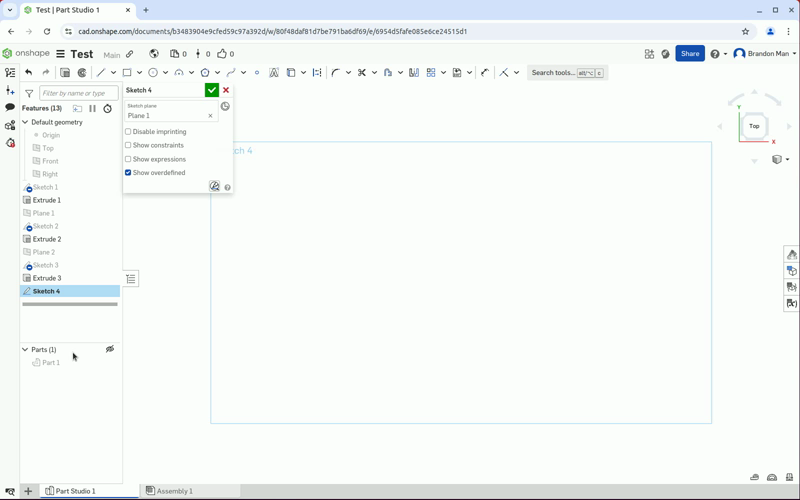
key_down(shift)
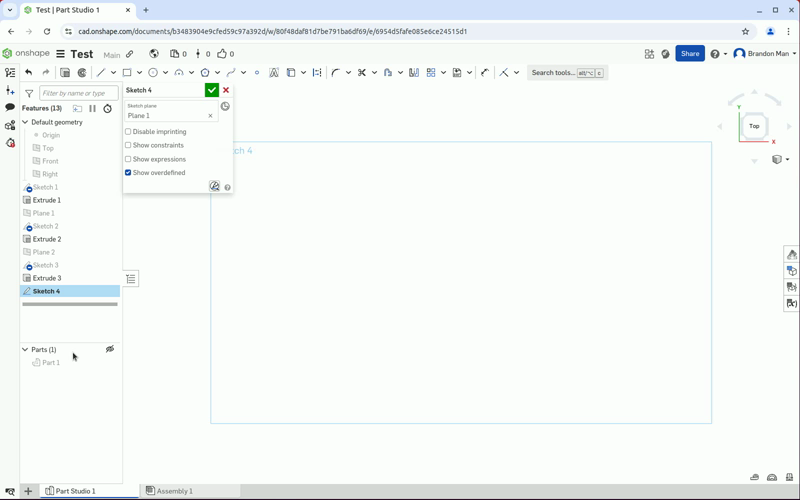
mouse_move(399, 297)
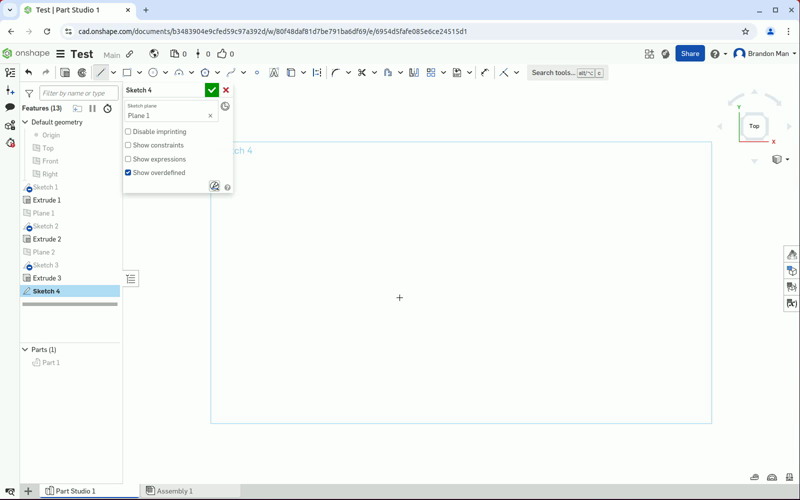
click(399, 297)
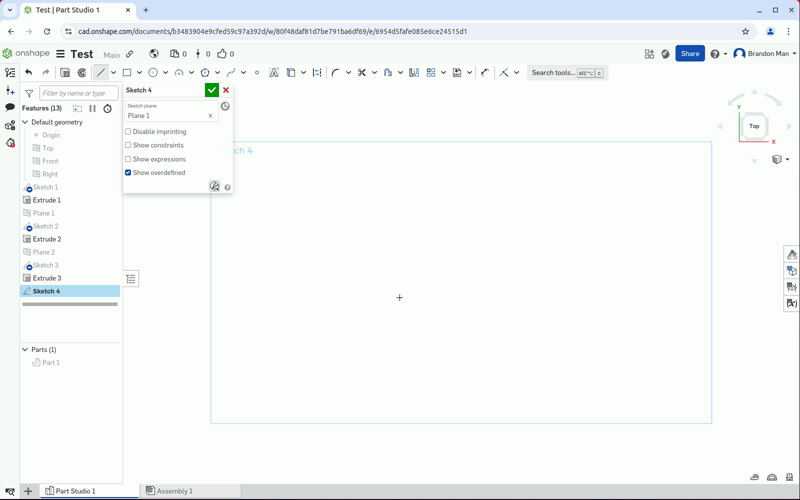
key_up(shift)
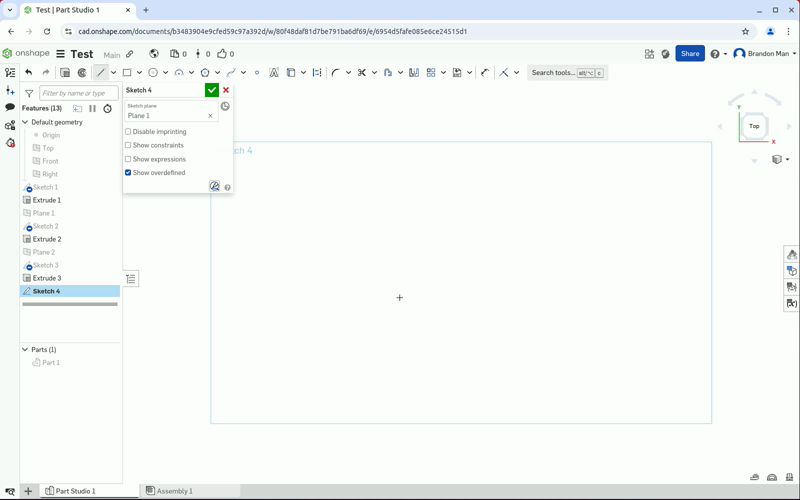
key_down(shift)
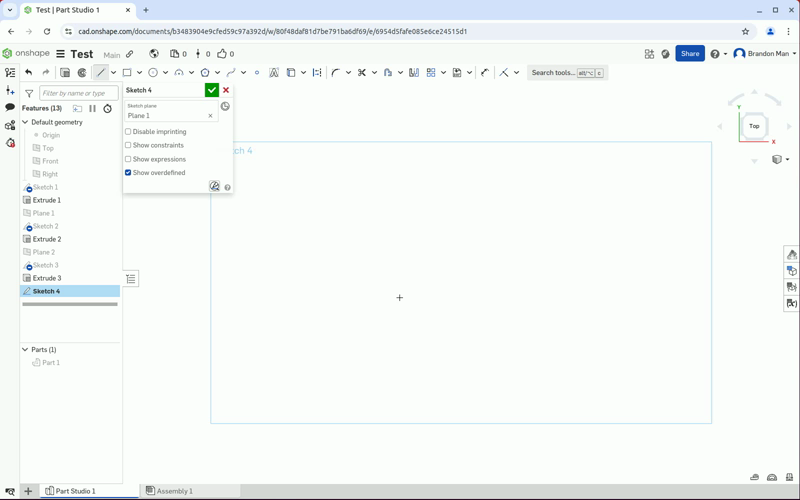
mouse_move(429, 297)
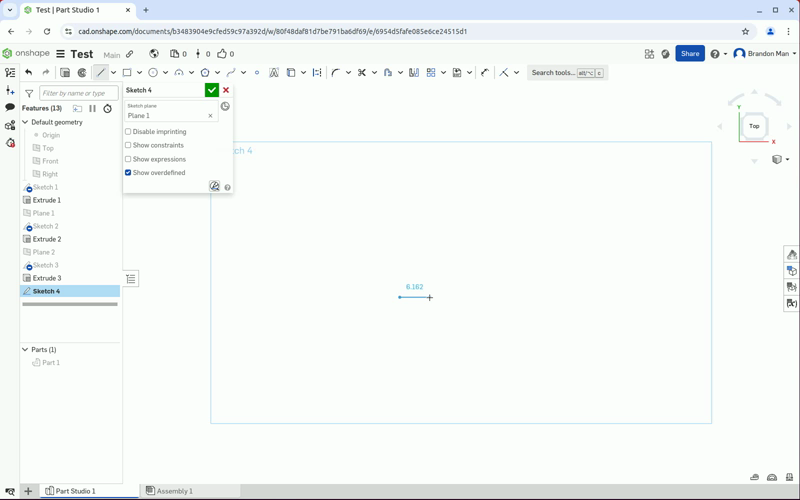
mouse_move(403, 306)
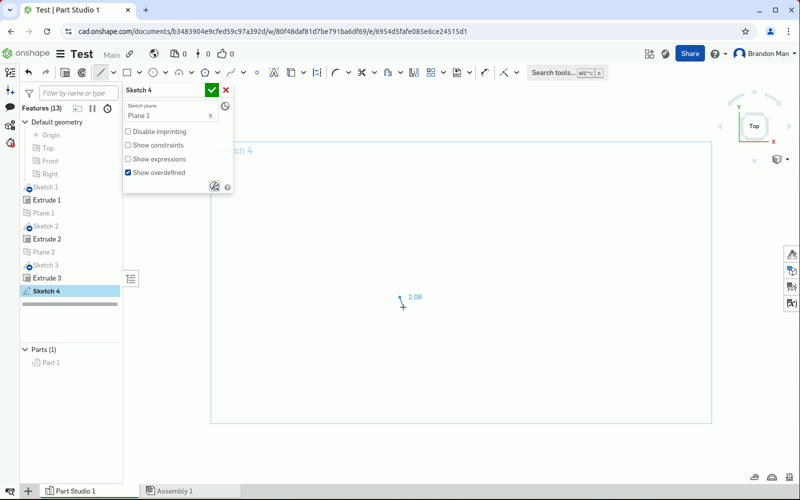
click(403, 306)
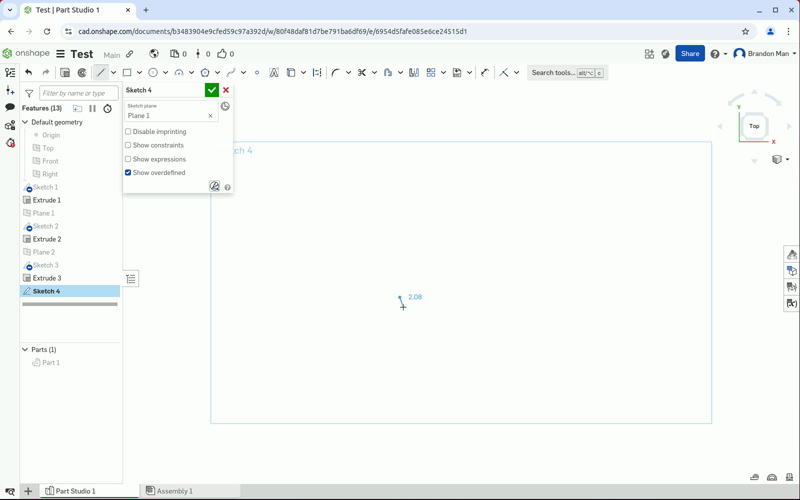
key_up(shift)
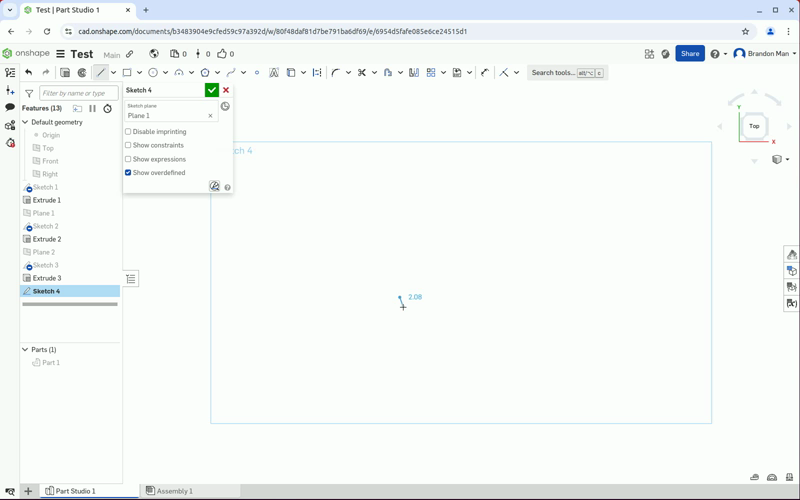
key_down(shift)
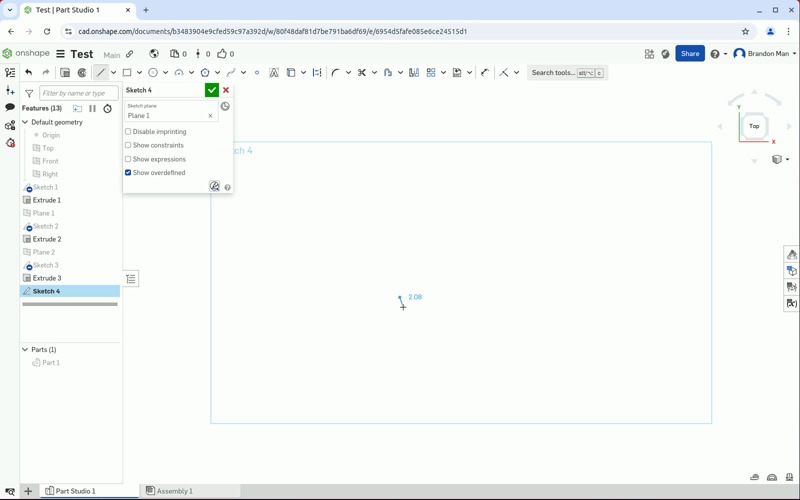
mouse_move(433, 306)
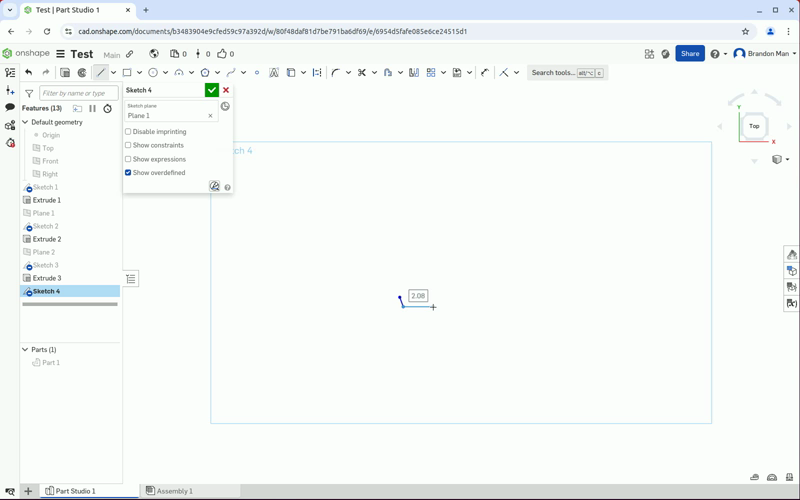
mouse_move(410, 303)
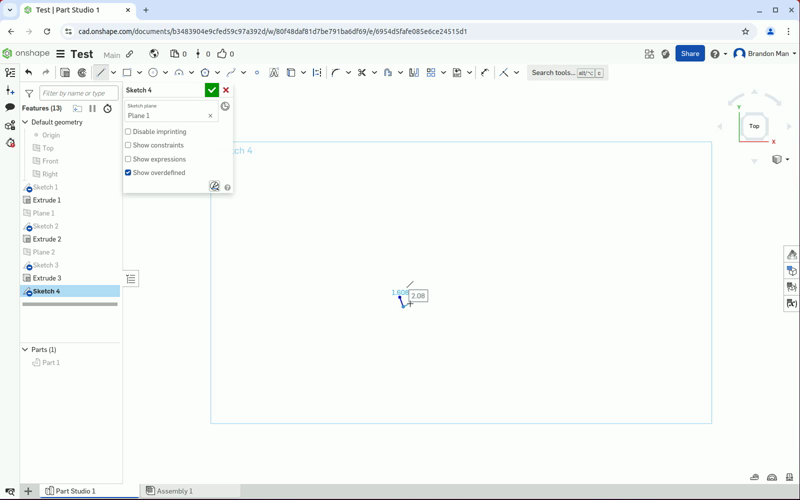
click(410, 303)
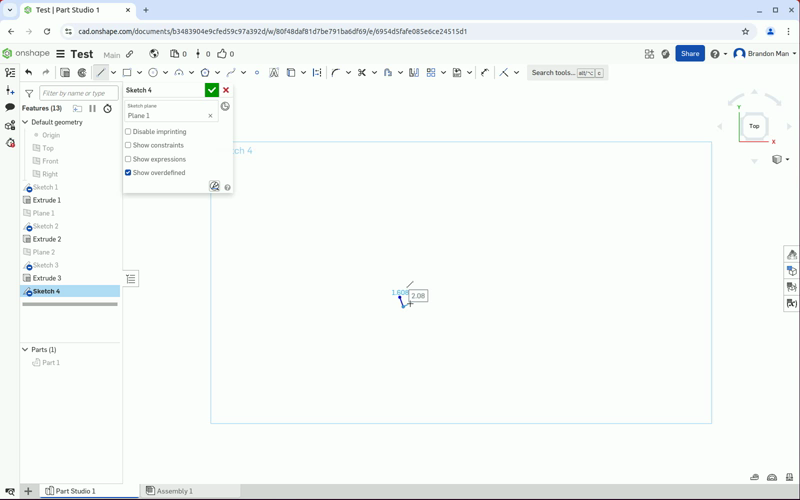
key_up(shift)
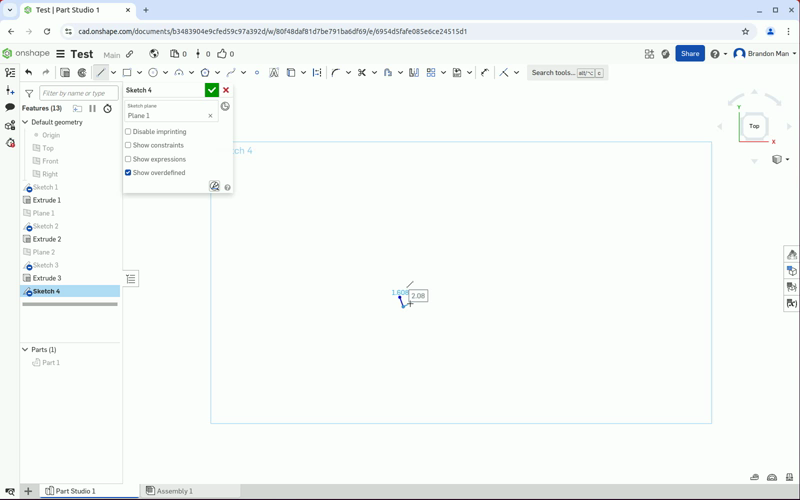
mouse_move(440, 303)
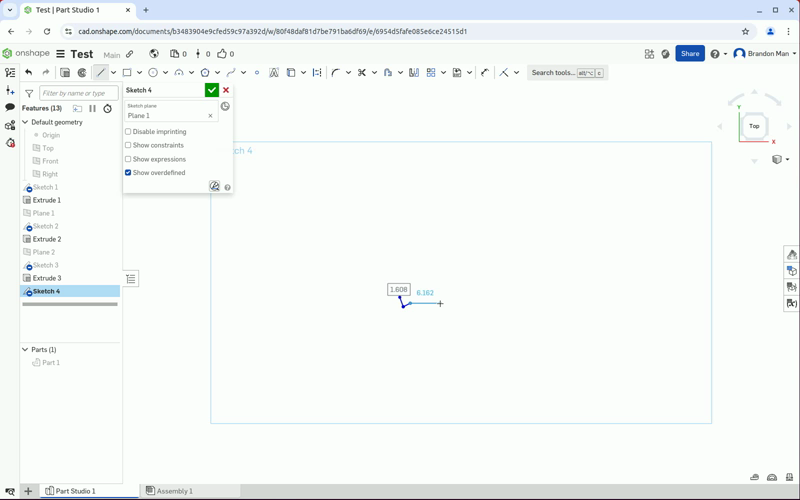
key_down(shift)
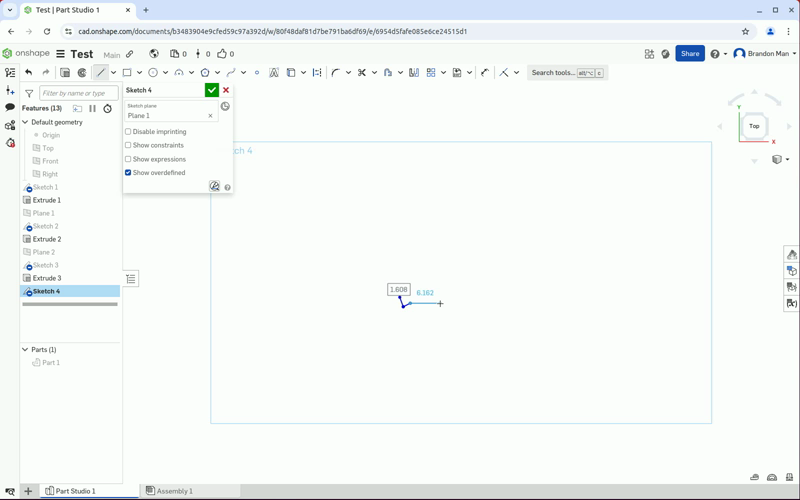
mouse_move(399, 297)
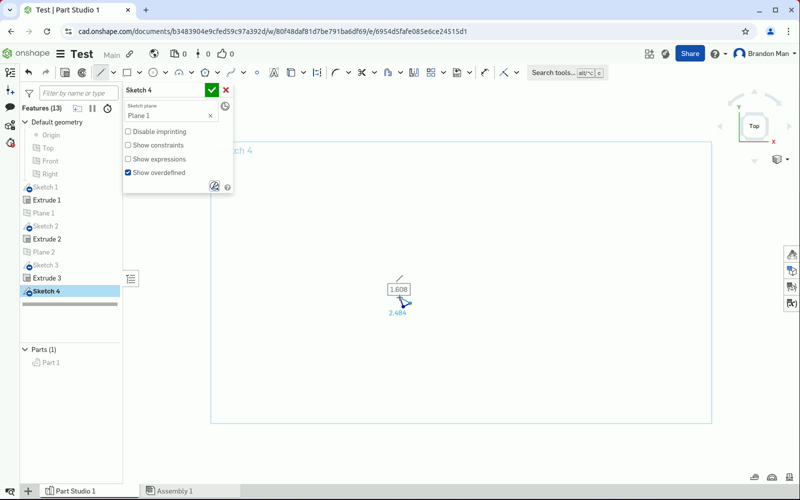
key_up(shift)
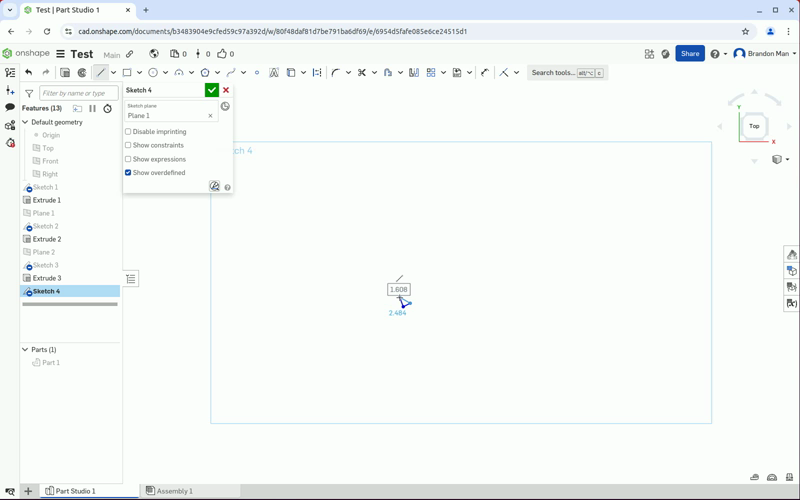
click(399, 297)
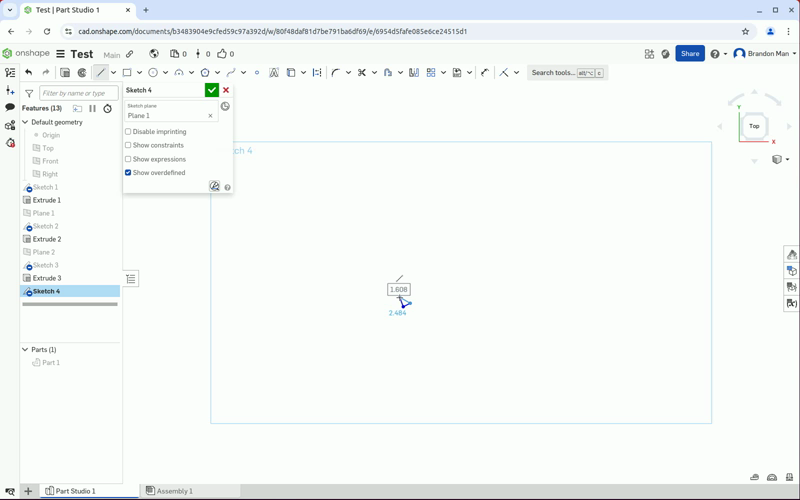
key(esc)
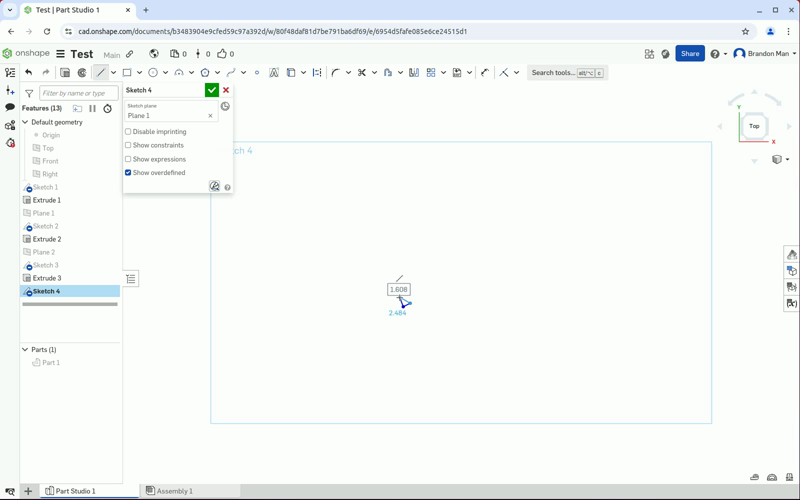
mouse_move(407, 302)
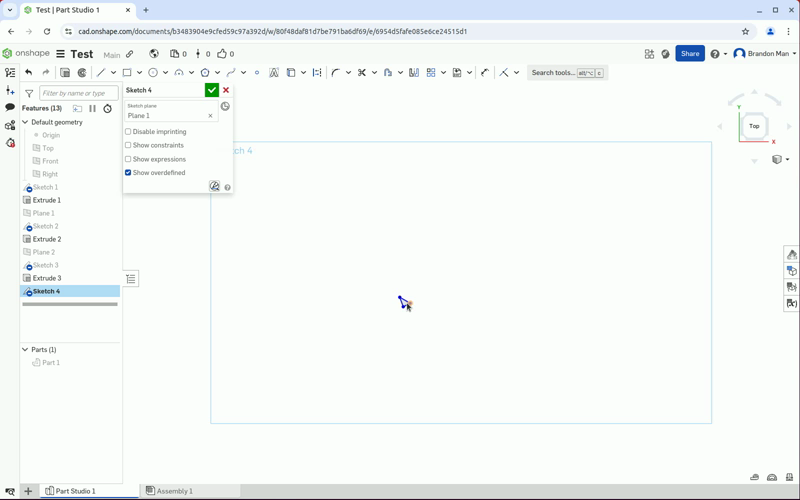
scroll(6)
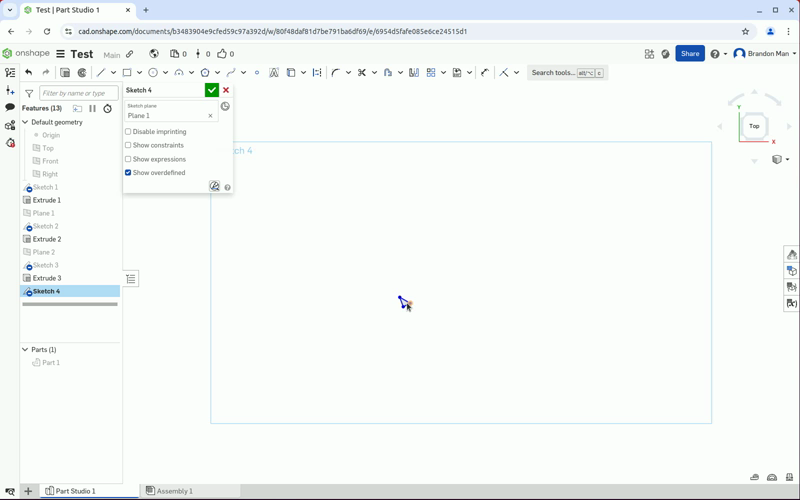
scroll(6)
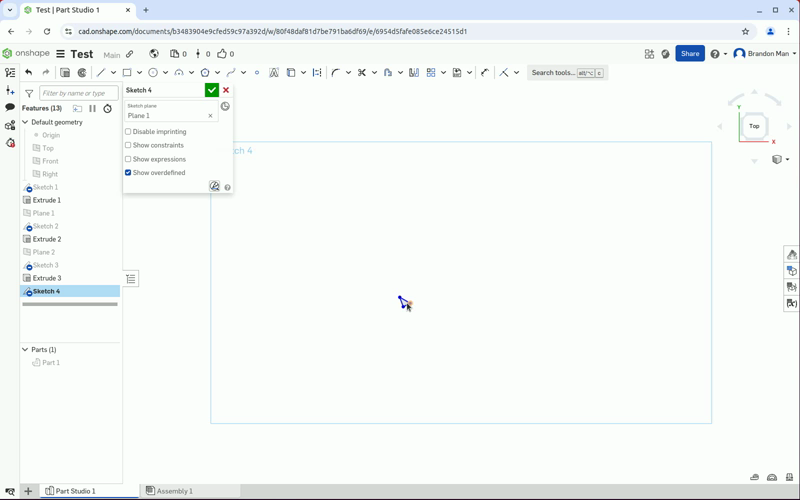
scroll(6)
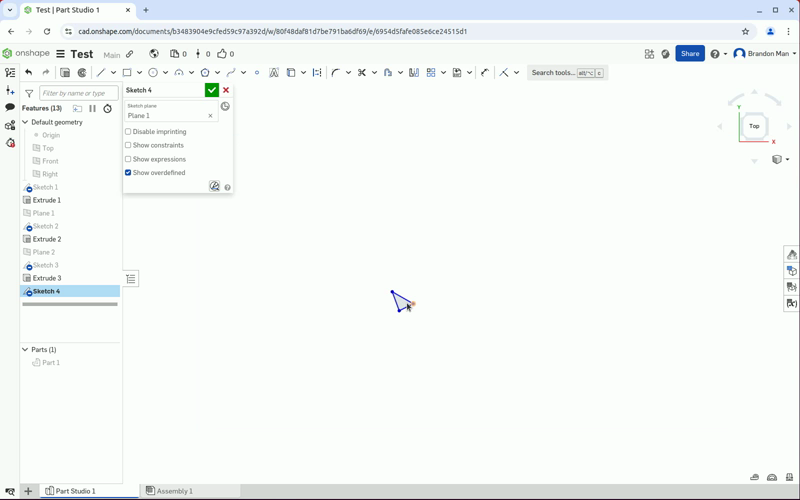
scroll(6)
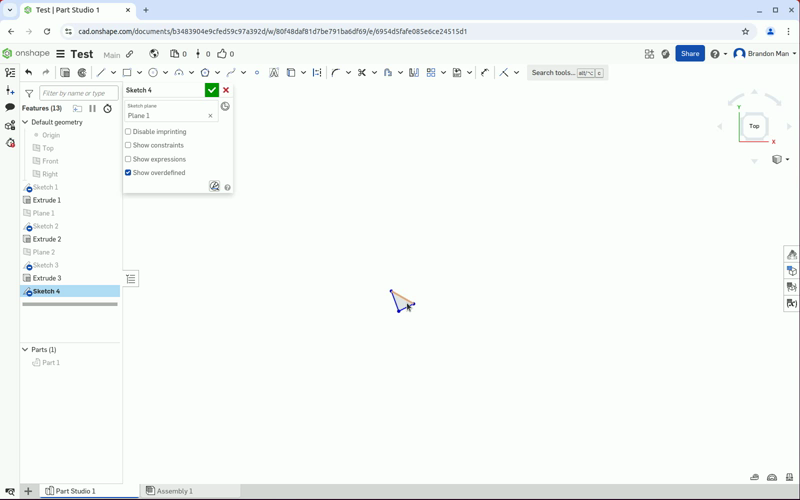
scroll(6)
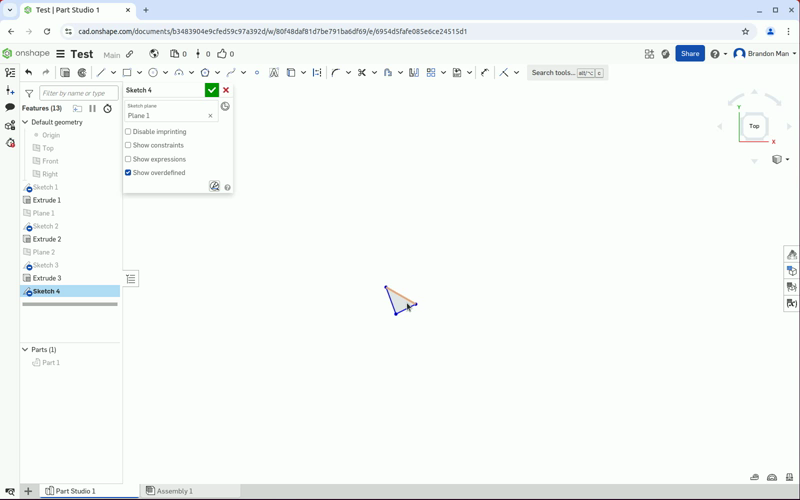
scroll(6)
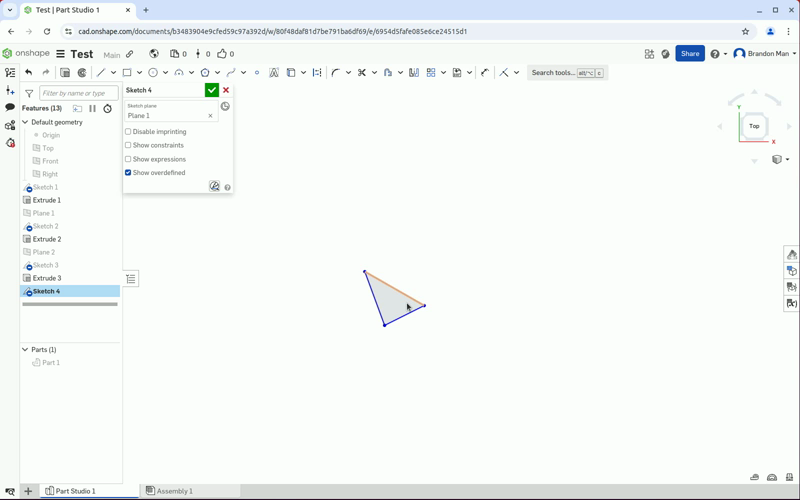
scroll(6)
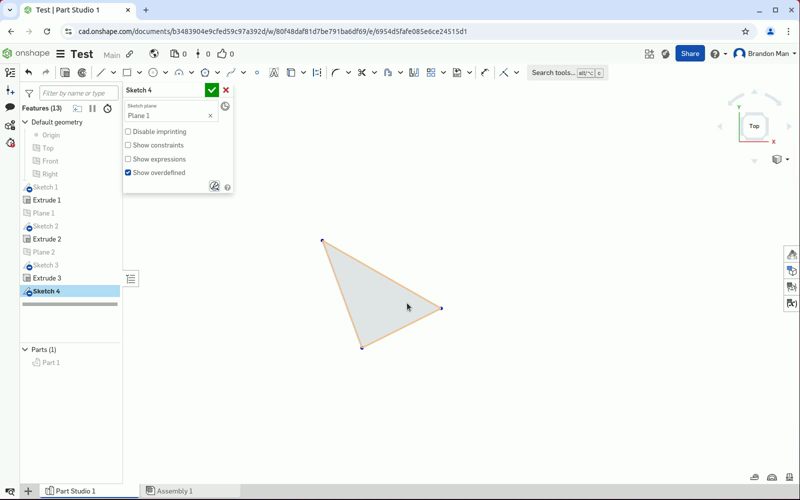
click(407, 302)
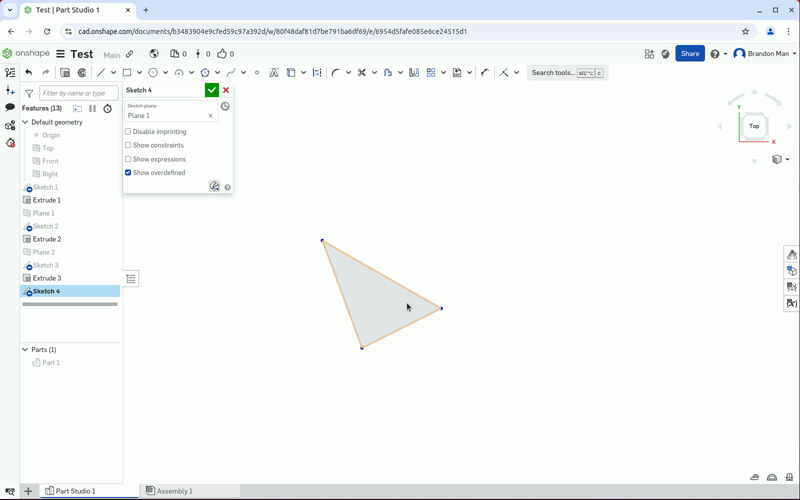
scroll(-6)
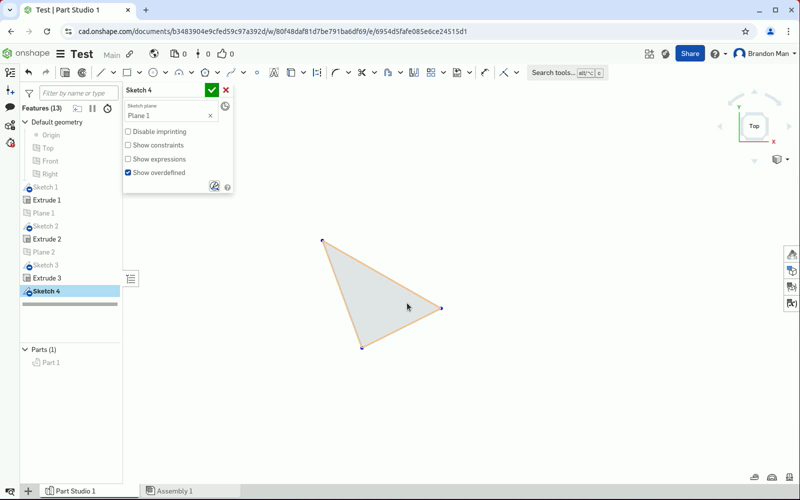
scroll(-6)
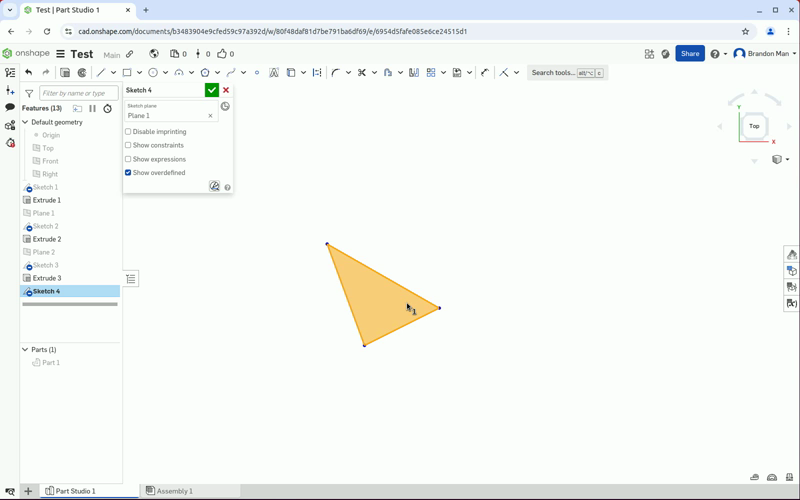
scroll(-6)
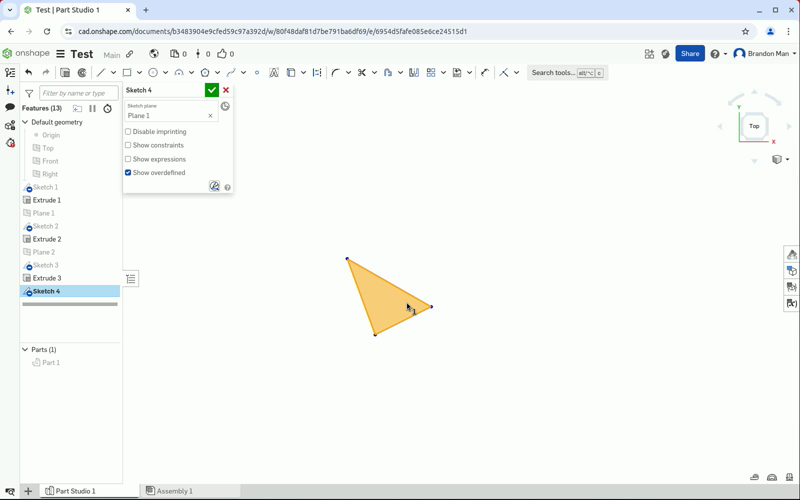
scroll(-6)
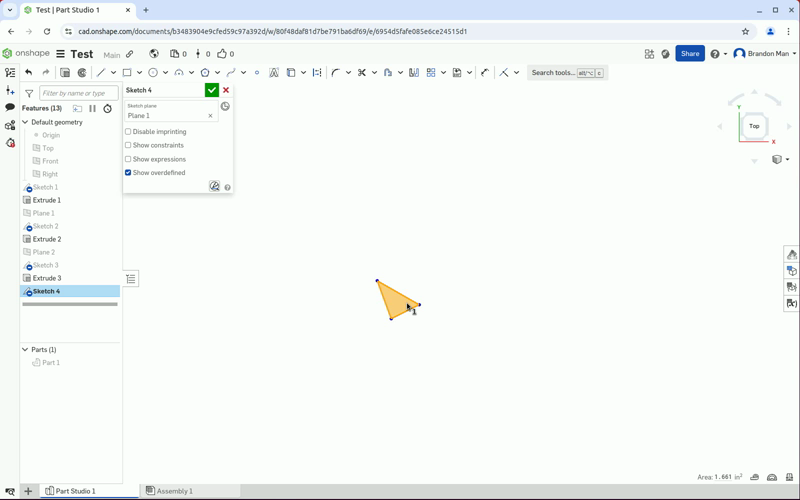
scroll(-6)
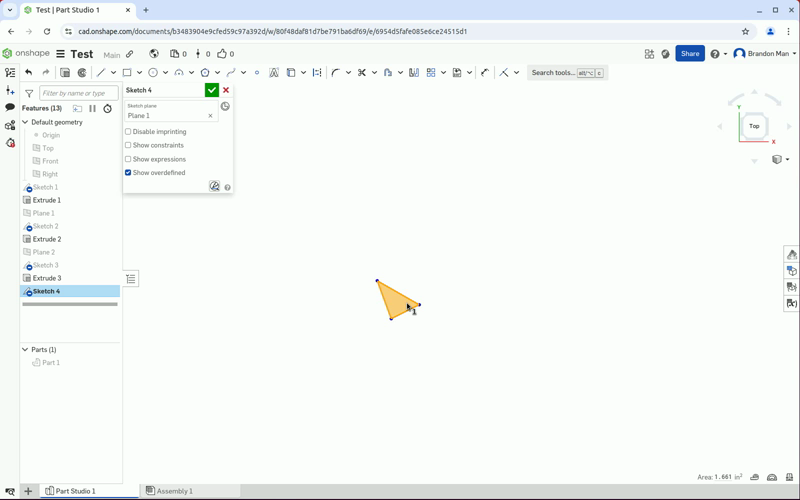
scroll(-6)
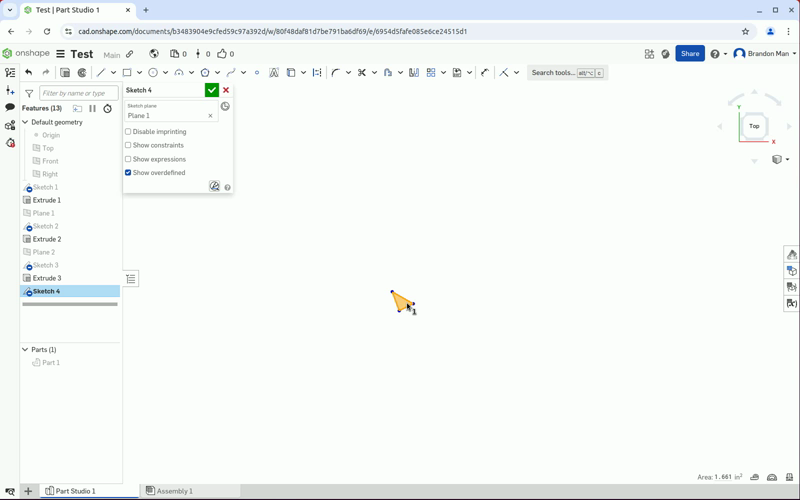
scroll(-6)
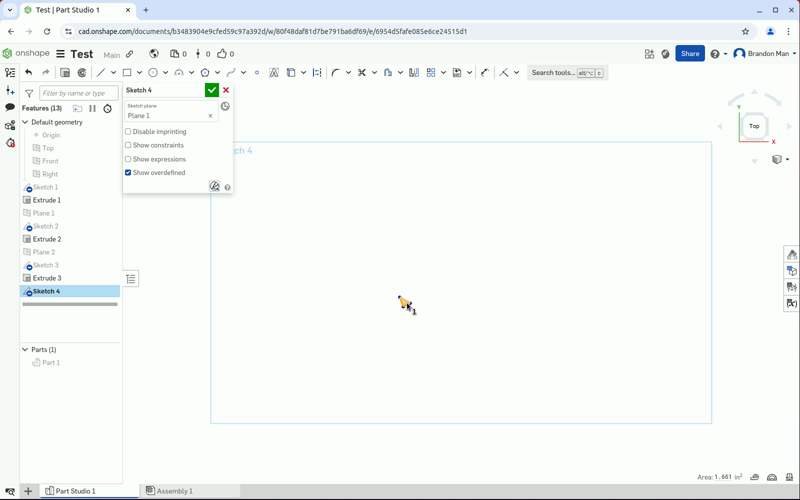
mouse_move(73, 352)
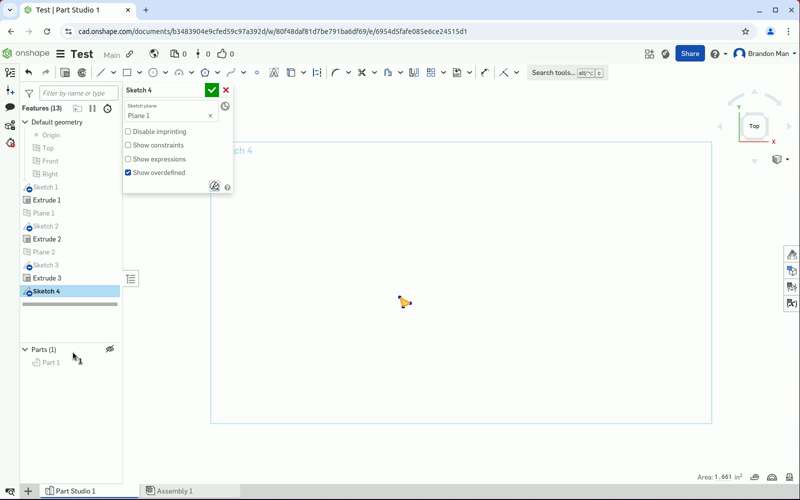
key(shift+y)
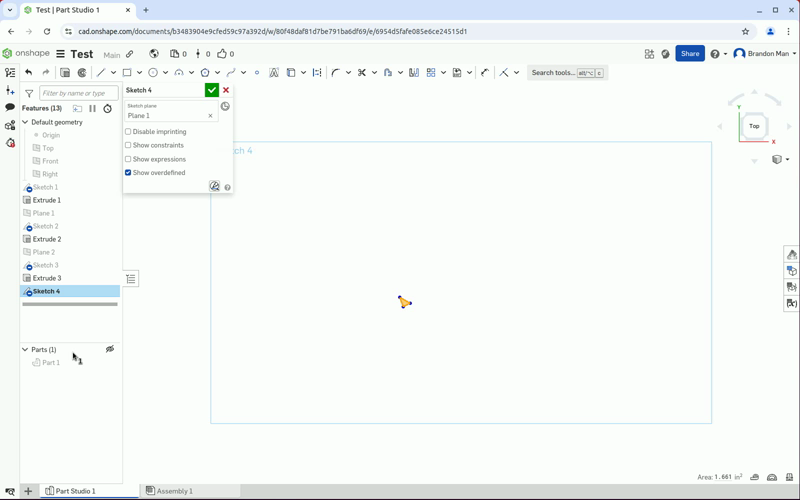
key(shift+e)
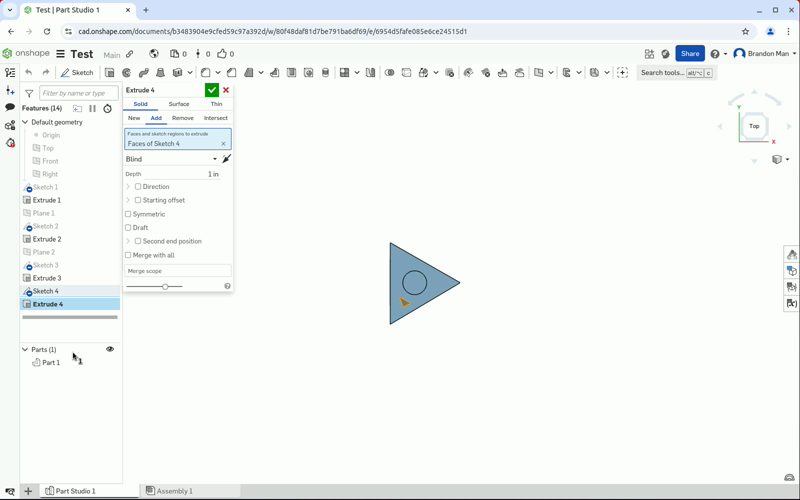
mouse_move(143, 106)
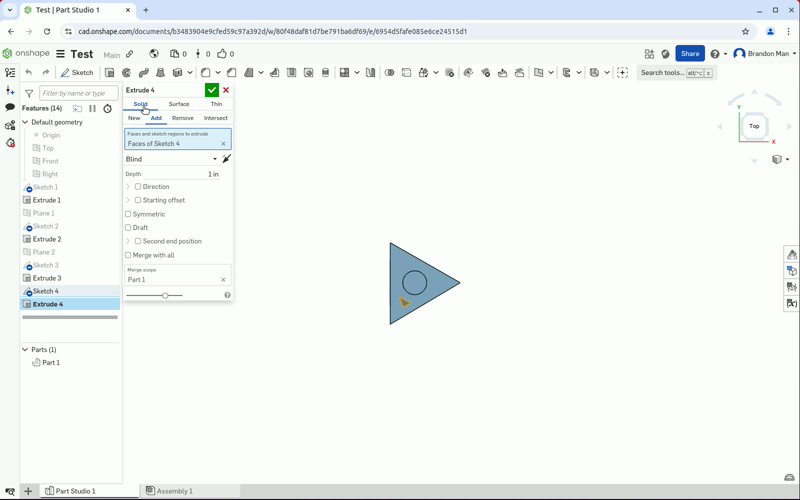
click(143, 106)
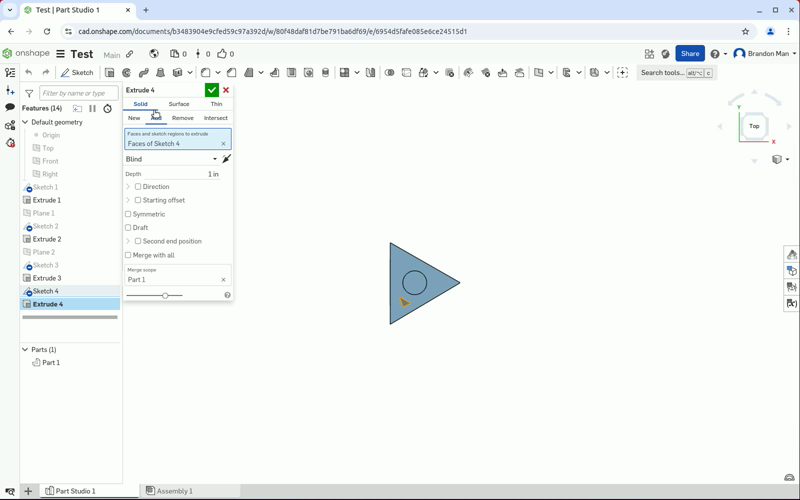
mouse_move(186, 120)
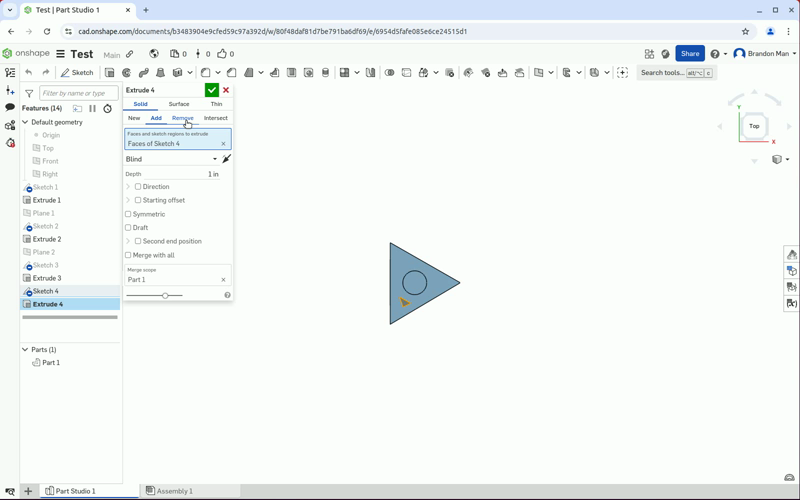
click(186, 120)
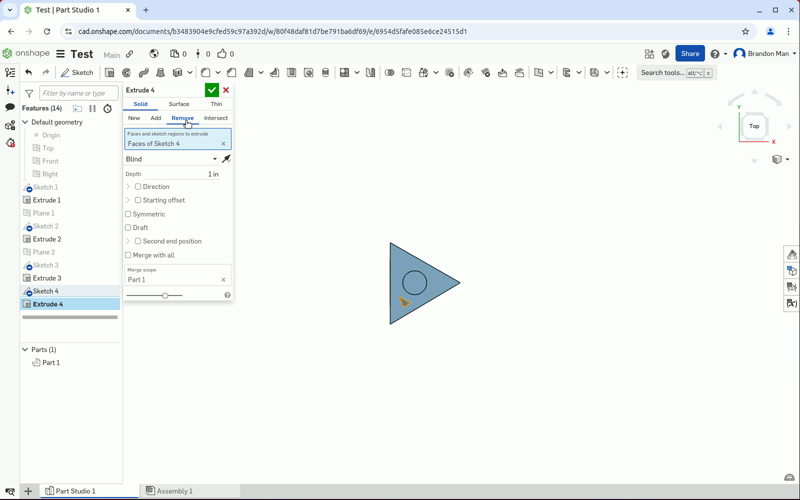
key(tab, 4)
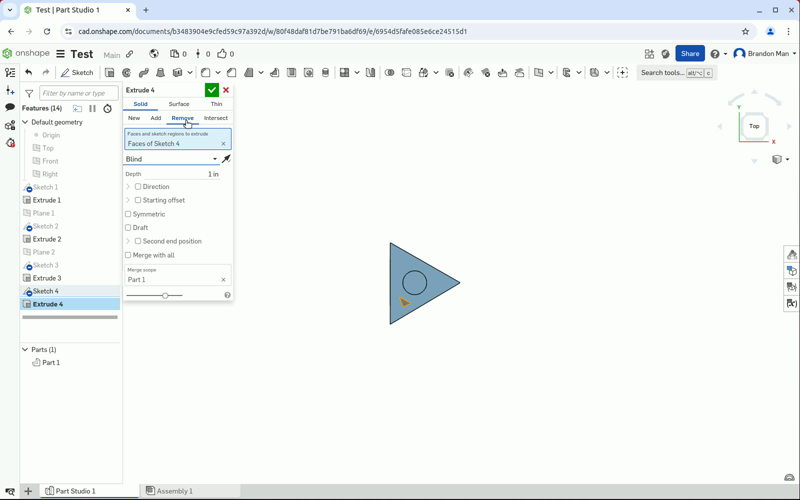
text(10.832)
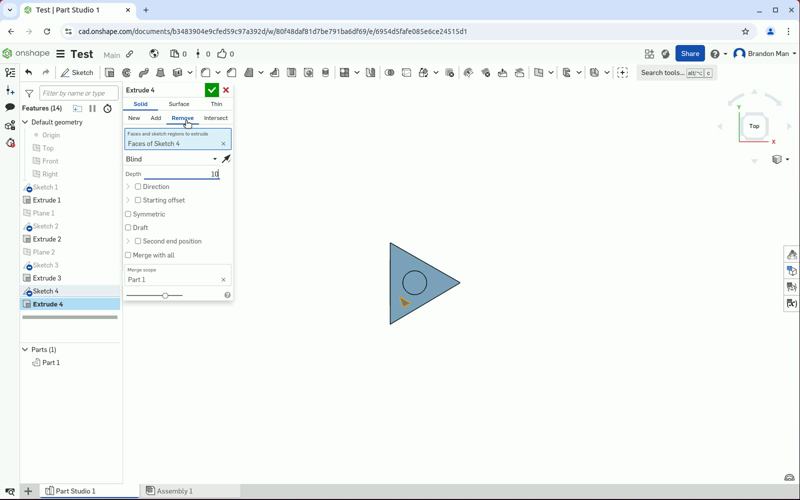
key(tab, 6)
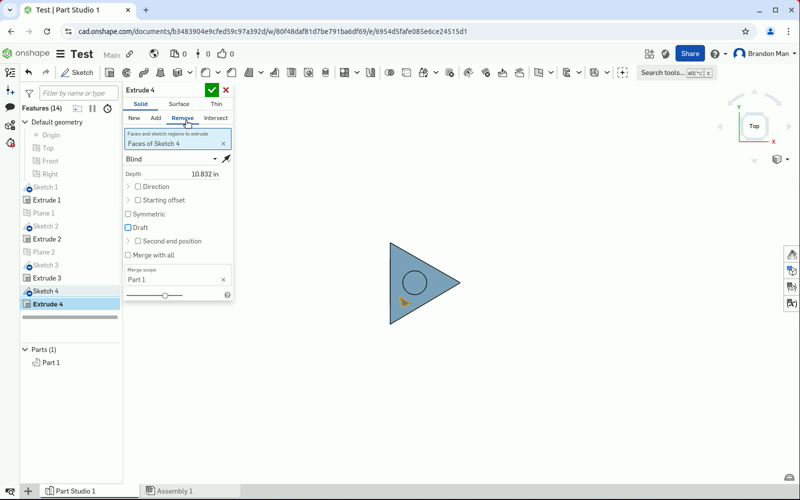
key(space)
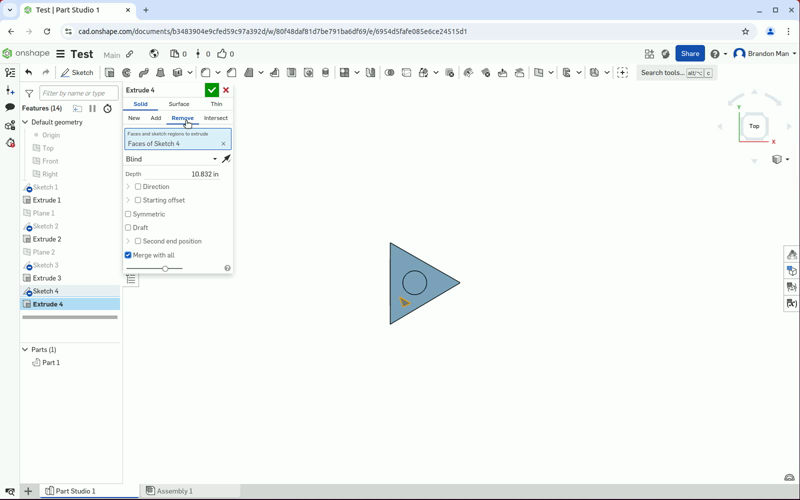
key(enter)
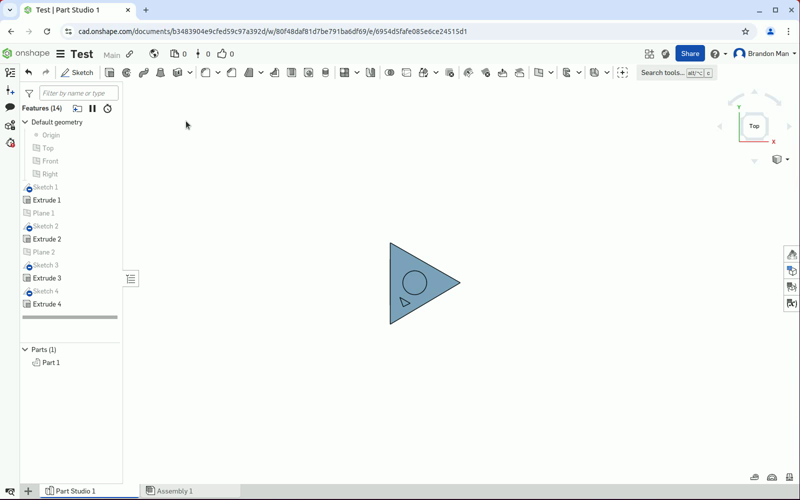
key(shift+h)
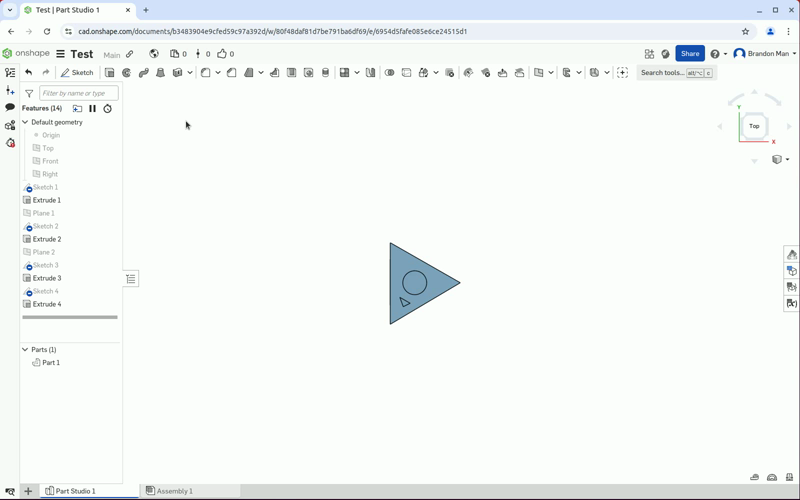
key(shift+h)
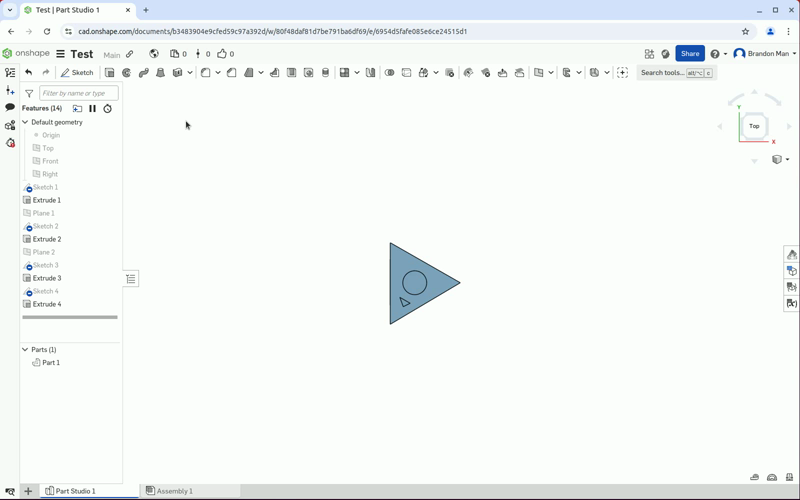
key(shift+7)
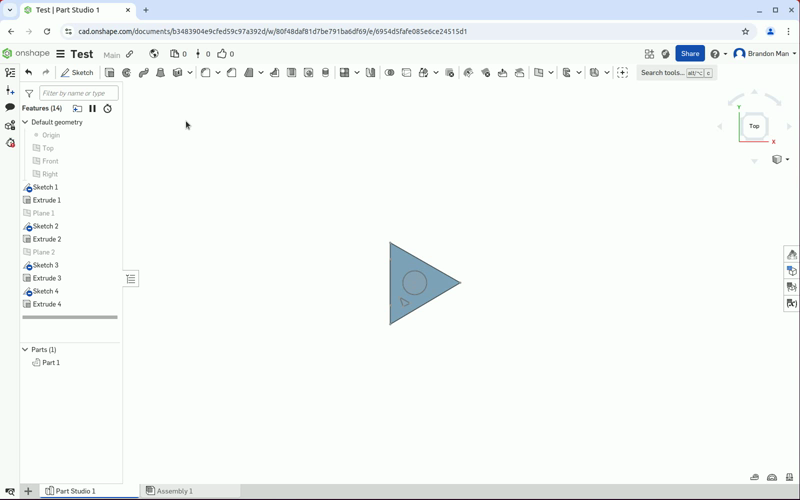
key(up, 3)
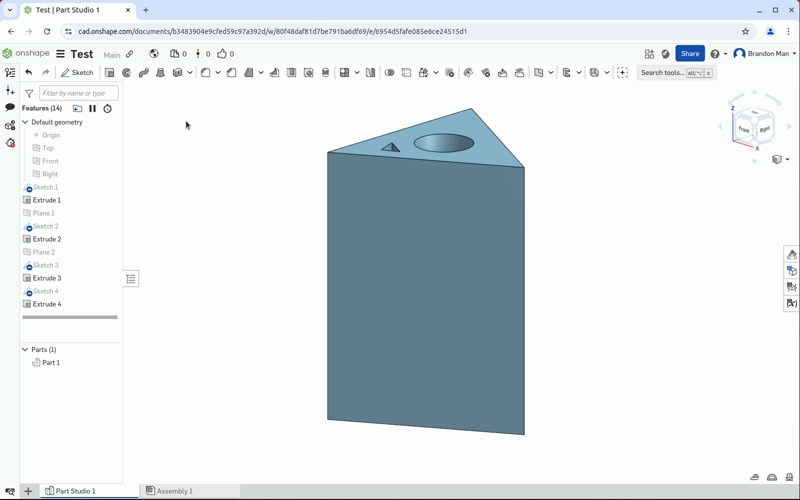
key(left, 3)
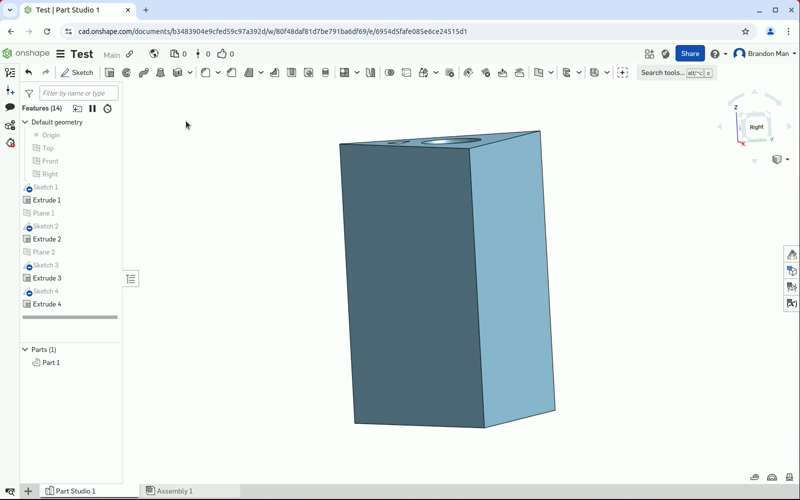
key(right, 3)
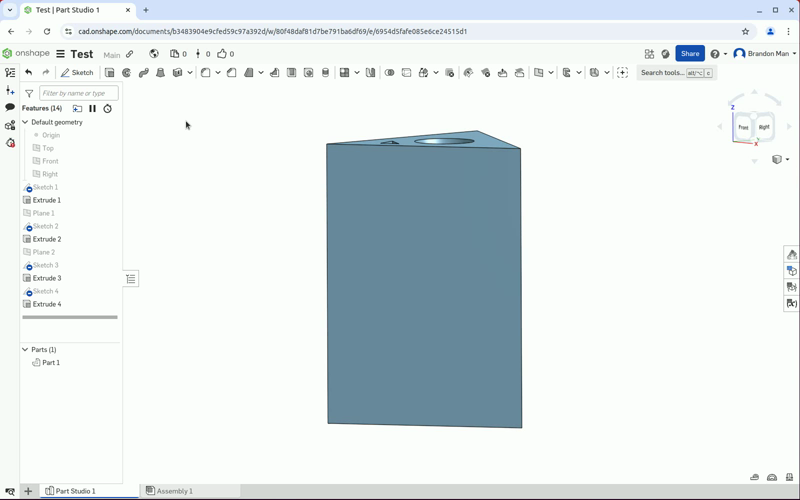
key(down, 3)
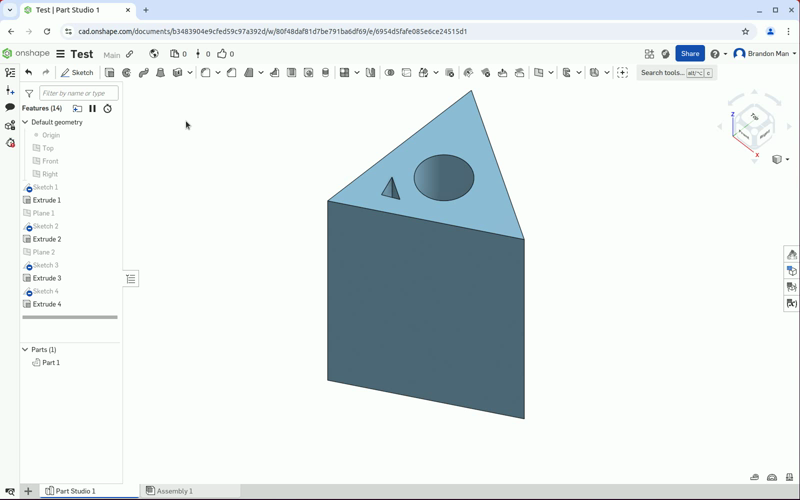
mouse_move(73, 189)
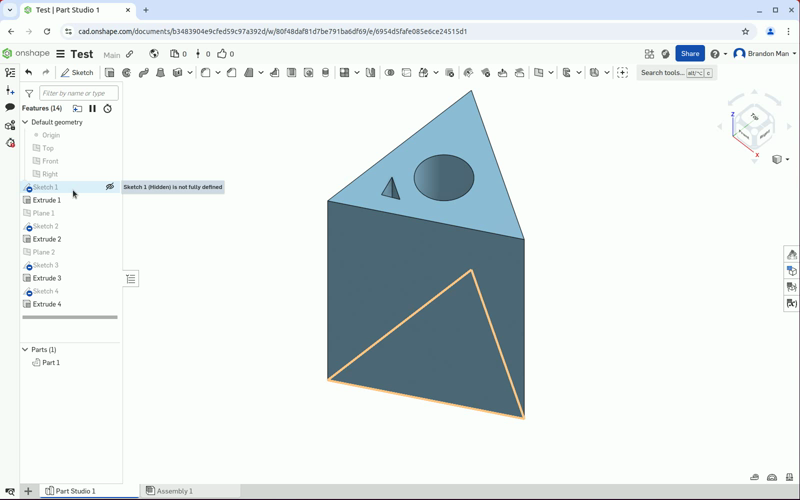
click(73, 189)